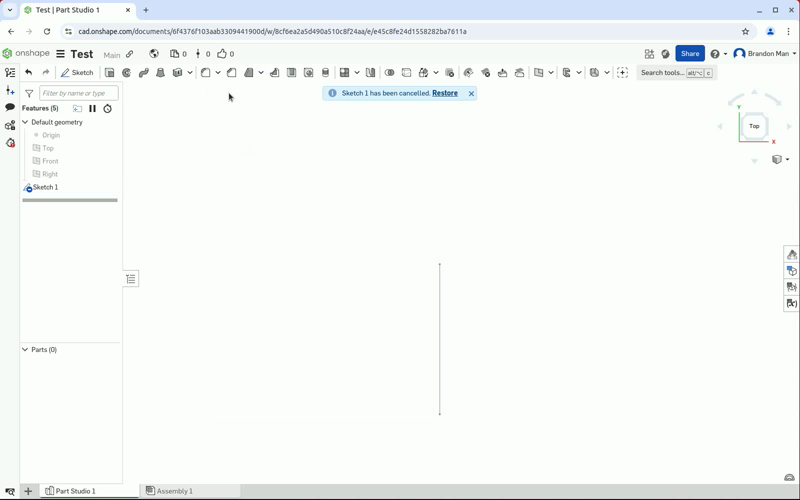
key(shift+h)
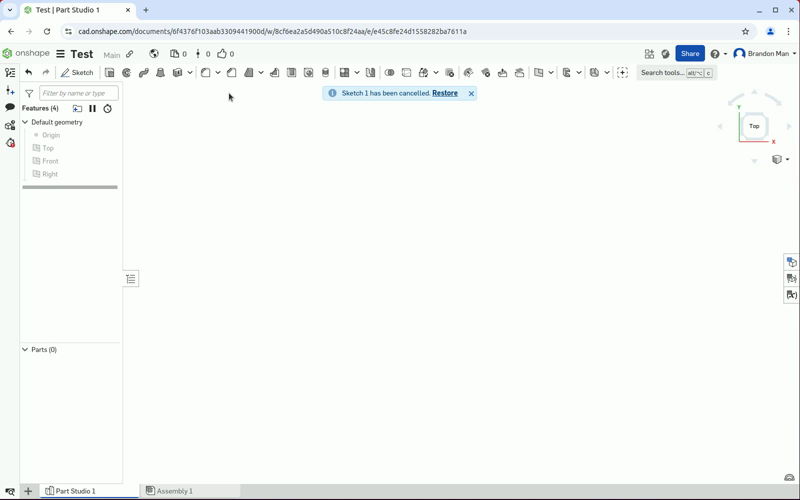
mouse_move(73, 352)
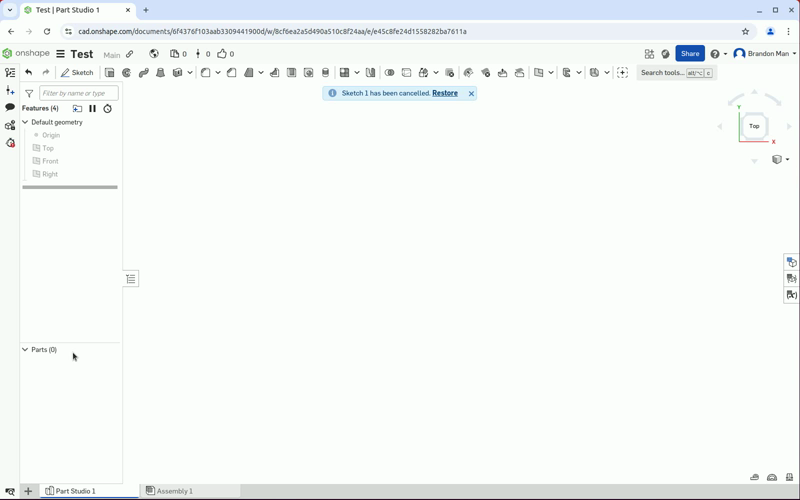
key(y)
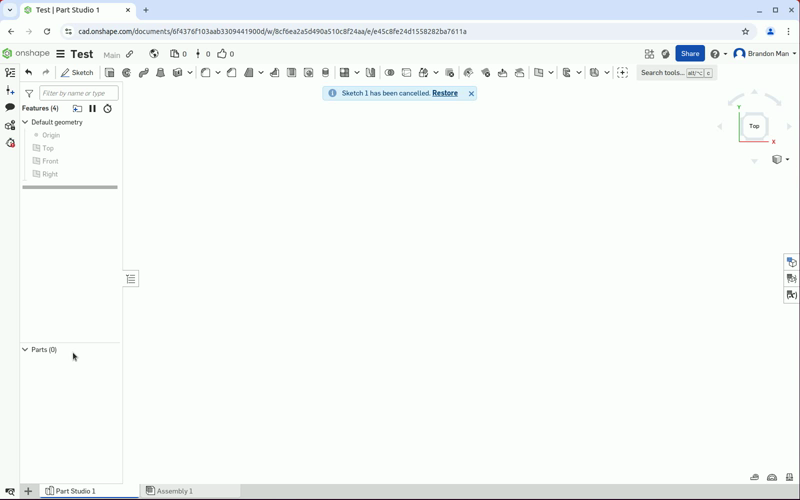
key(shift+p)
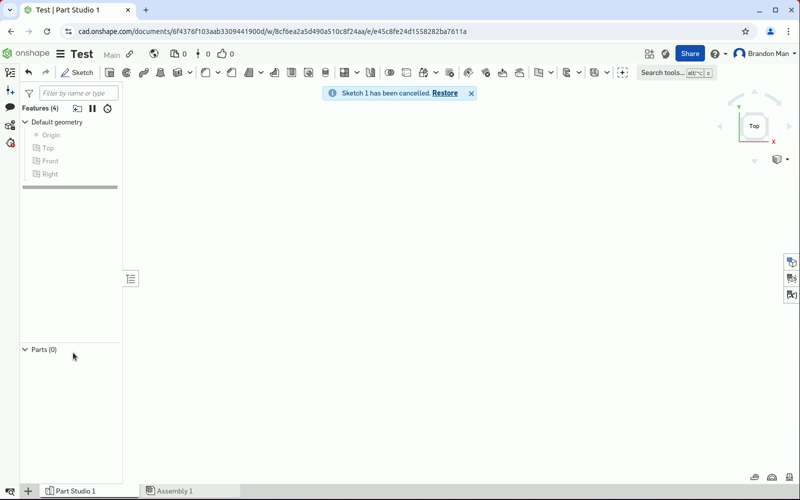
key(space)
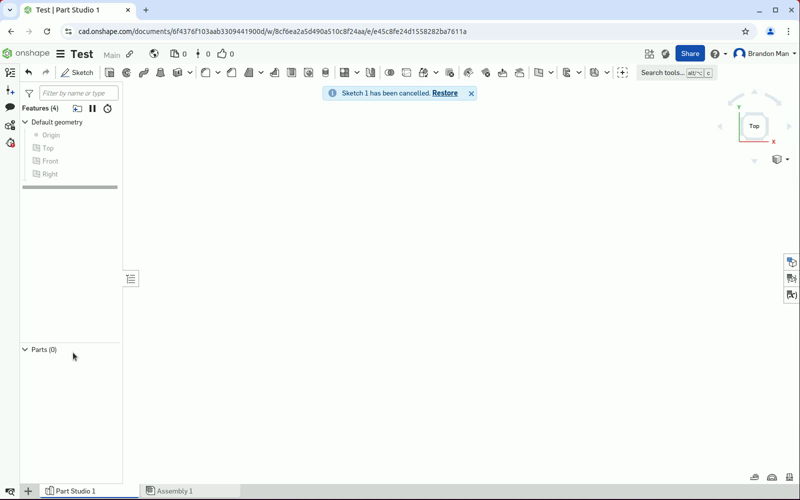
key_down(shift)
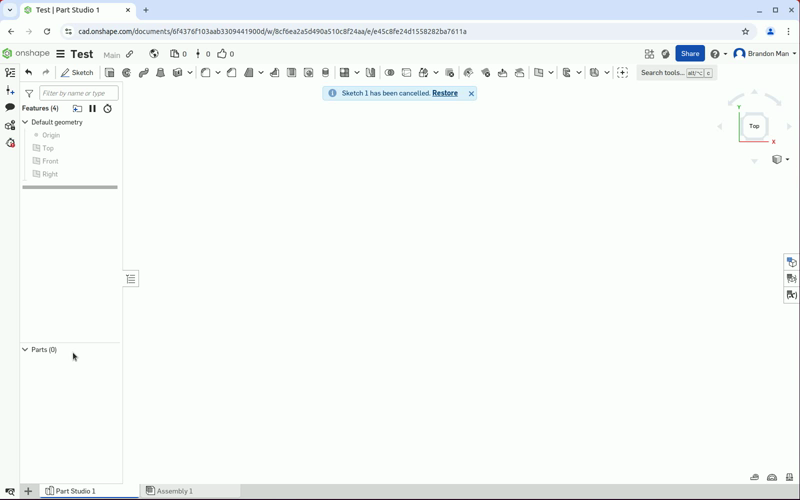
key(up)
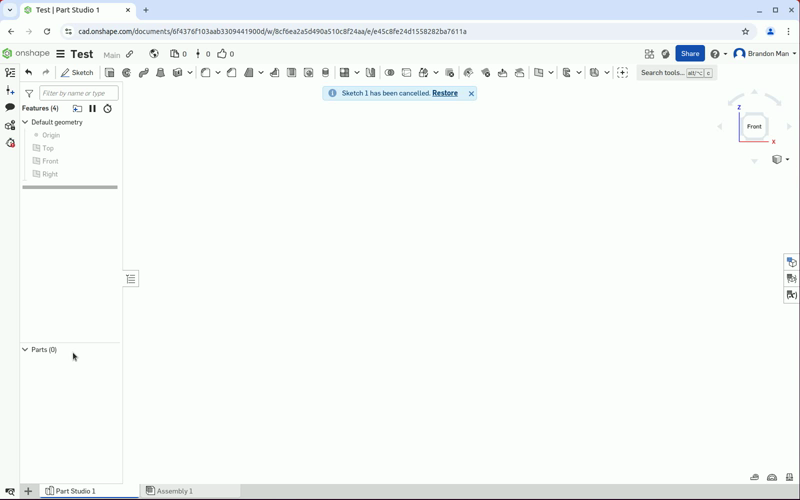
key_up(shift)
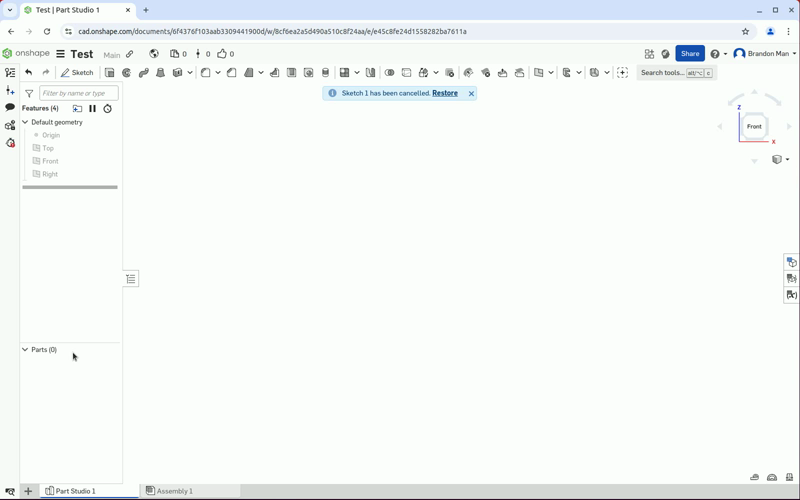
mouse_move(73, 352)
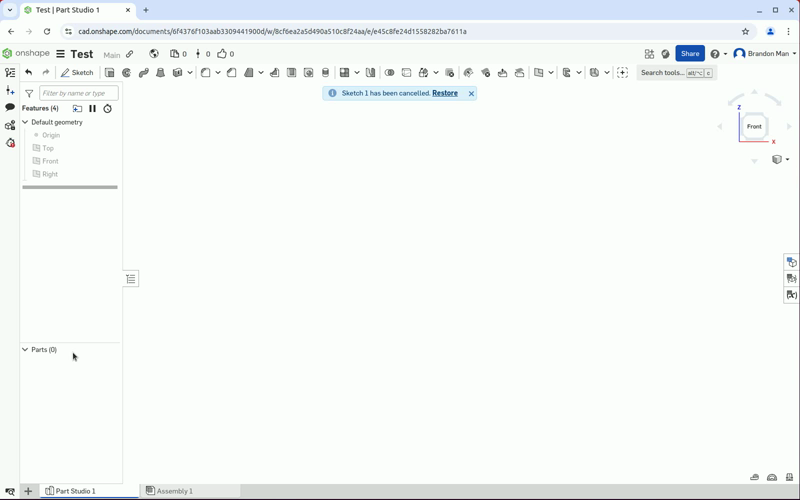
key(shift+y)
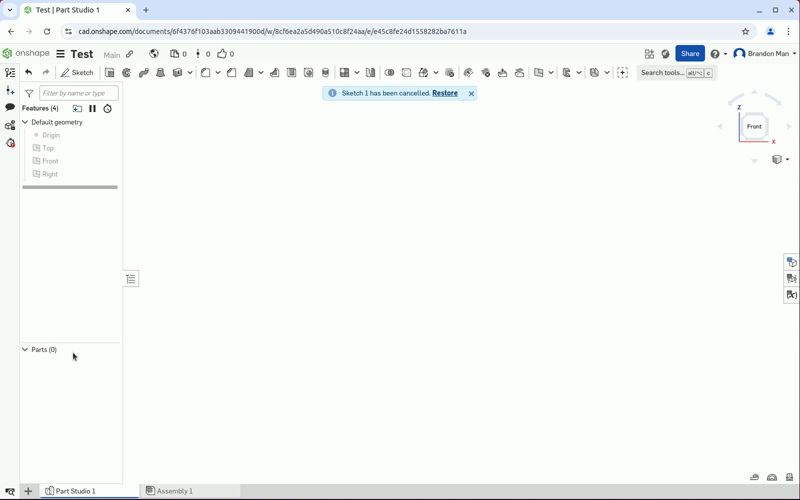
key(shift+s)
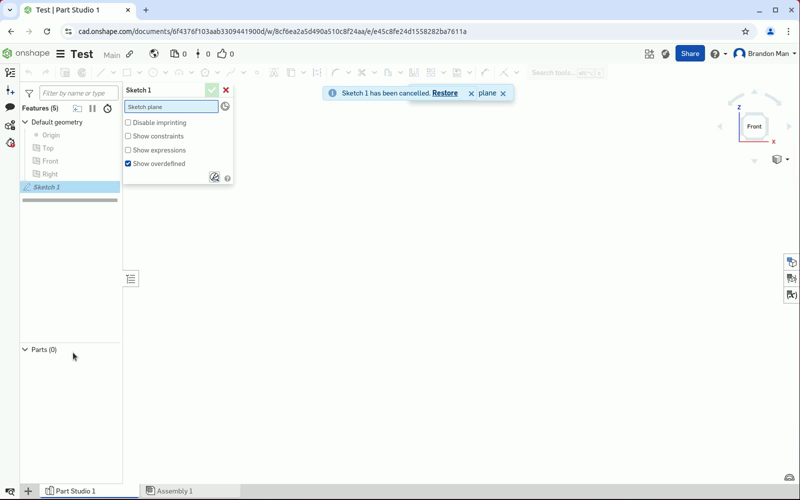
mouse_move(73, 163)
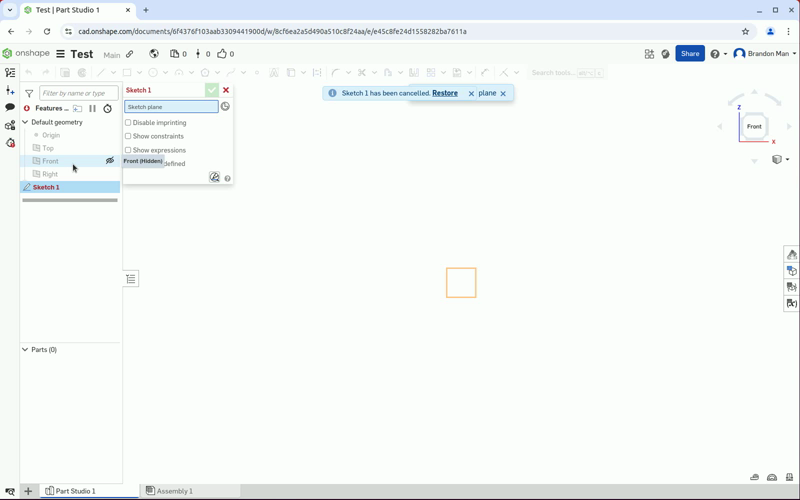
click(73, 163)
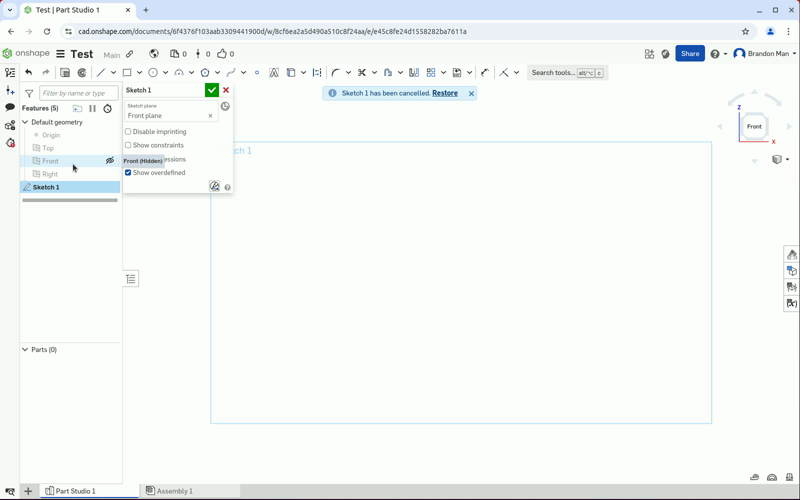
mouse_move(73, 352)
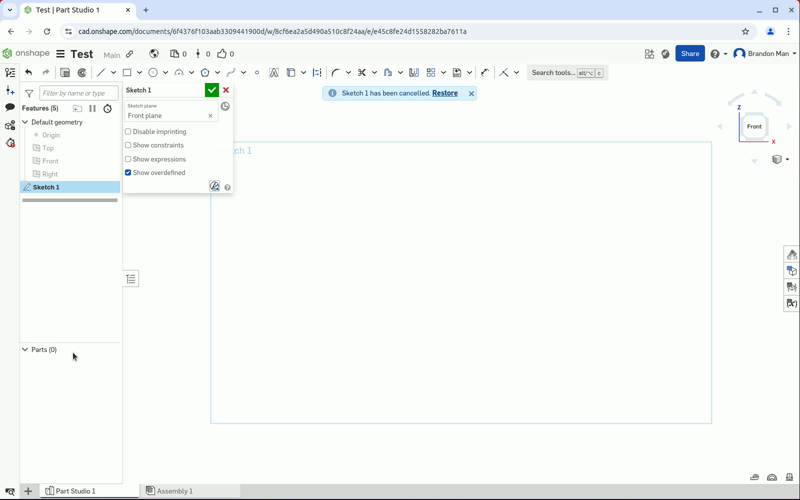
key(y)
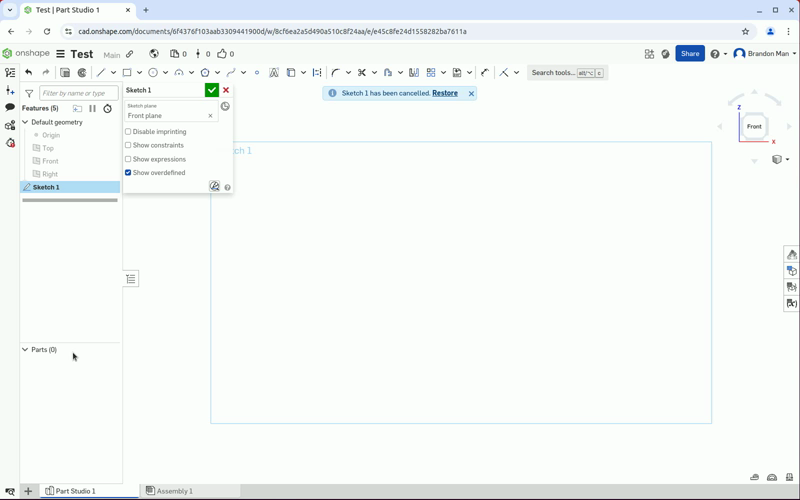
key(l)
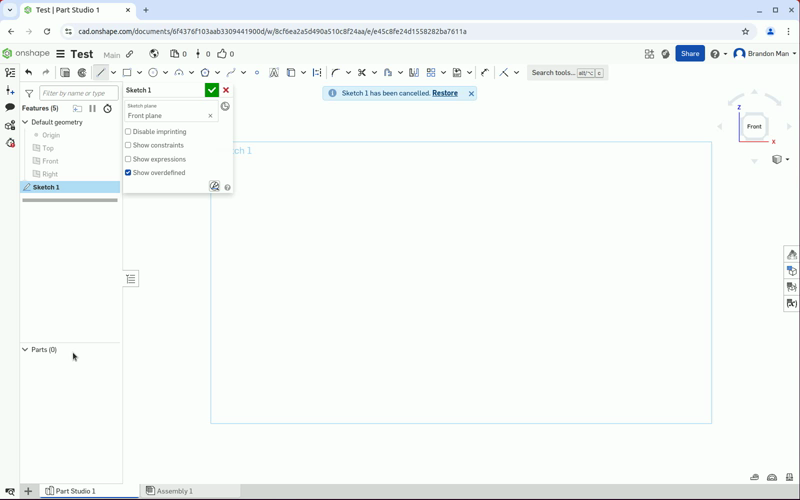
key_down(shift)
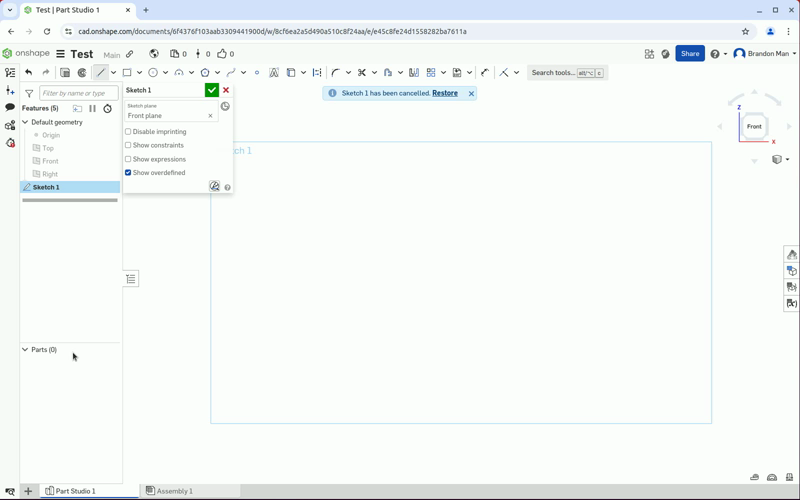
mouse_move(460, 282)
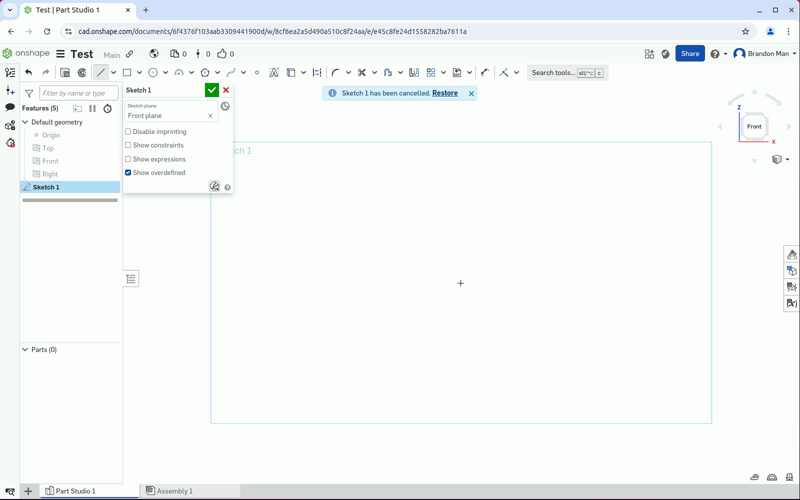
click(460, 282)
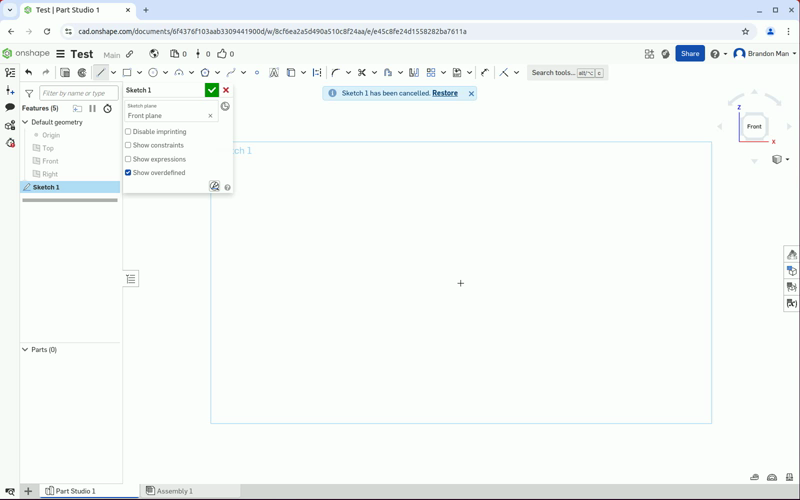
key_up(shift)
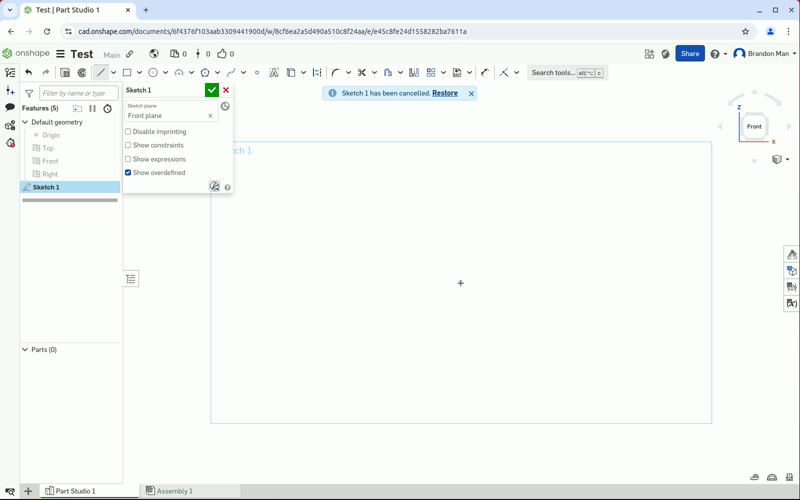
key_down(shift)
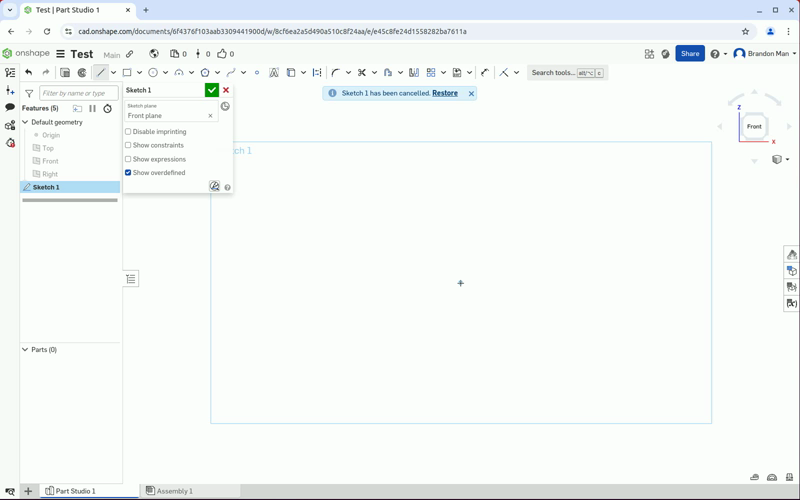
mouse_move(555, 282)
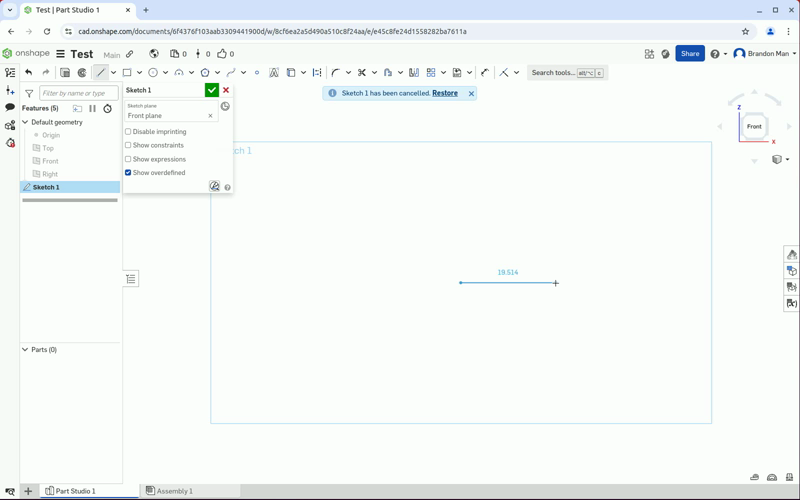
click(555, 282)
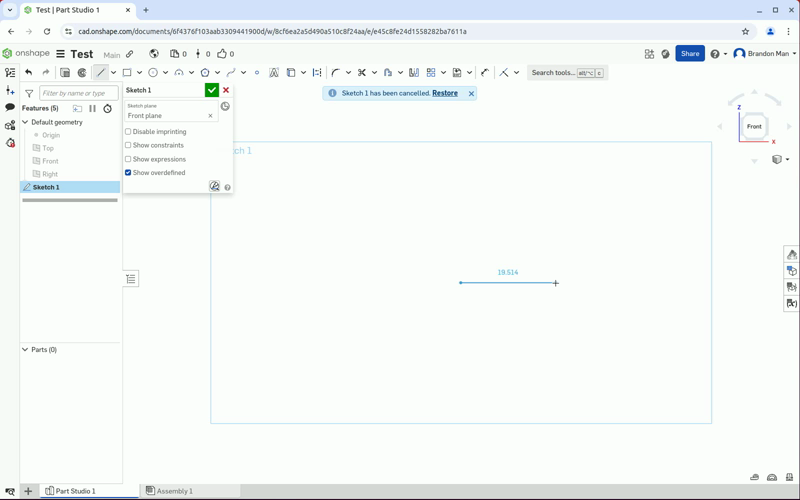
key_up(shift)
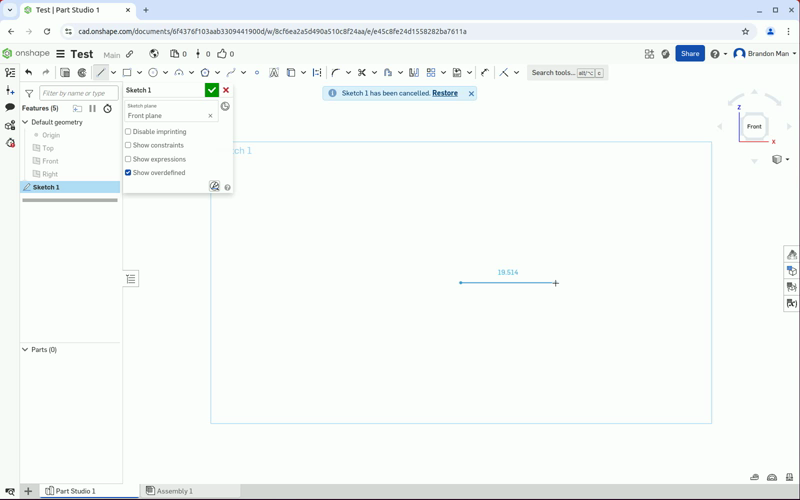
key_down(shift)
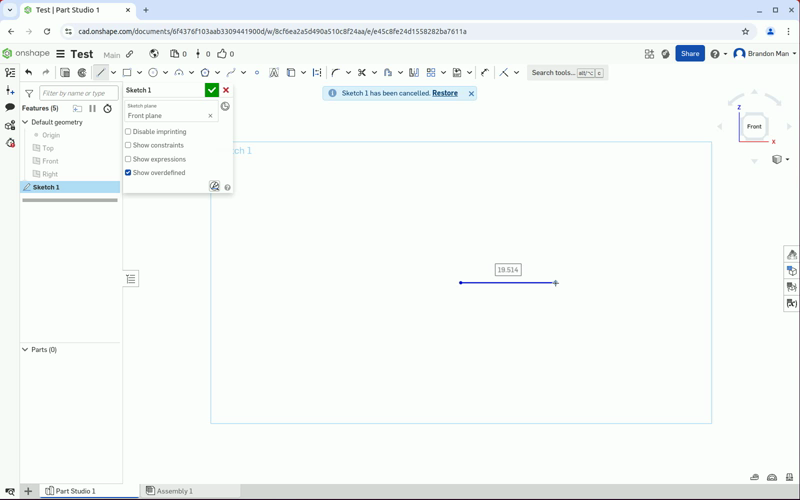
mouse_move(501, 238)
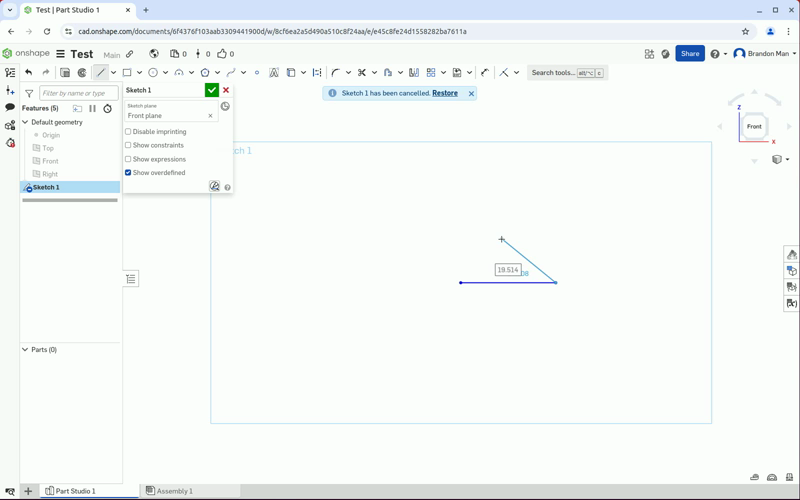
click(501, 238)
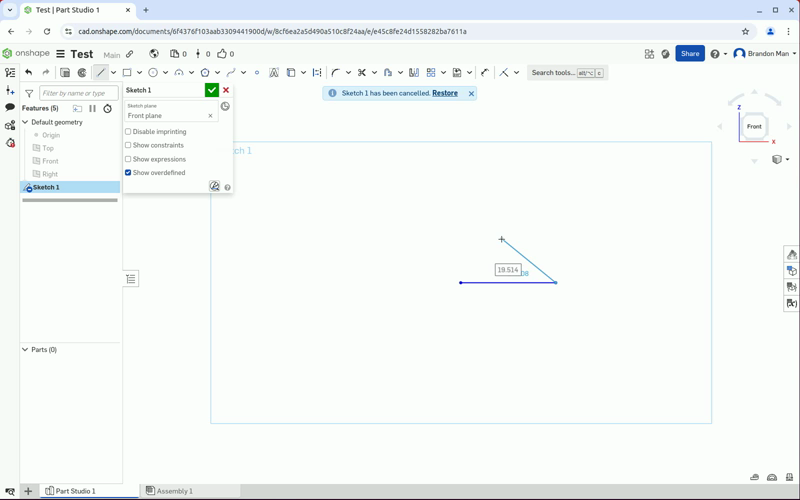
key_up(shift)
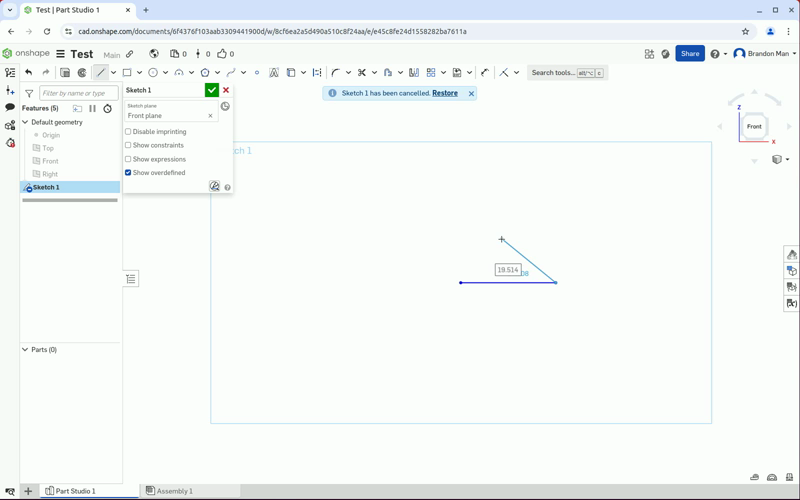
key_down(shift)
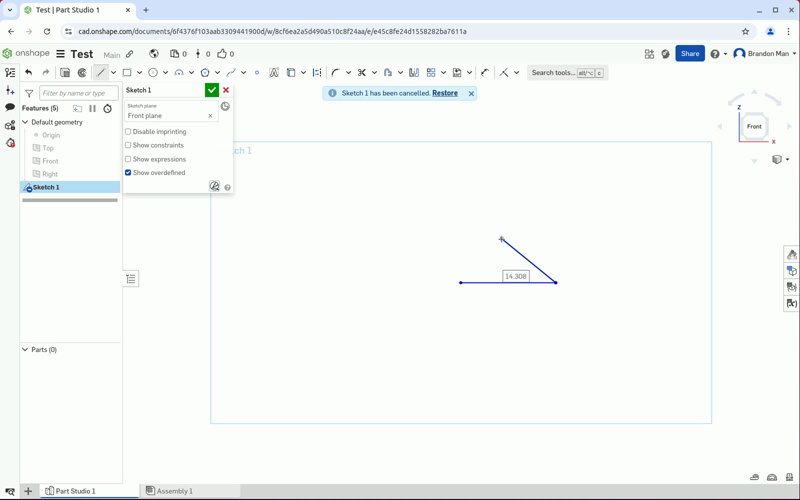
mouse_move(531, 238)
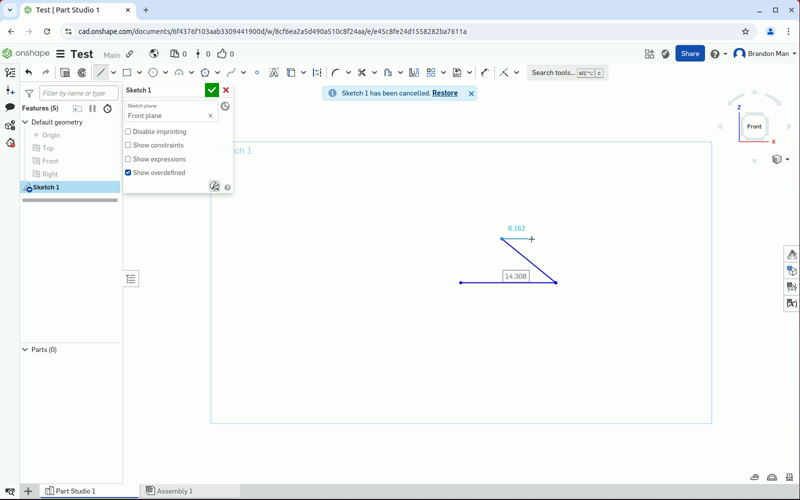
mouse_move(460, 238)
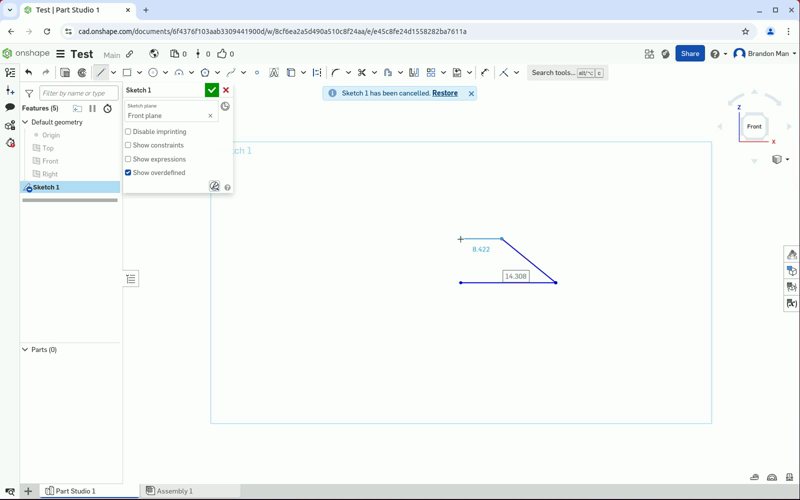
click(460, 238)
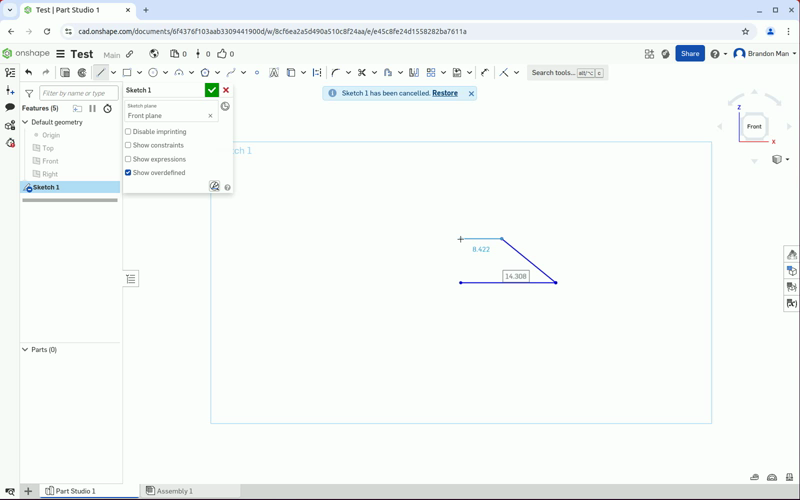
key_up(shift)
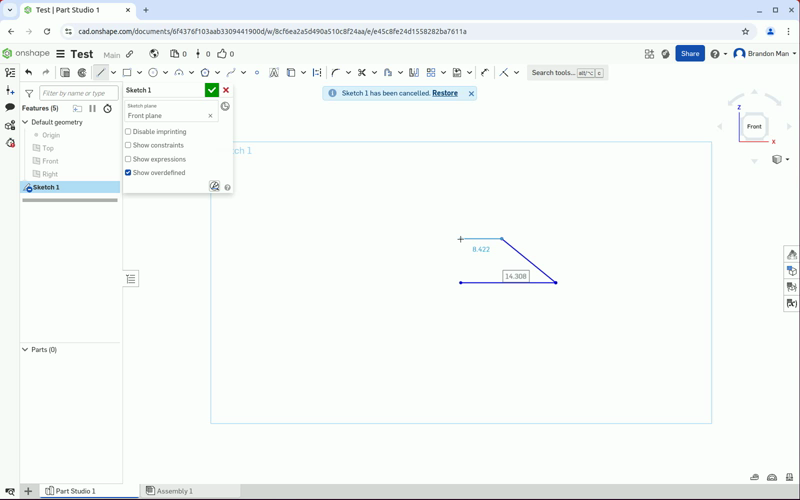
mouse_move(490, 238)
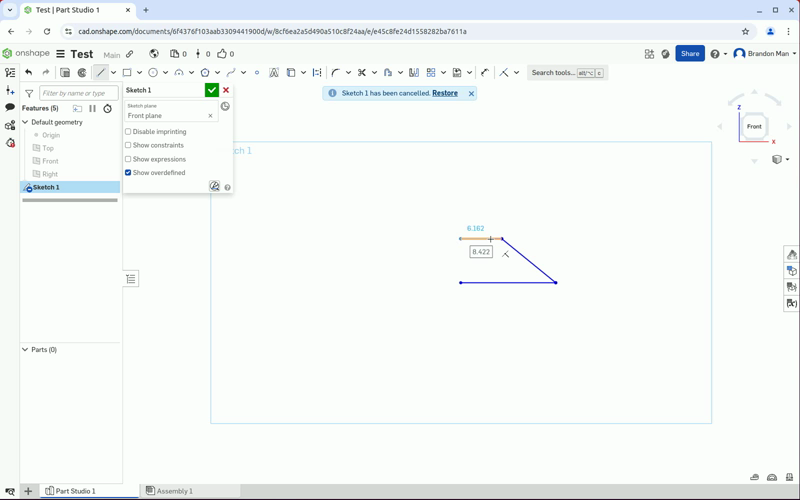
key_down(shift)
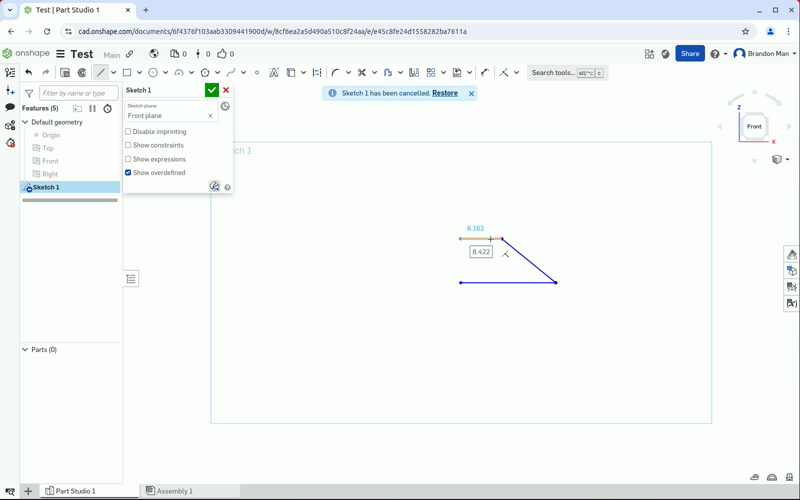
mouse_move(460, 282)
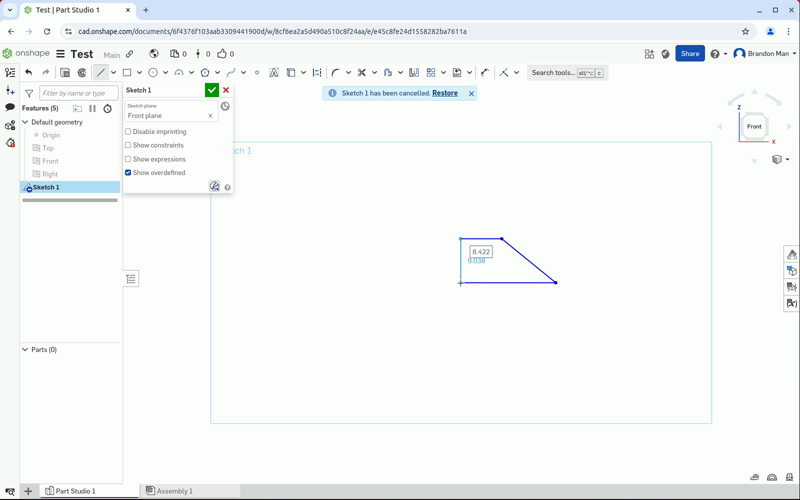
key_up(shift)
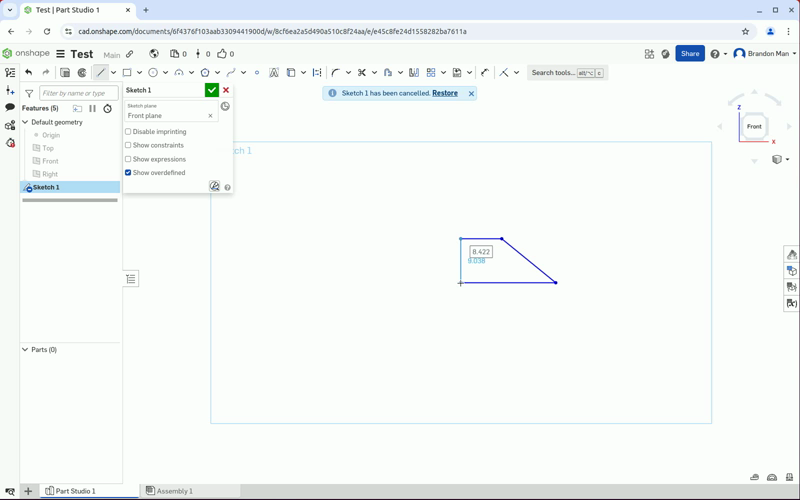
click(460, 282)
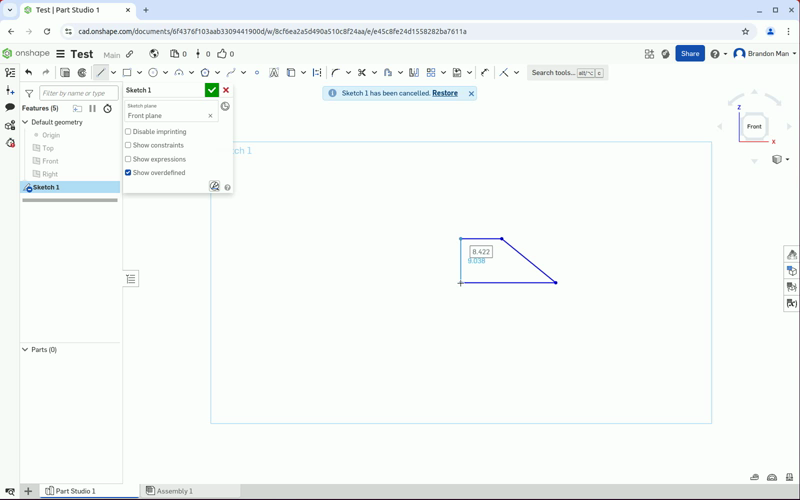
key(esc)
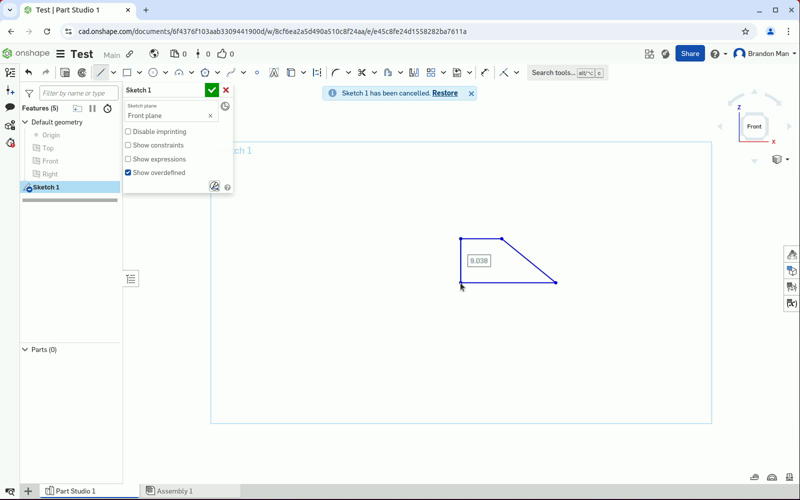
mouse_move(522, 278)
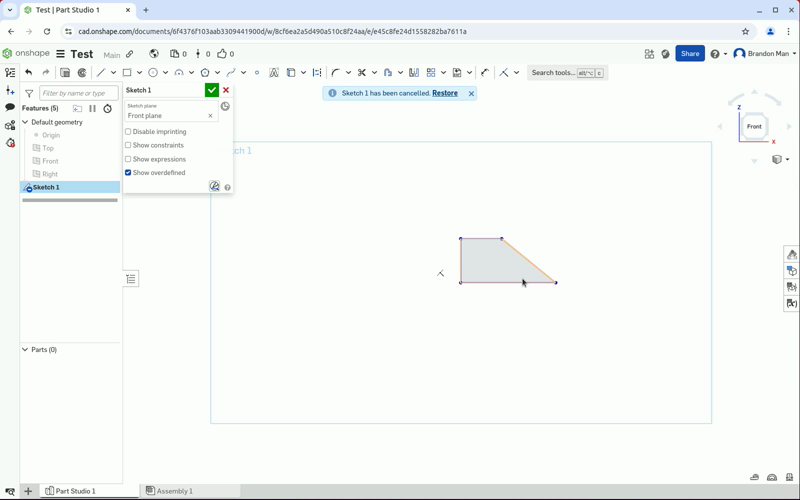
click(522, 278)
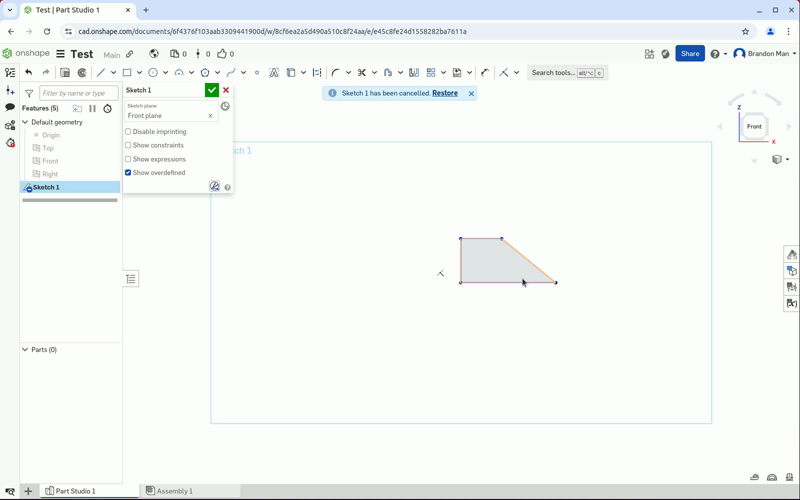
mouse_move(73, 352)
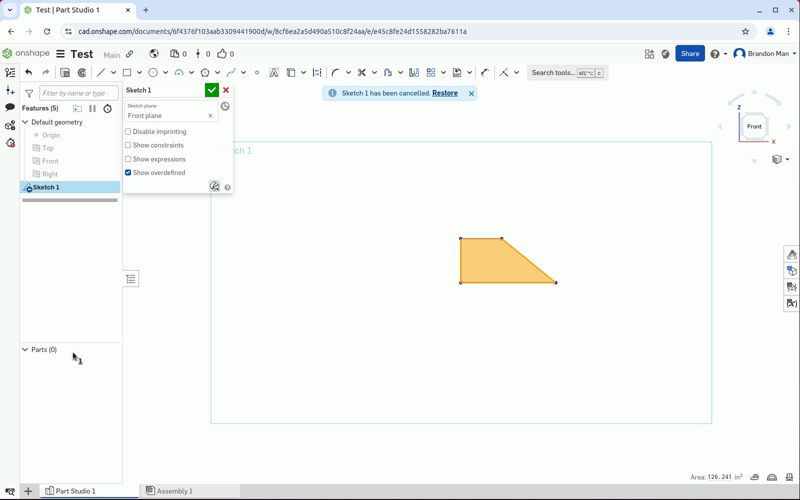
key(shift+y)
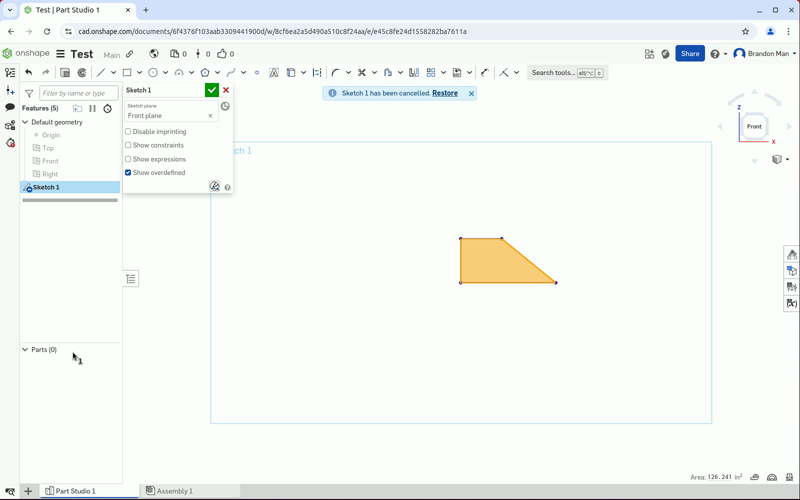
key(shift+e)
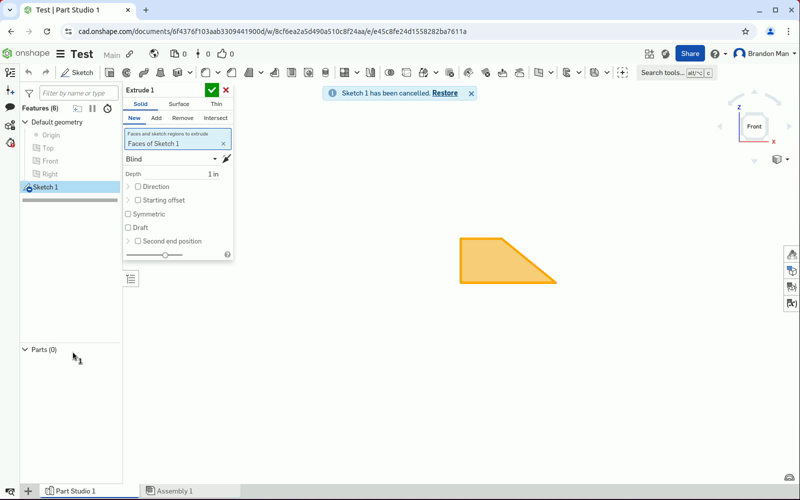
mouse_move(143, 106)
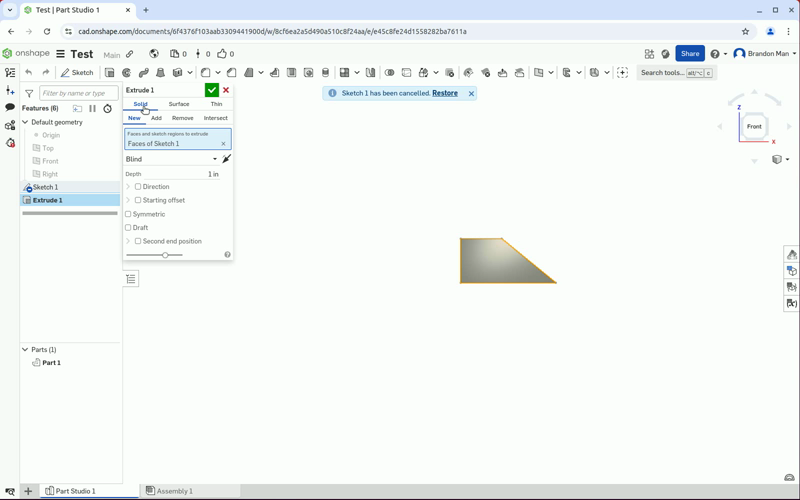
click(143, 106)
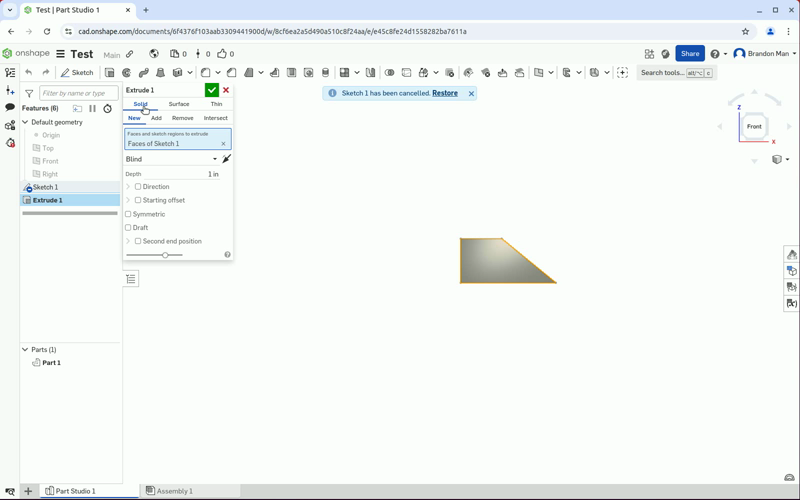
mouse_move(137, 120)
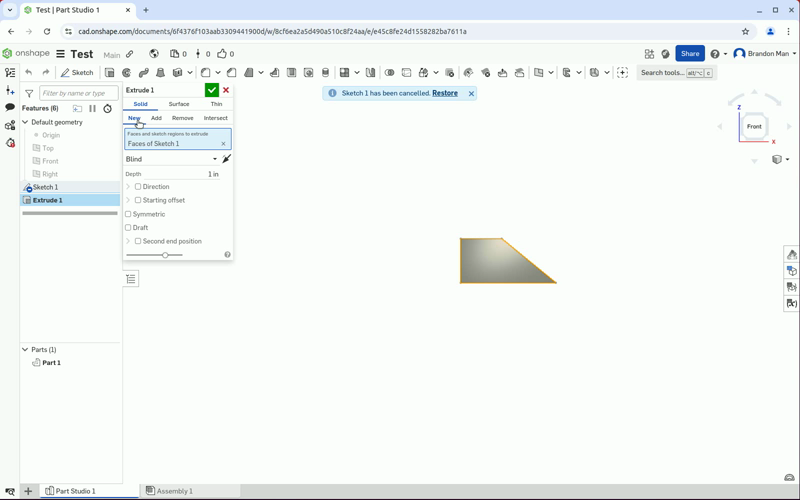
click(137, 120)
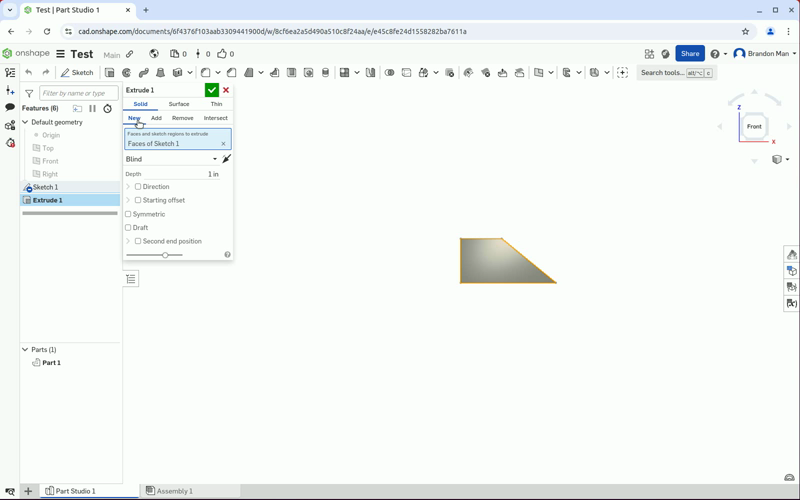
key(tab, 4)
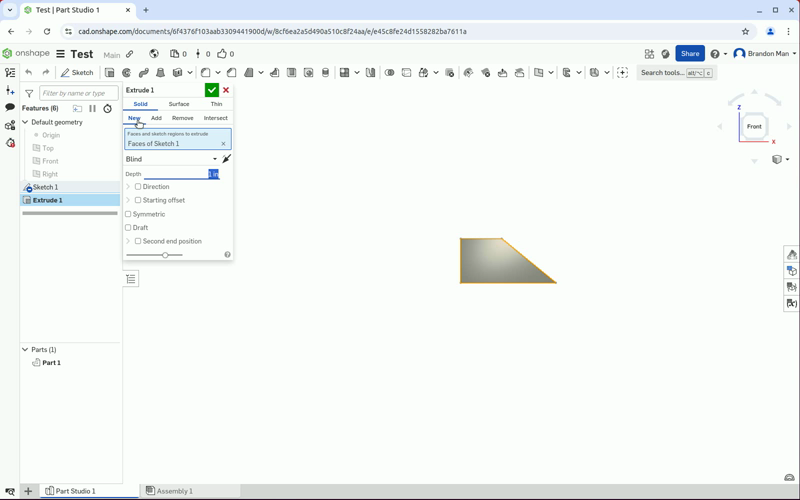
text(16.609)
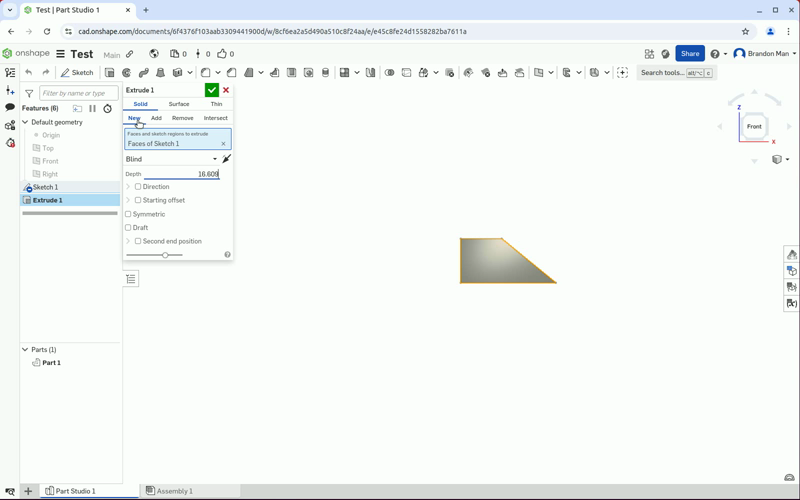
key(enter)
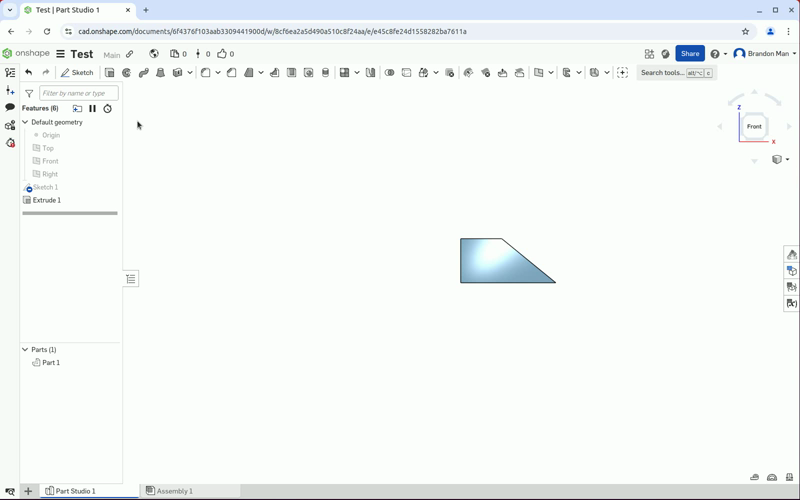
key(shift+h)
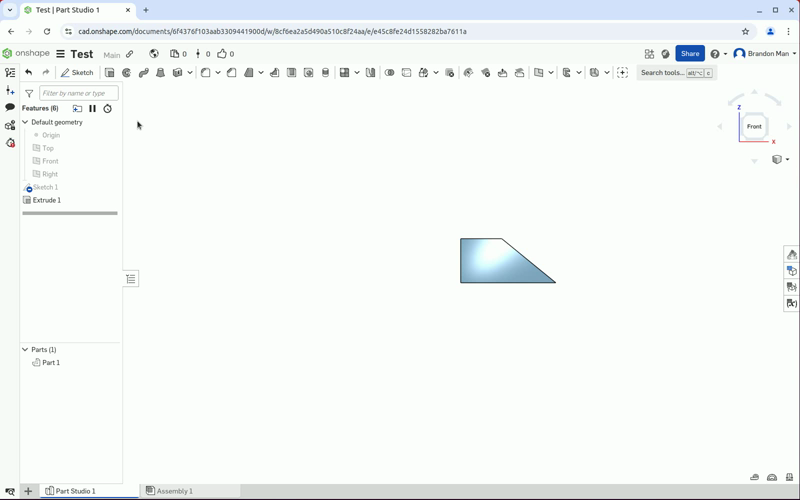
key(shift+h)
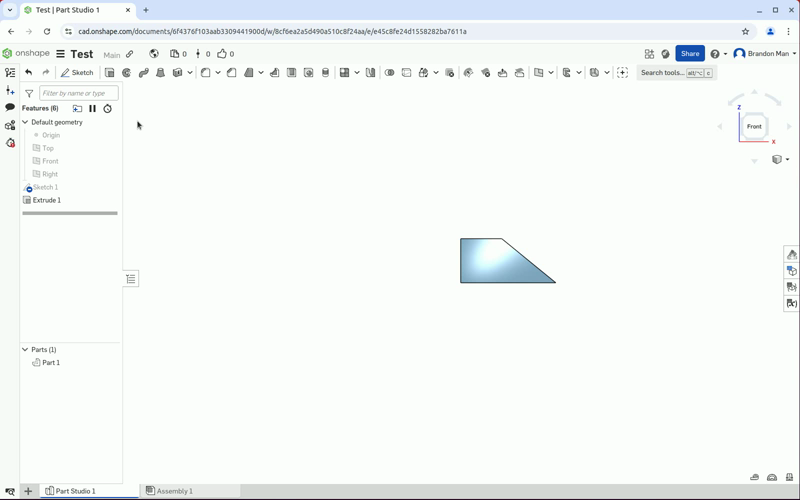
mouse_move(73, 189)
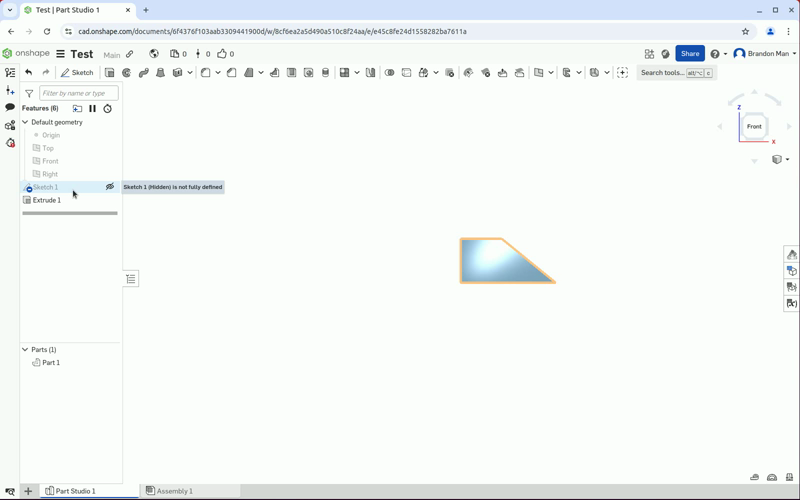
click(73, 189)
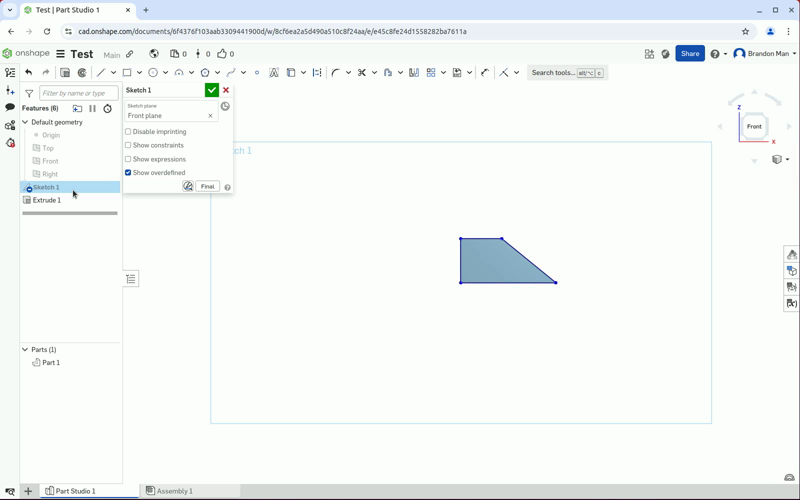
mouse_move(229, 92)
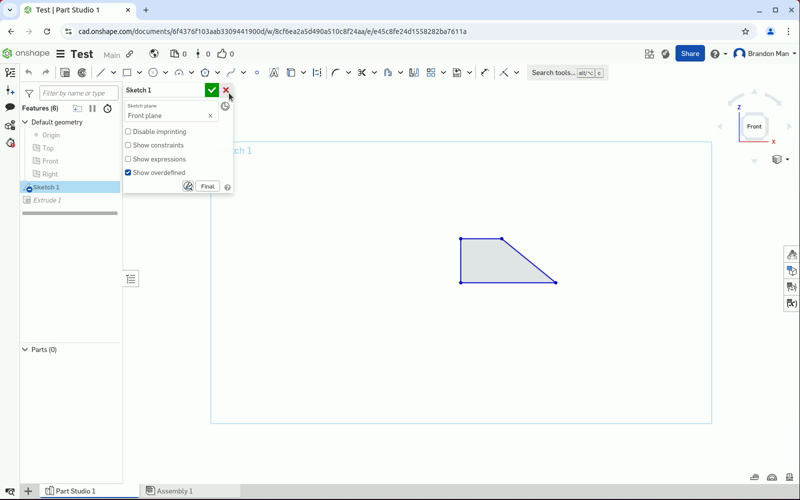
click(229, 92)
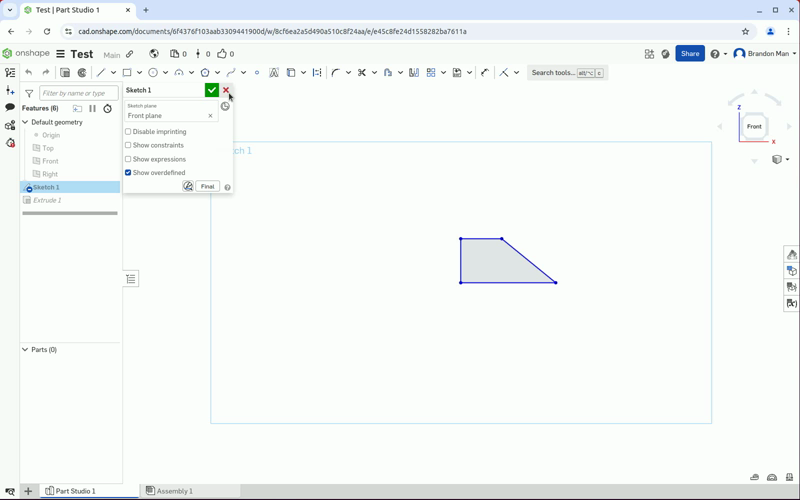
key(shift+s)
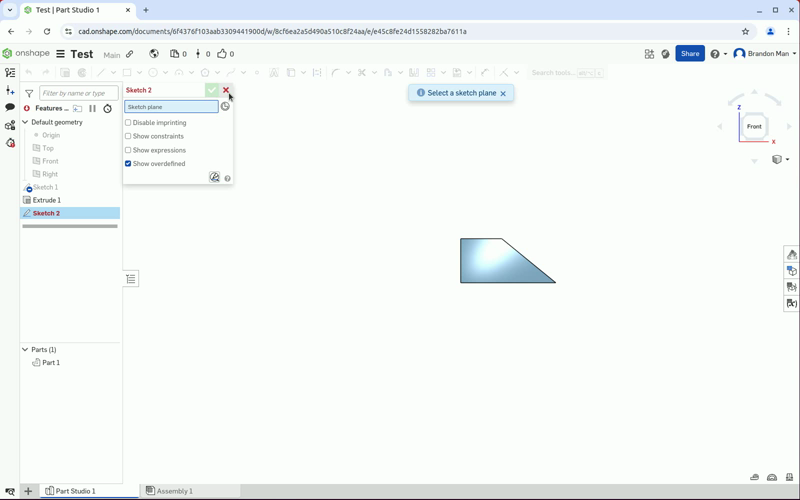
mouse_move(73, 163)
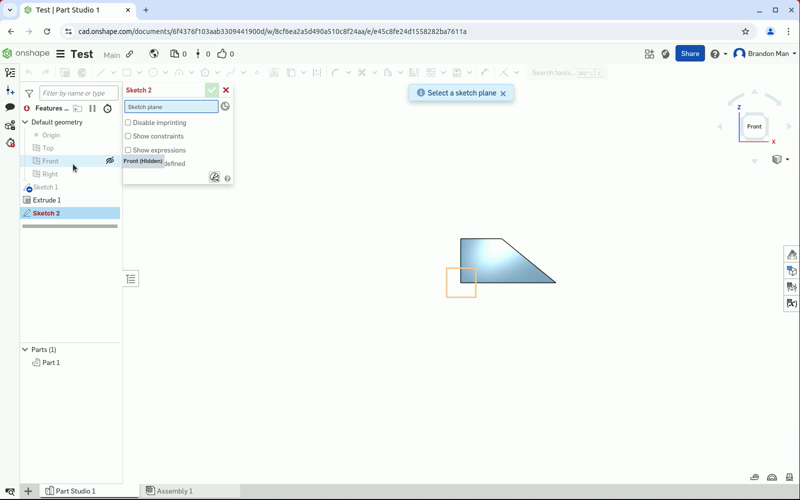
click(73, 163)
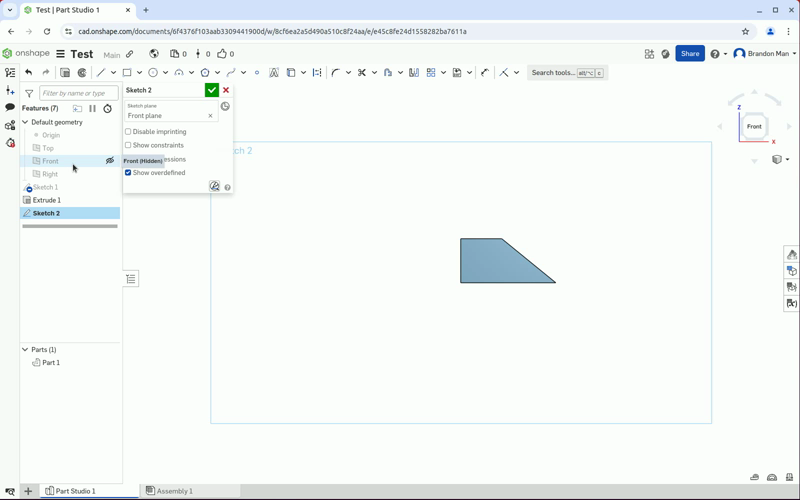
mouse_move(73, 352)
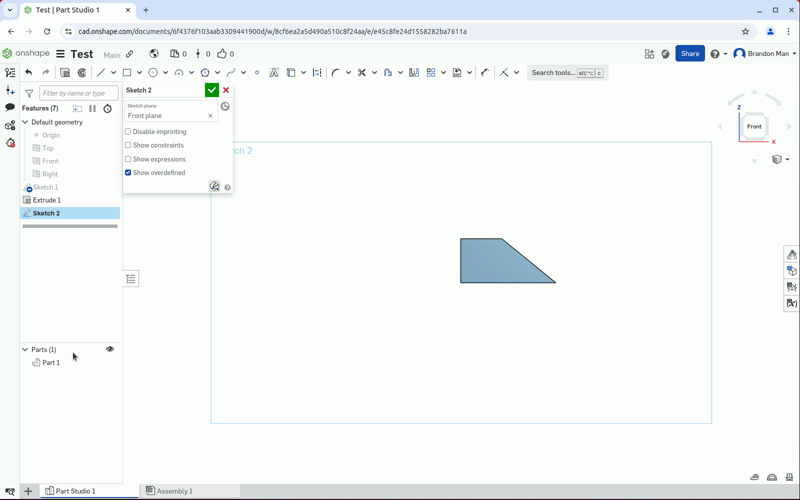
key(y)
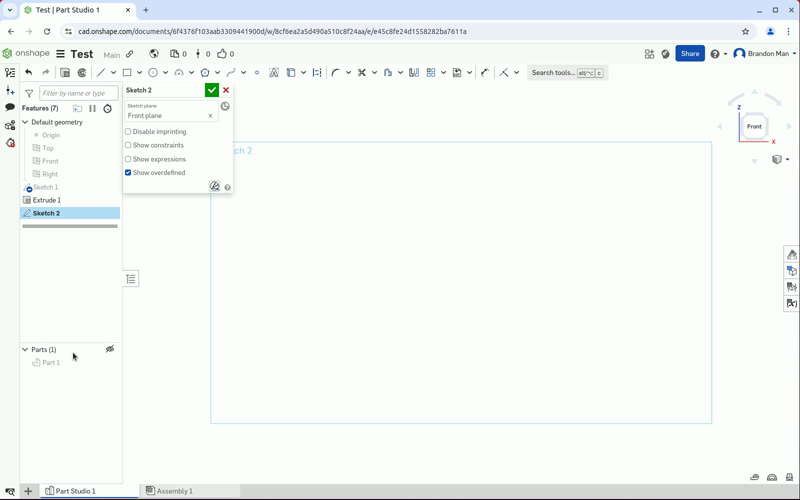
key(l)
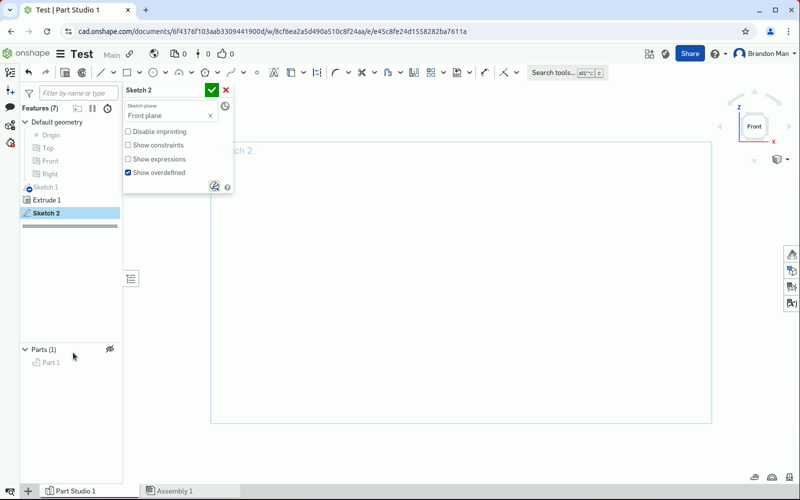
key_down(shift)
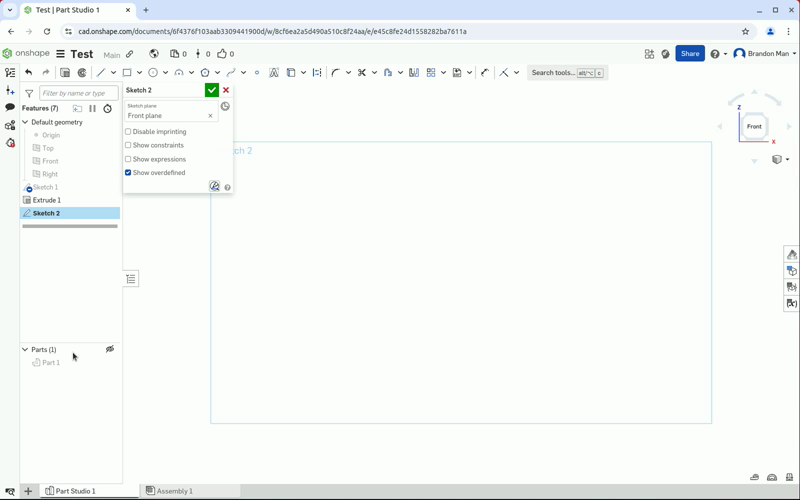
mouse_move(460, 282)
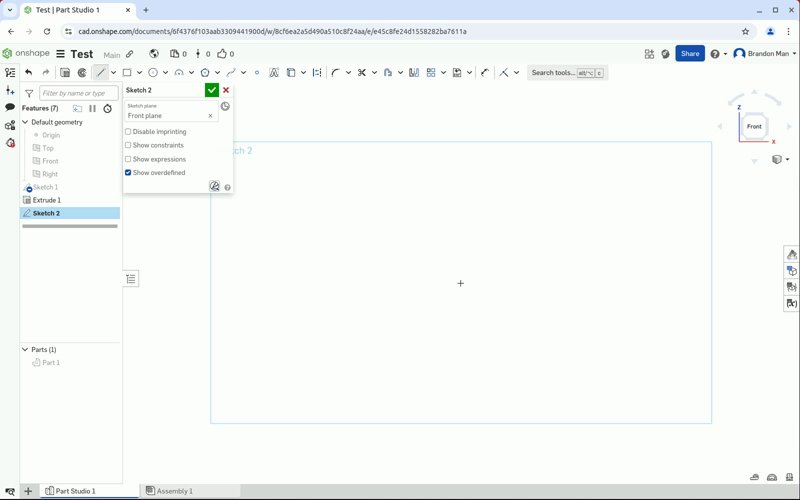
click(460, 282)
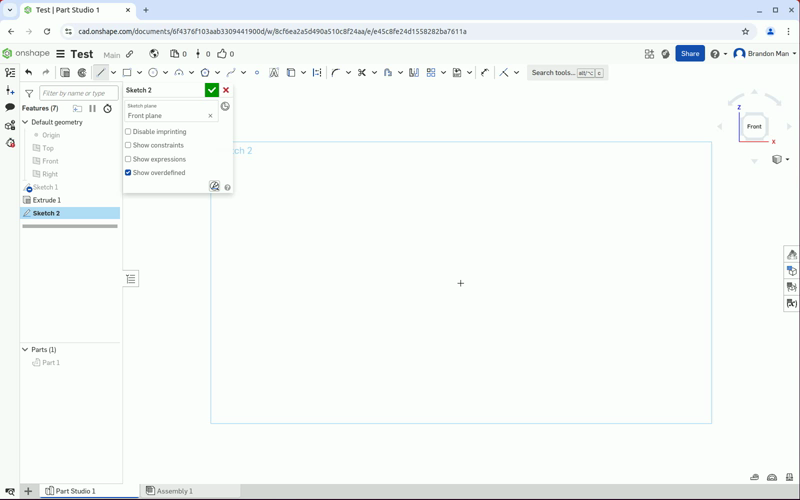
key_up(shift)
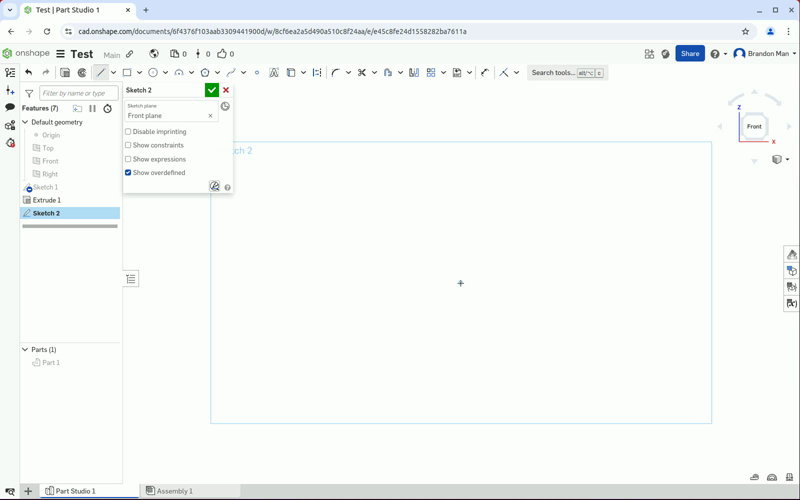
key_down(shift)
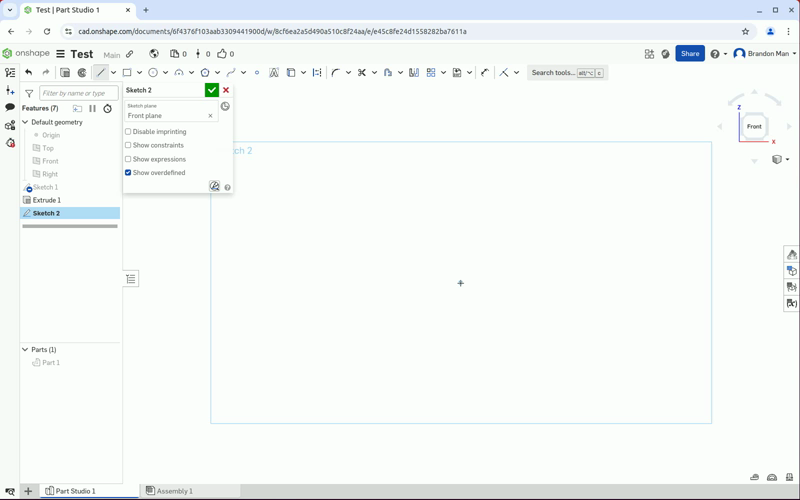
mouse_move(555, 282)
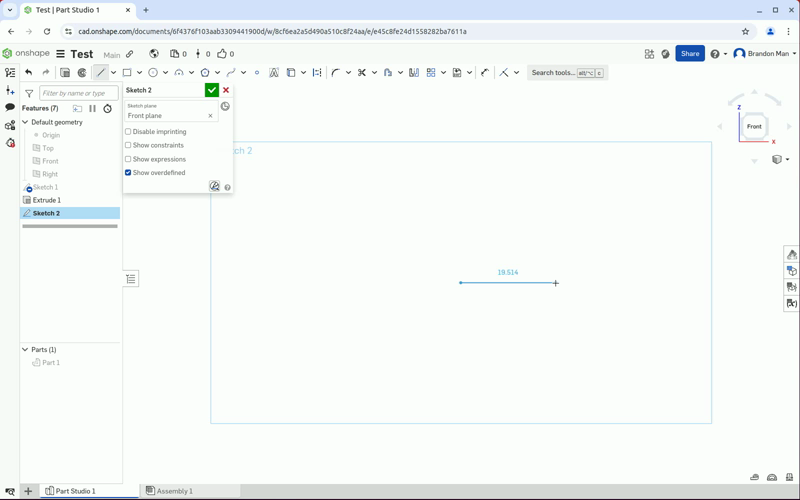
click(555, 282)
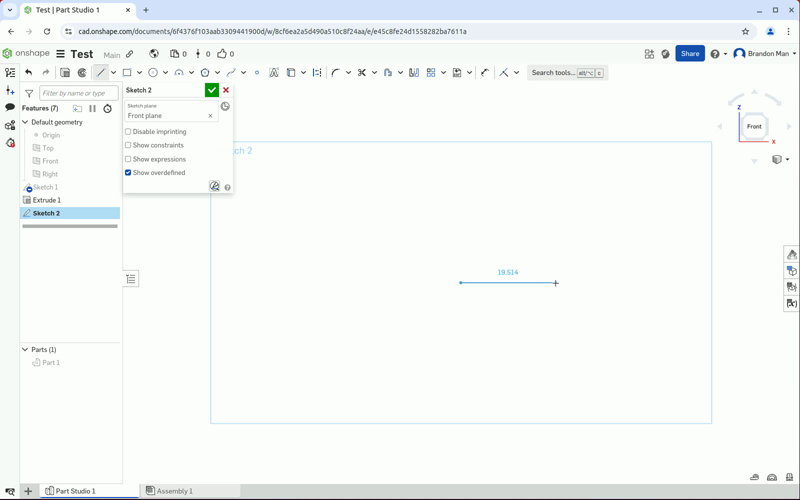
key_up(shift)
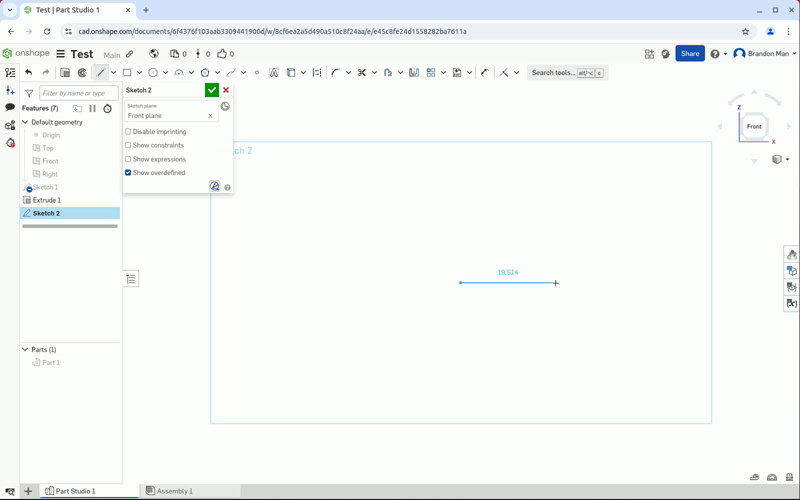
key_down(shift)
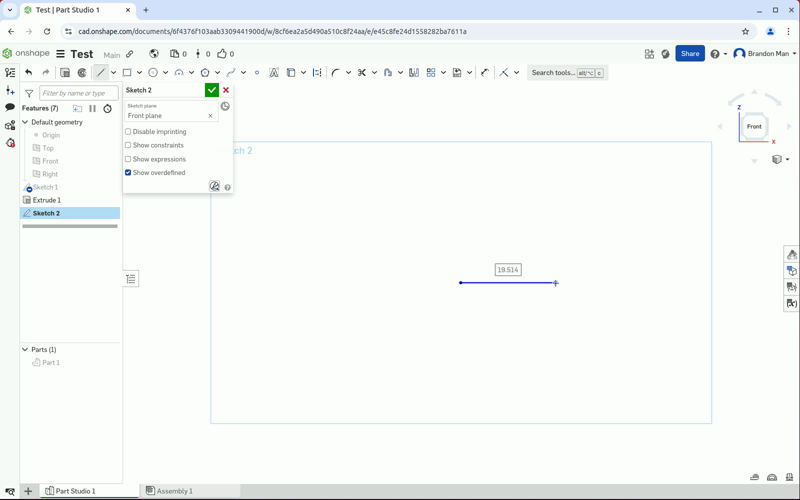
mouse_move(501, 238)
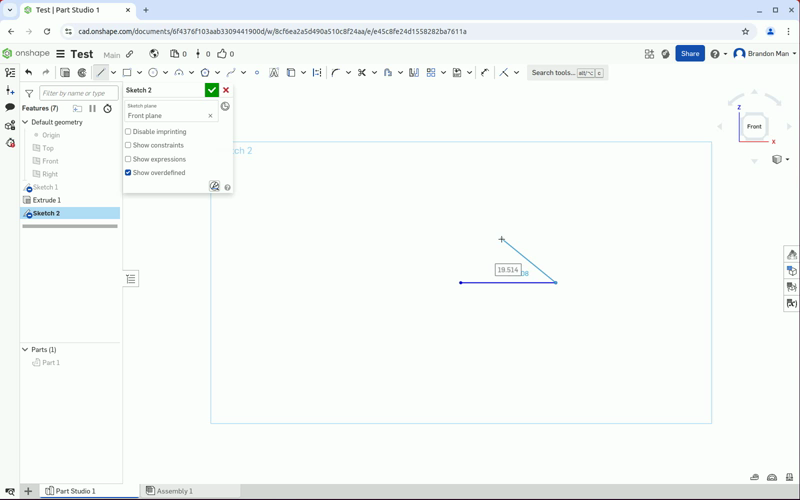
click(501, 238)
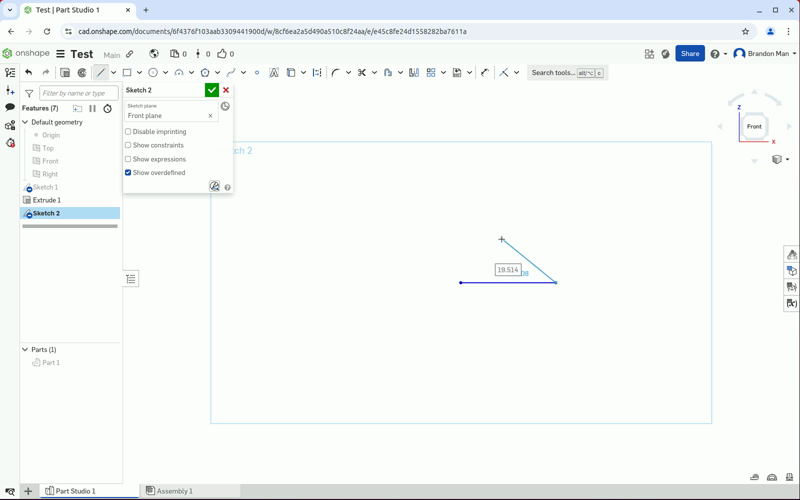
key_up(shift)
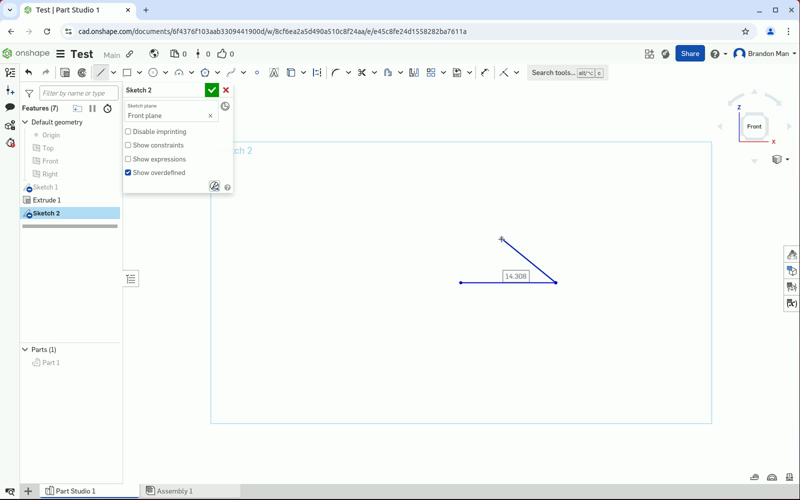
key_down(shift)
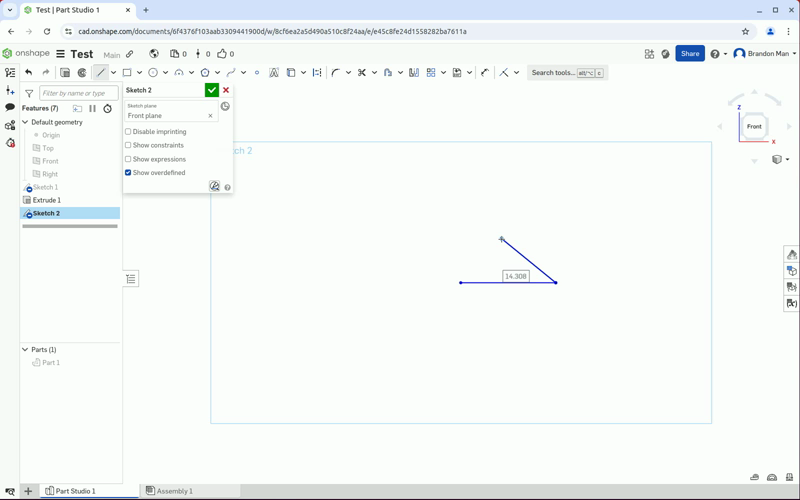
mouse_move(531, 238)
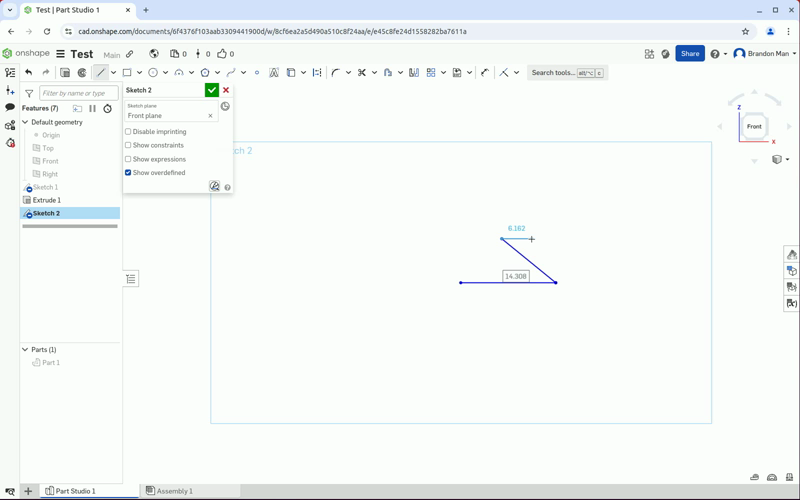
mouse_move(460, 238)
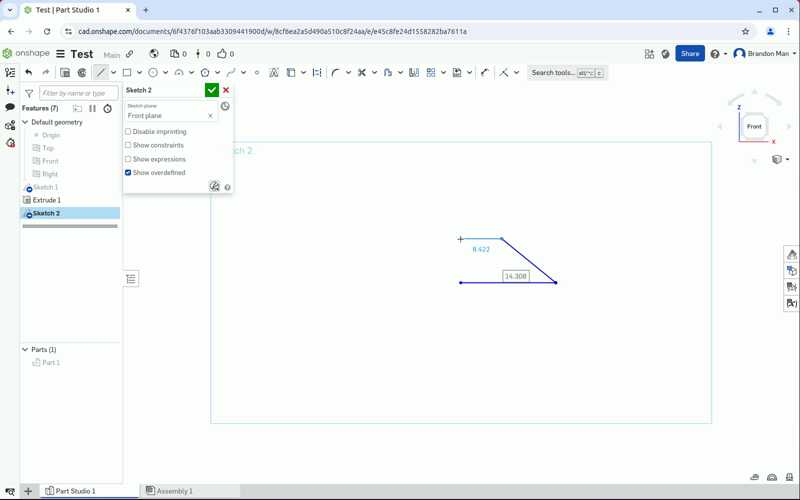
click(460, 238)
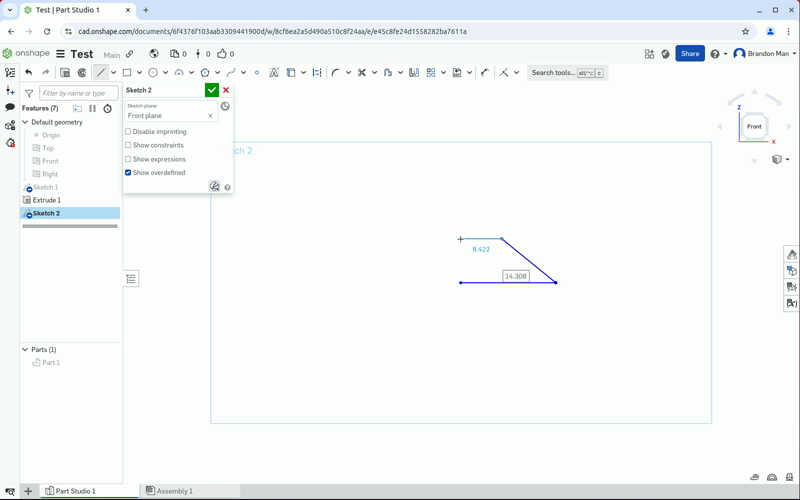
key_up(shift)
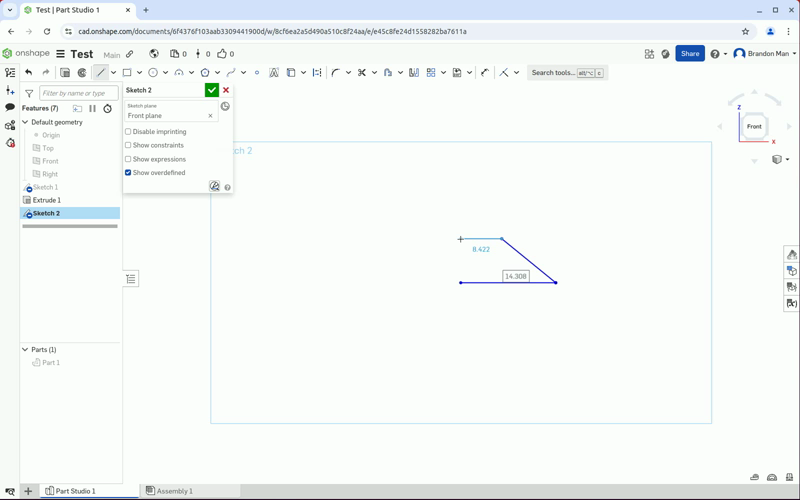
mouse_move(490, 238)
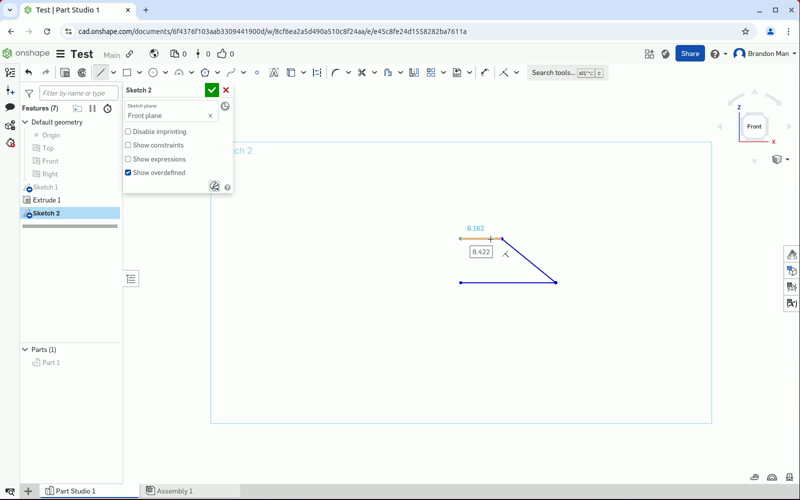
key_down(shift)
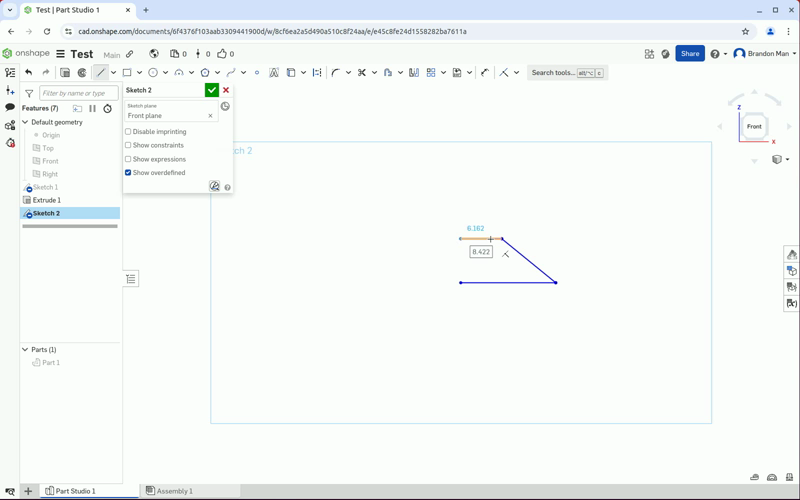
mouse_move(460, 282)
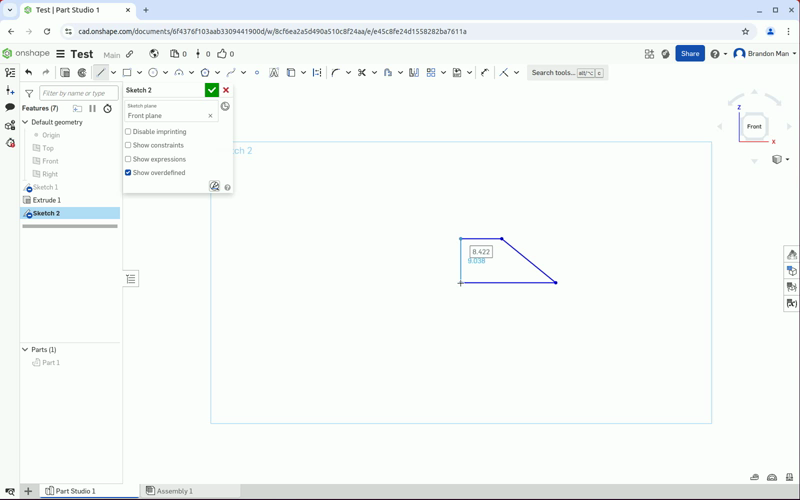
key_up(shift)
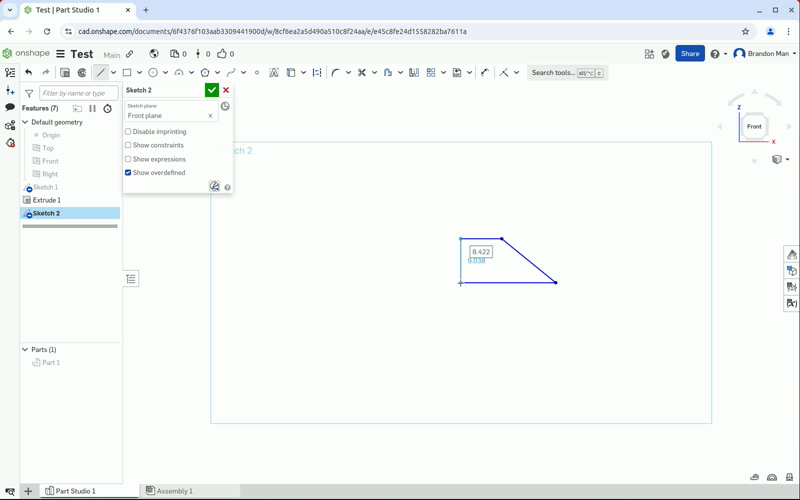
click(460, 282)
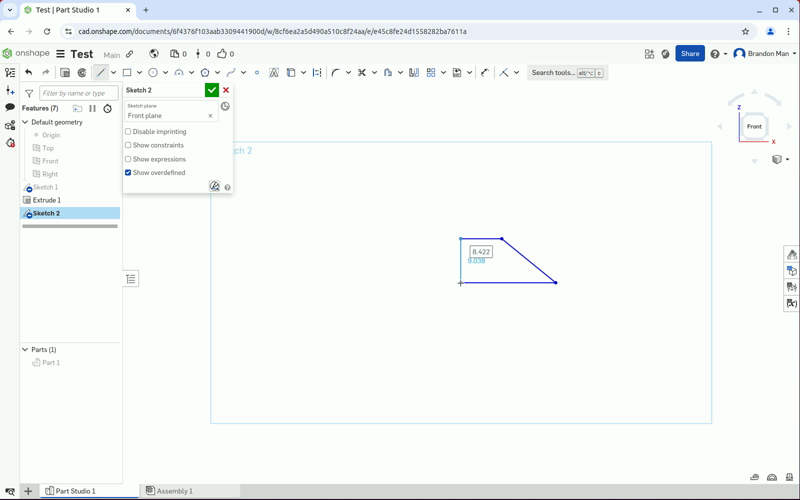
key(esc)
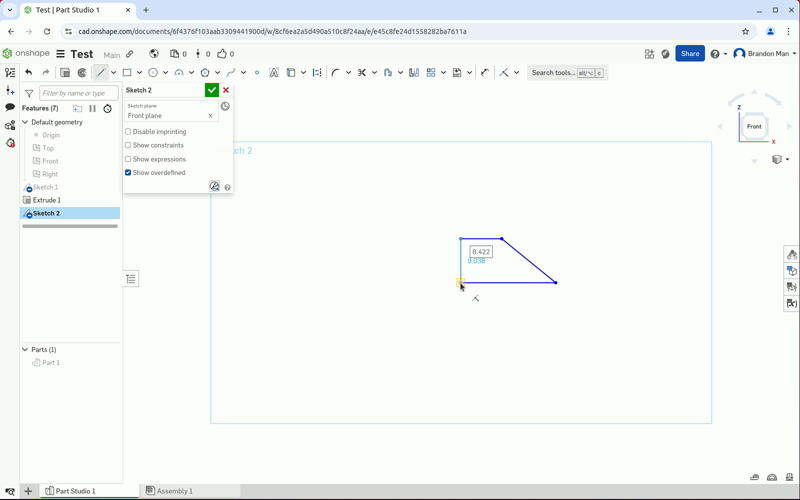
mouse_move(500, 271)
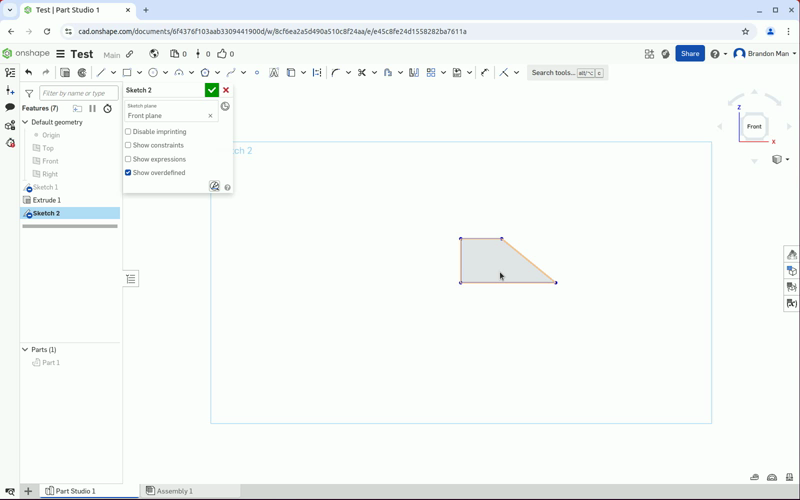
click(500, 271)
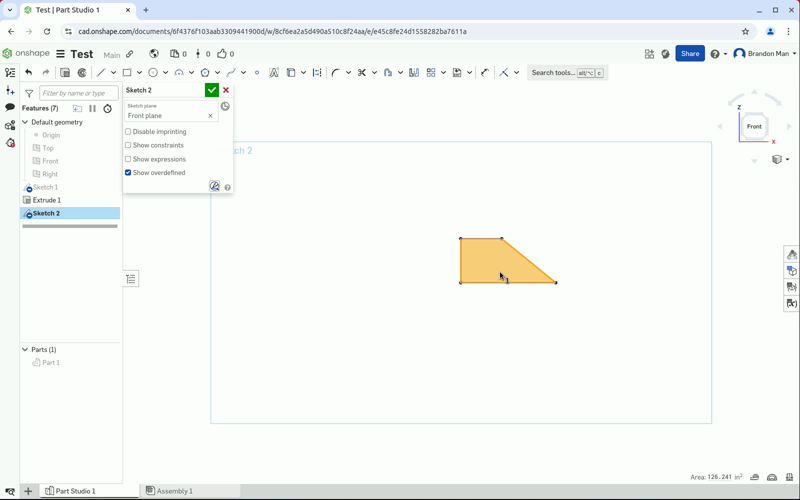
mouse_move(73, 352)
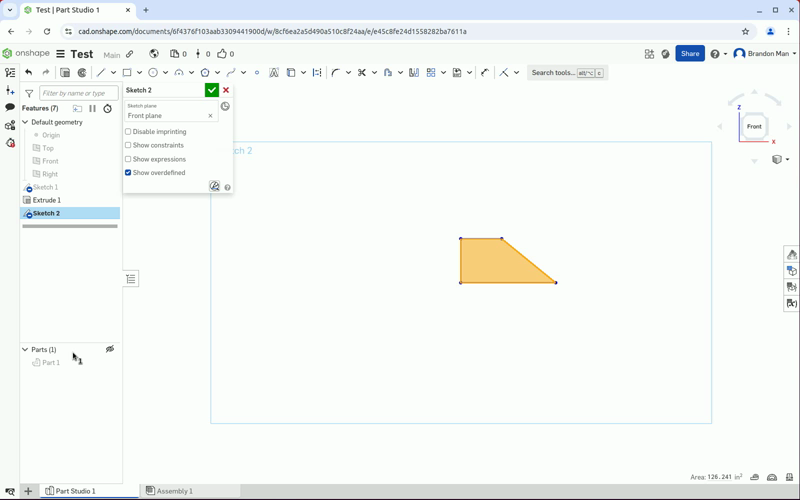
key(shift+y)
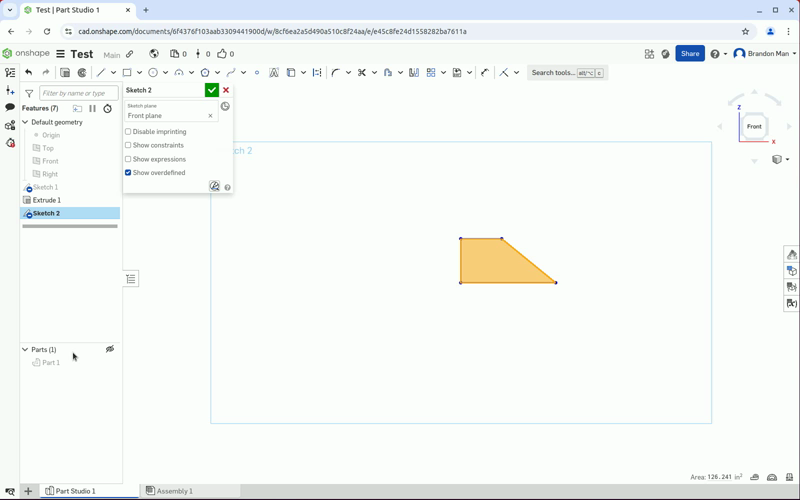
key(shift+e)
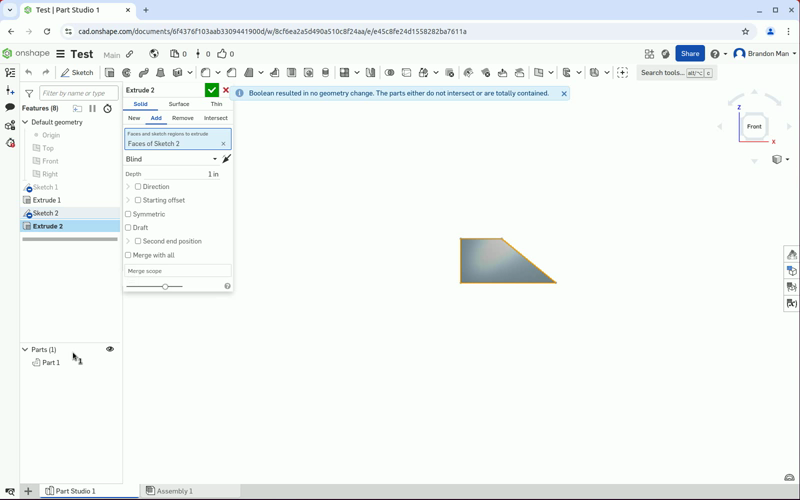
mouse_move(143, 106)
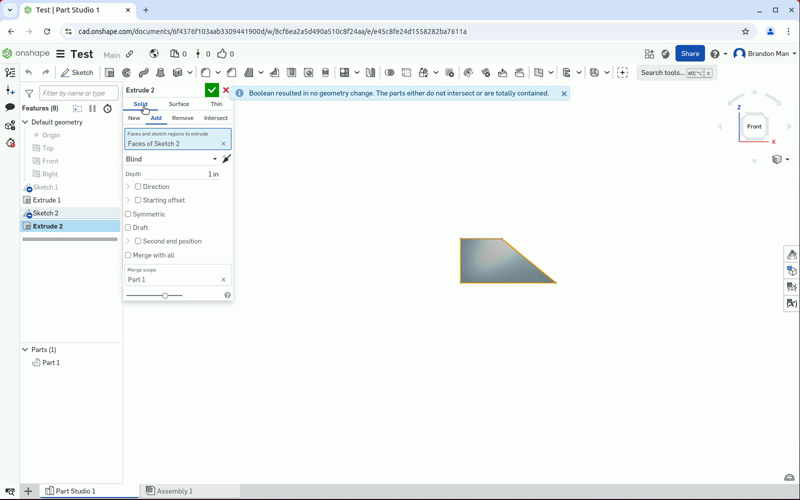
click(143, 106)
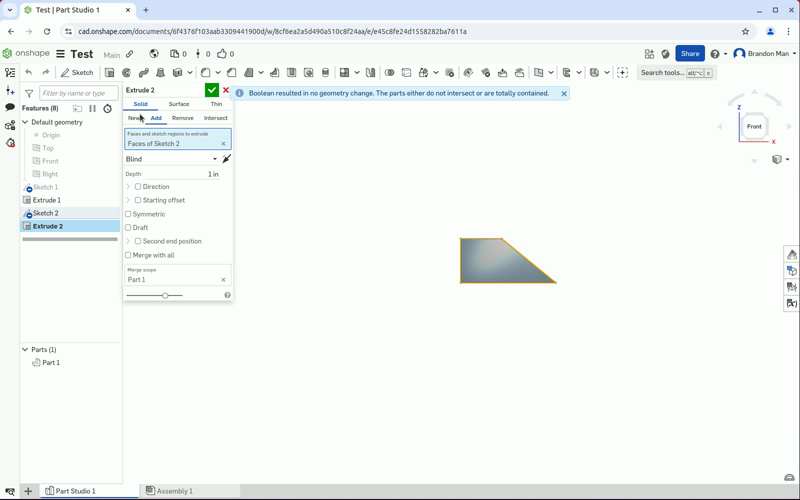
mouse_move(137, 120)
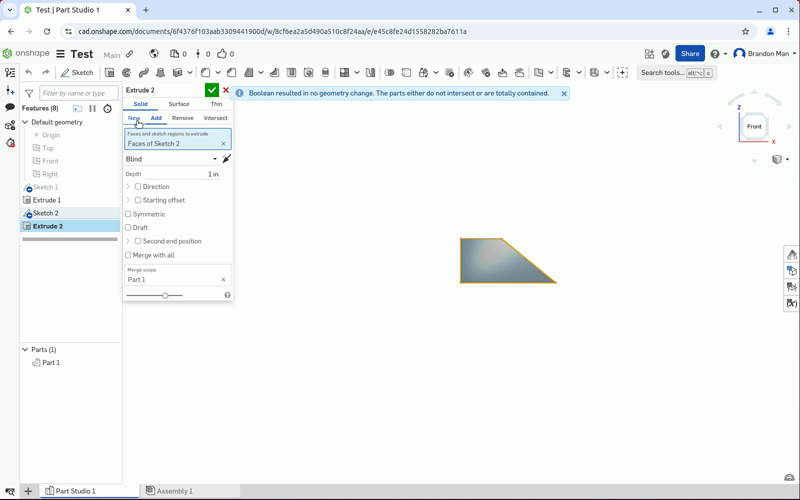
click(137, 120)
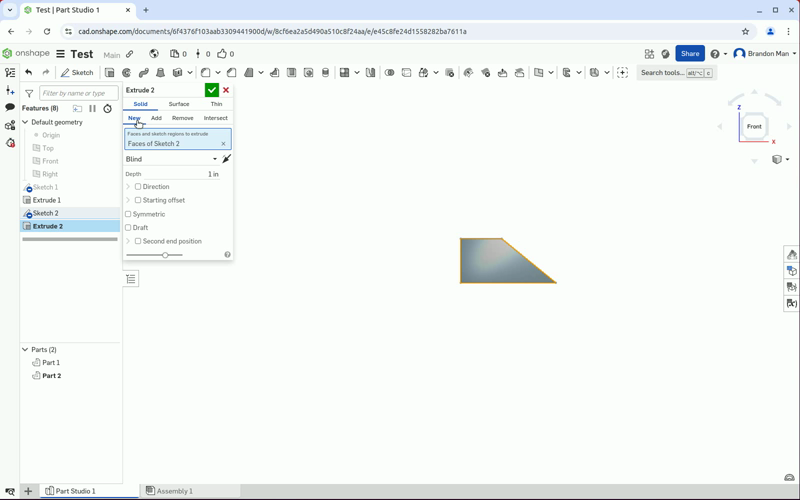
key(tab, 4)
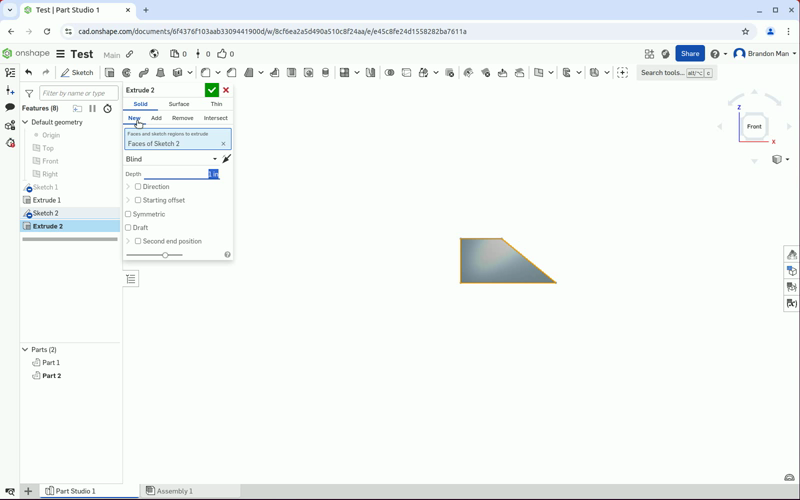
text(5.536)
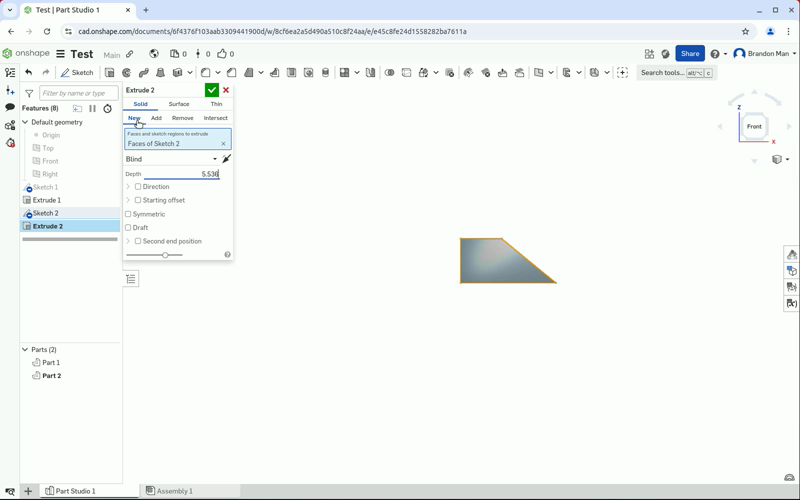
key(enter)
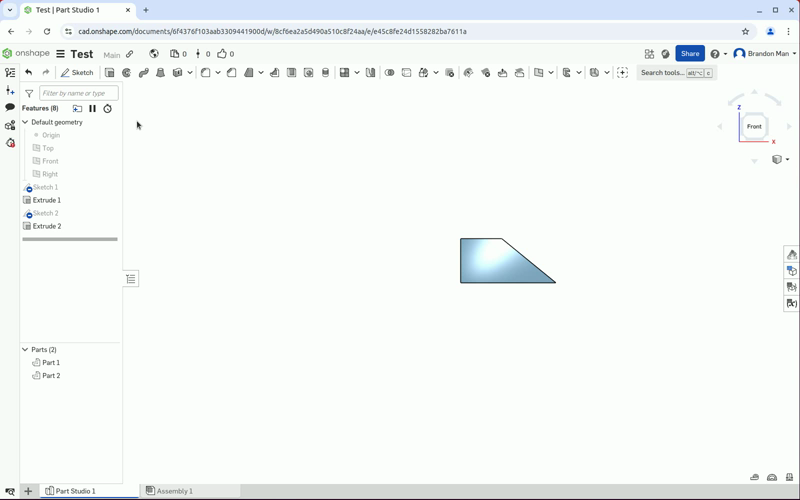
key(shift+h)
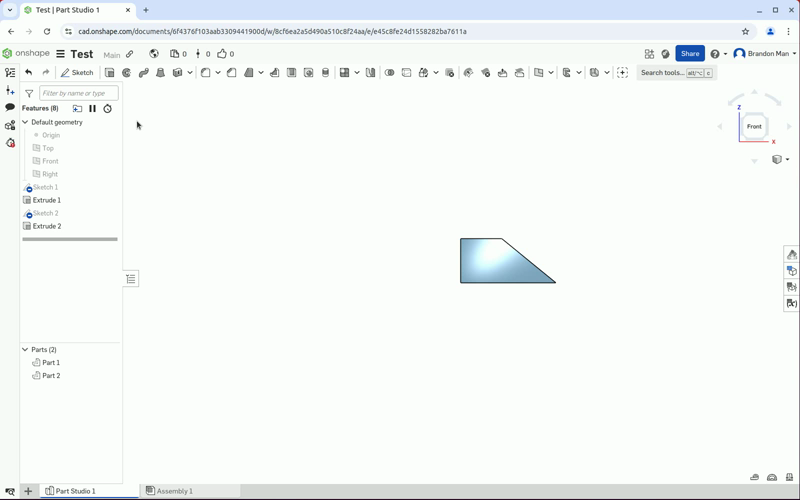
key(shift+h)
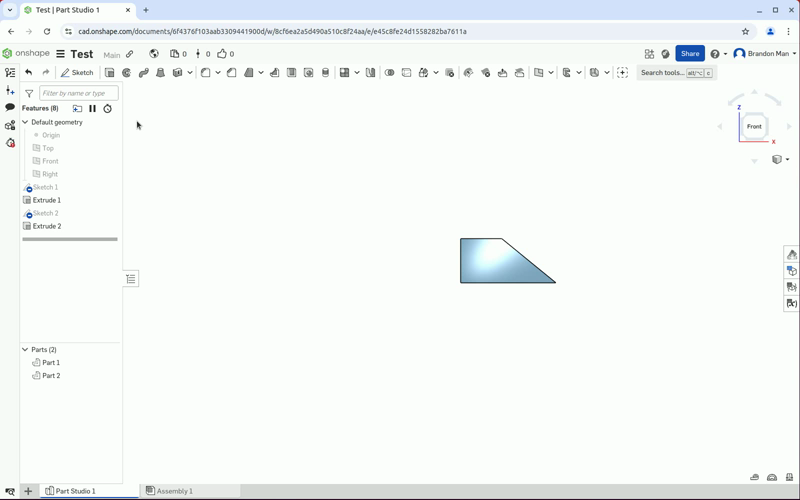
mouse_move(73, 189)
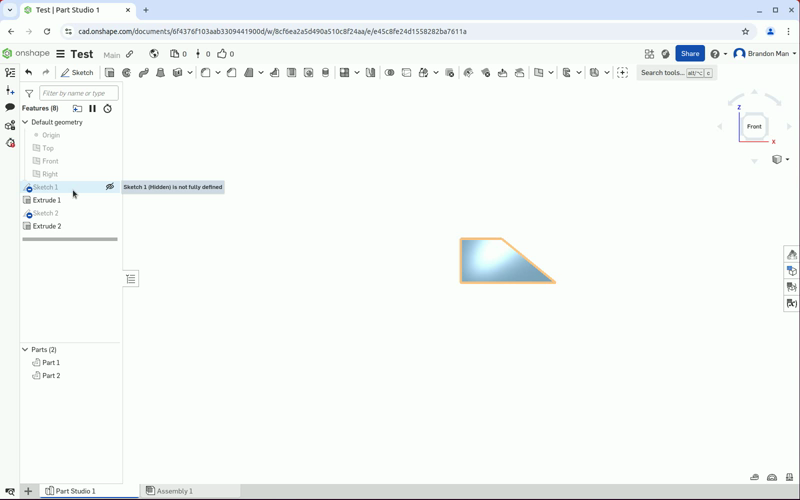
click(73, 189)
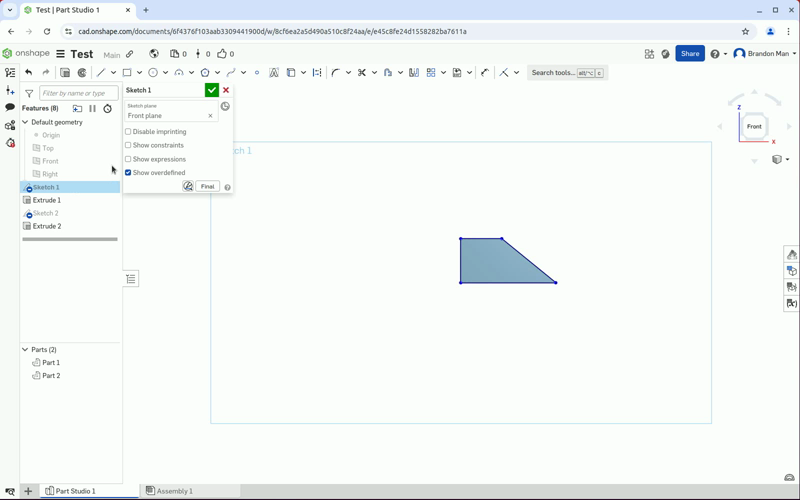
mouse_move(229, 92)
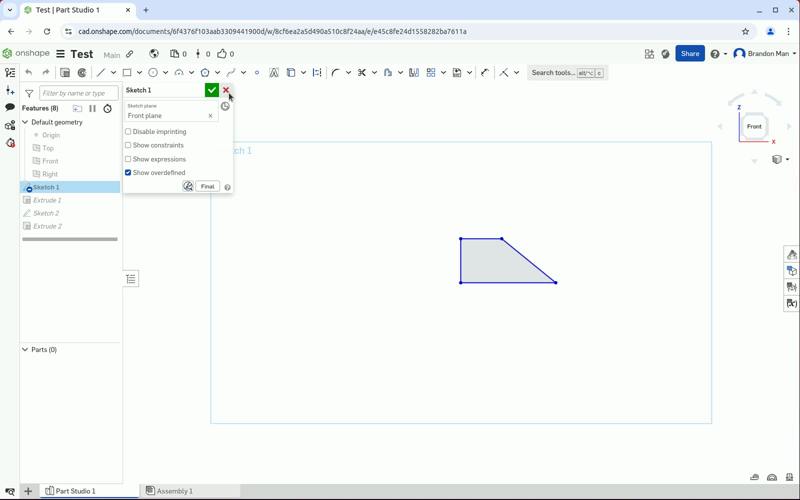
click(229, 92)
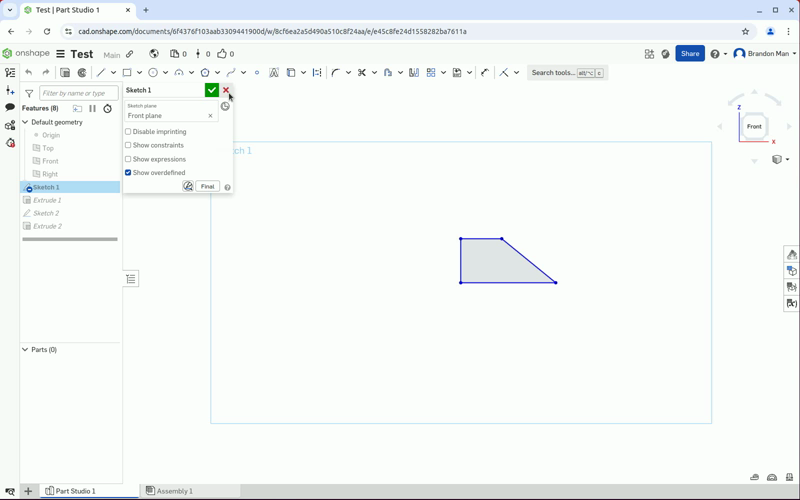
key(shift+s)
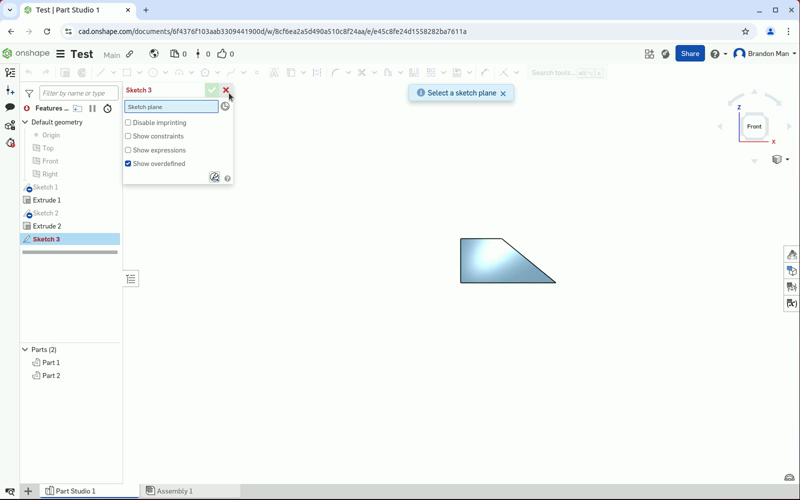
mouse_move(73, 163)
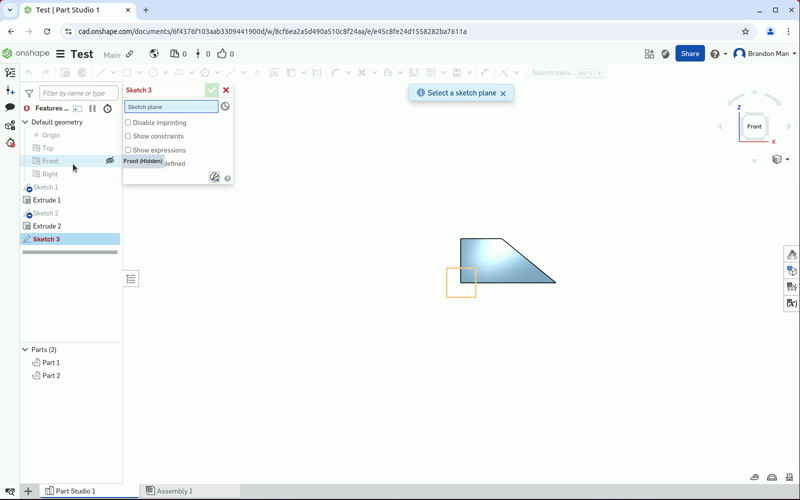
click(73, 163)
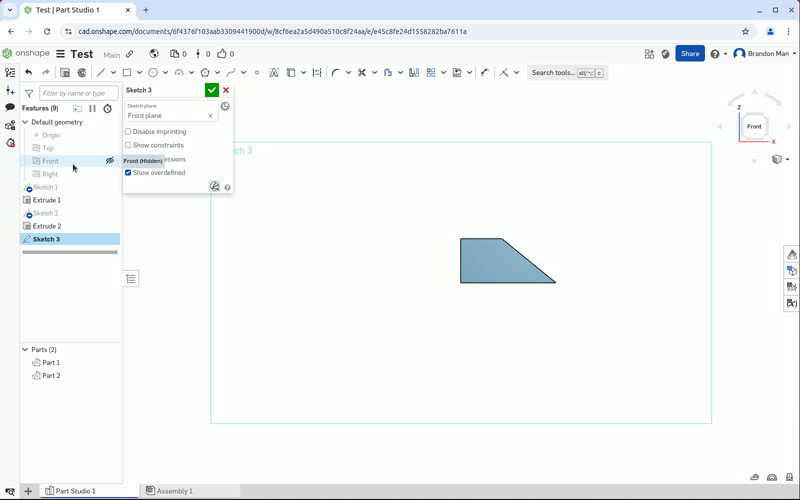
mouse_move(73, 352)
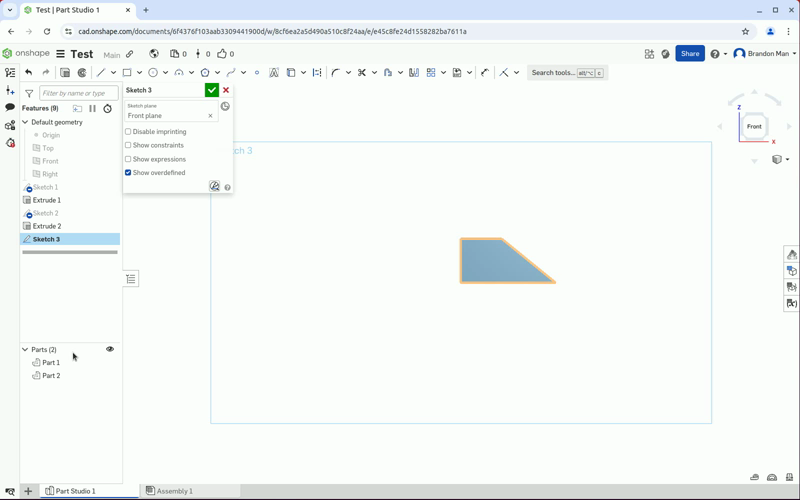
key(y)
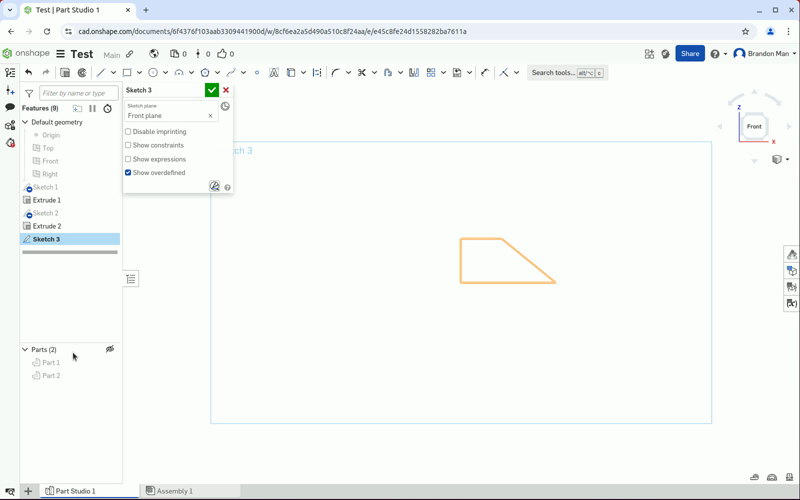
key(l)
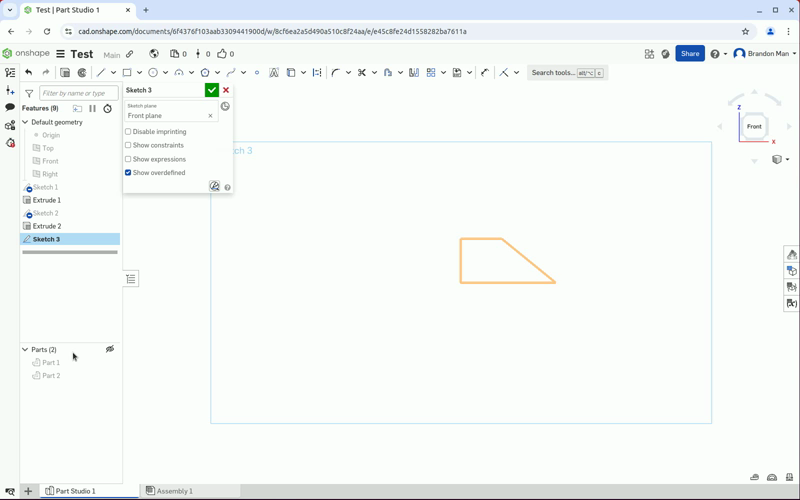
key_down(shift)
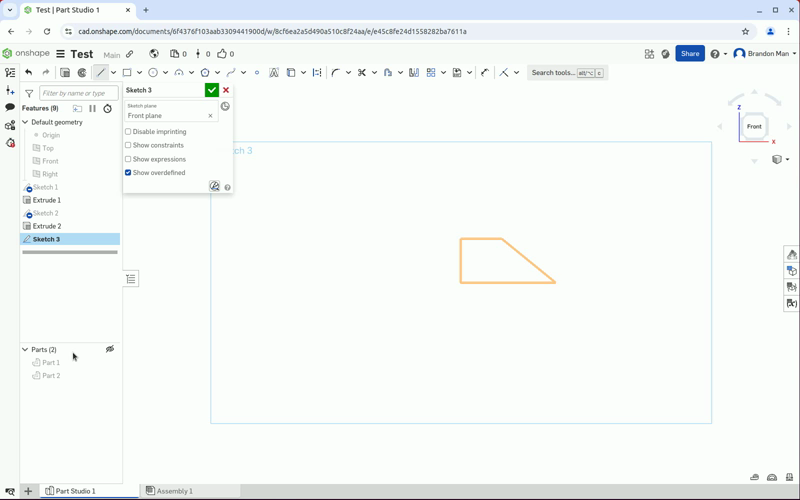
mouse_move(460, 238)
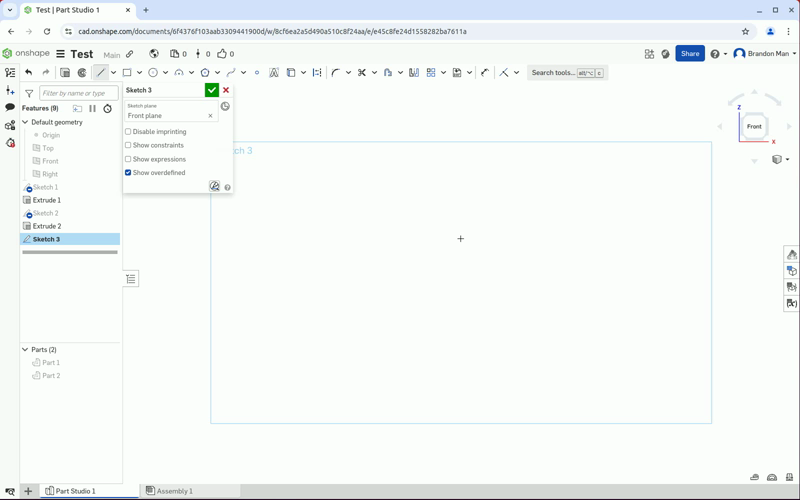
click(460, 238)
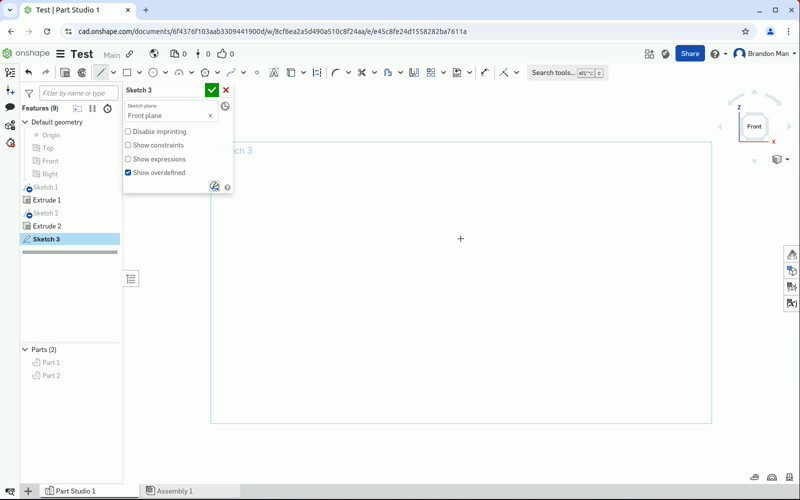
key_up(shift)
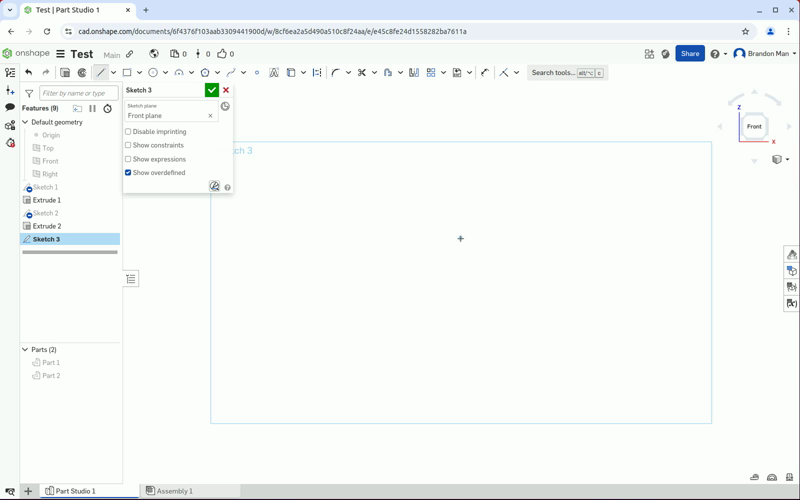
key_down(shift)
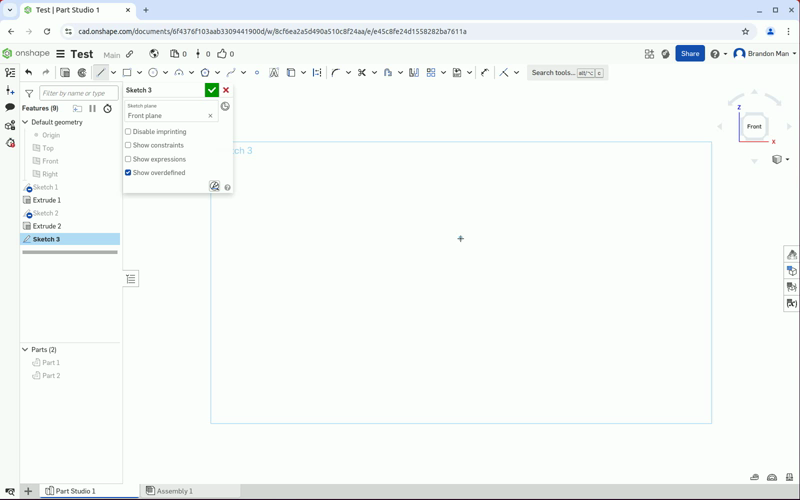
mouse_move(490, 238)
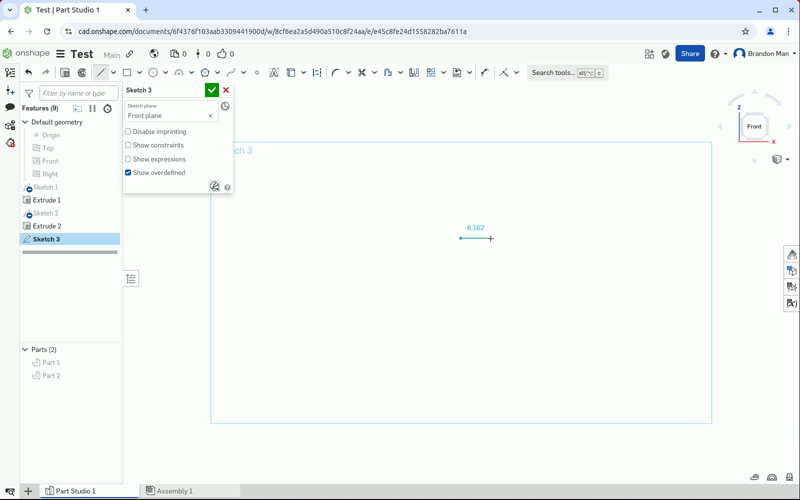
mouse_move(501, 238)
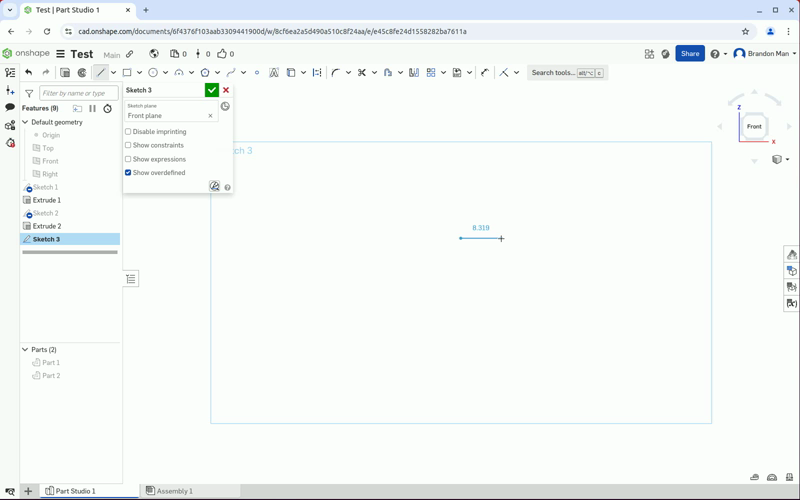
click(501, 238)
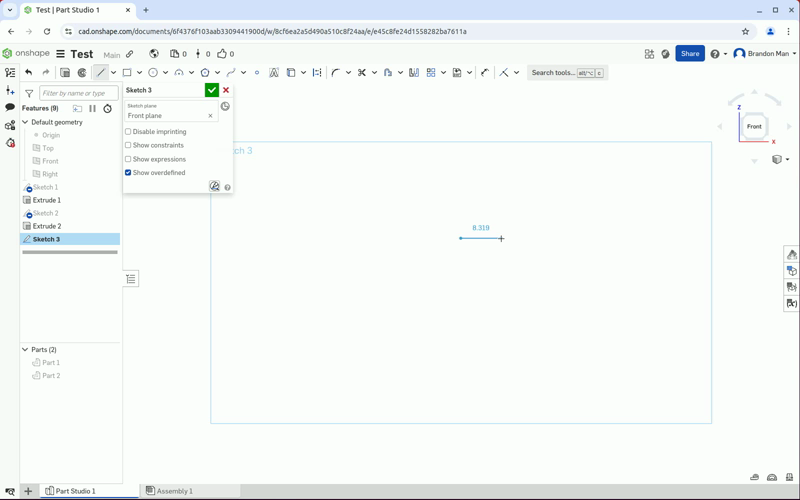
key_up(shift)
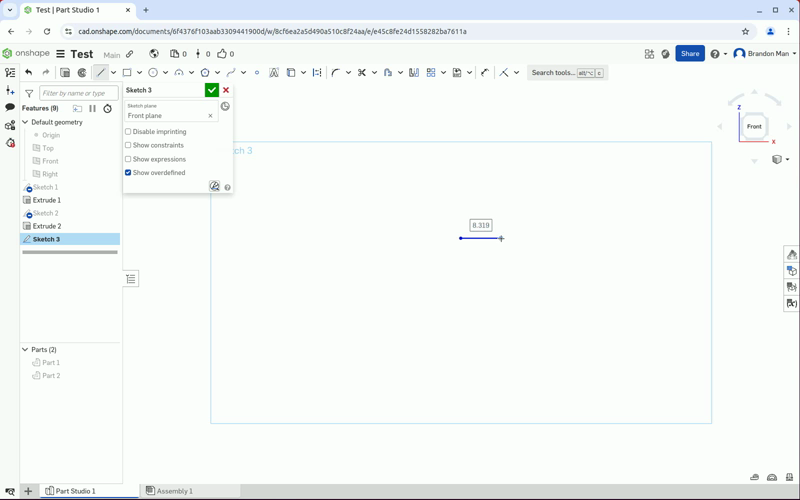
key_down(shift)
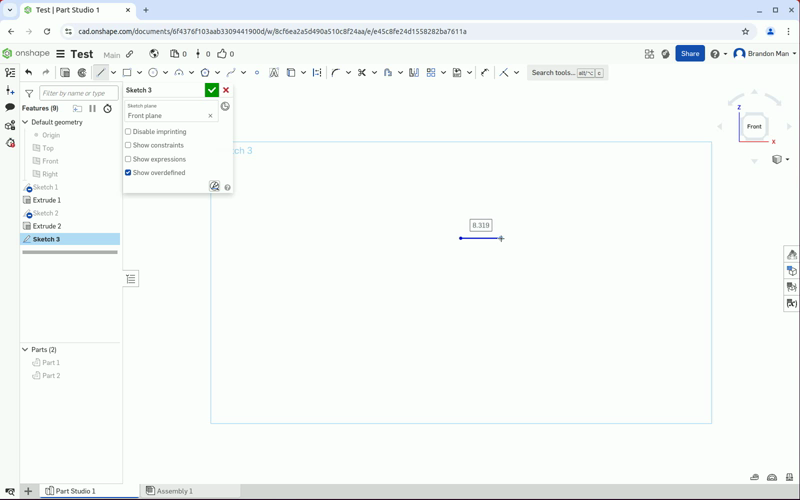
mouse_move(555, 282)
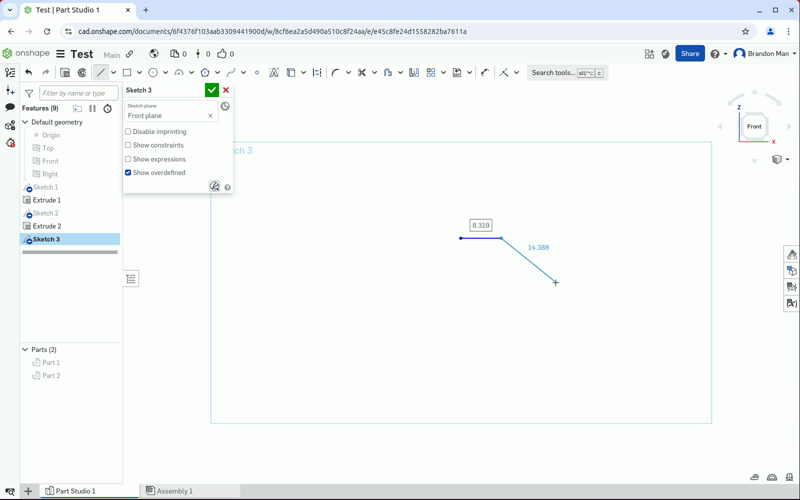
click(555, 282)
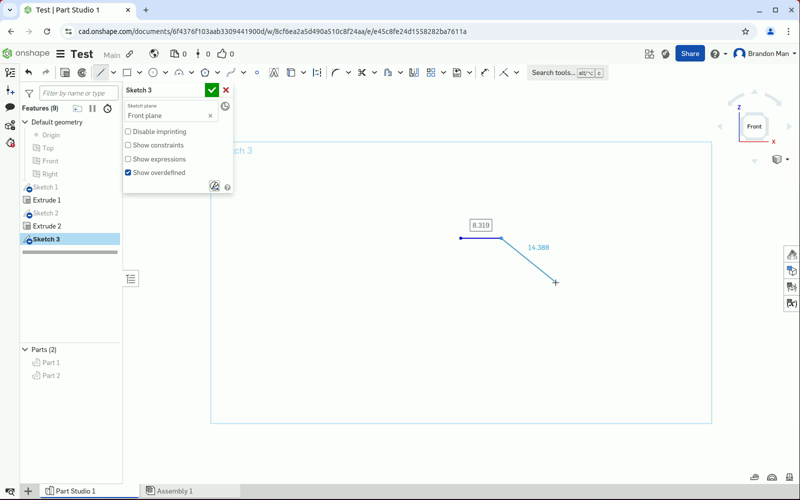
key_up(shift)
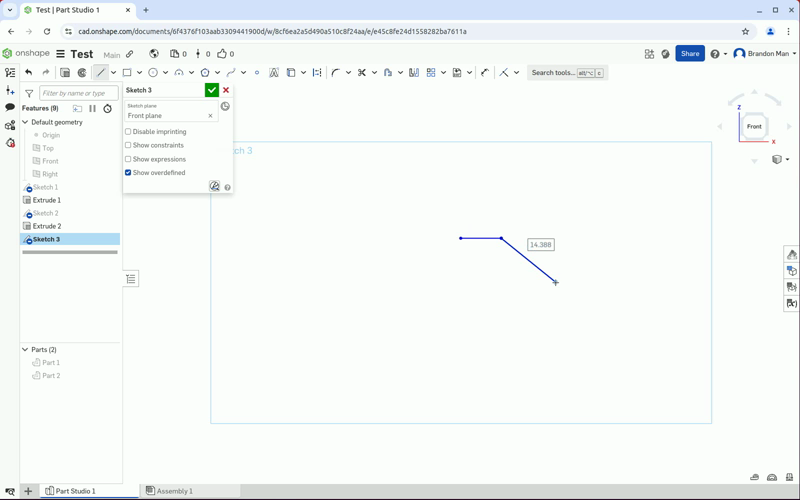
key_down(shift)
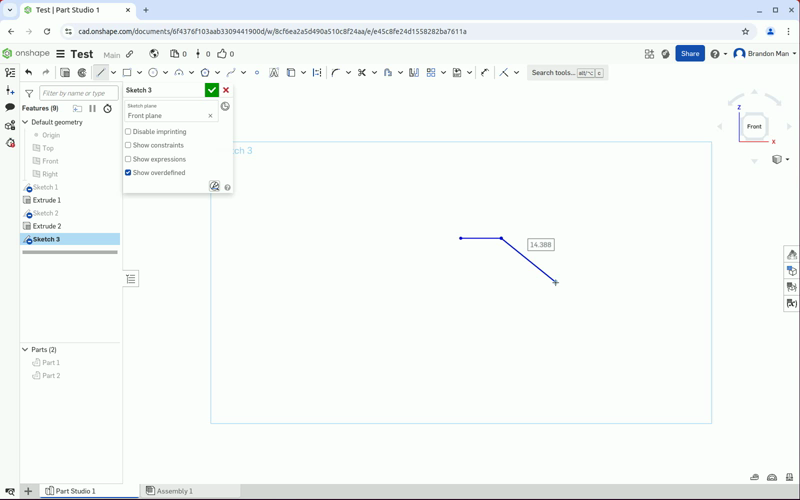
mouse_move(585, 282)
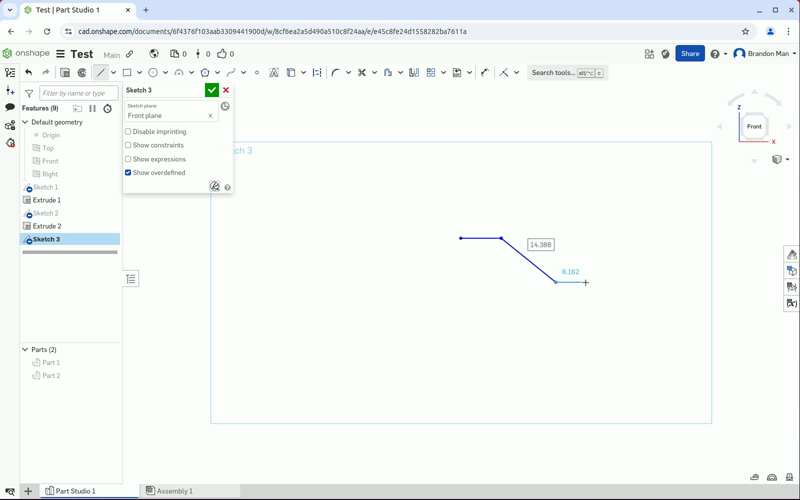
mouse_move(573, 282)
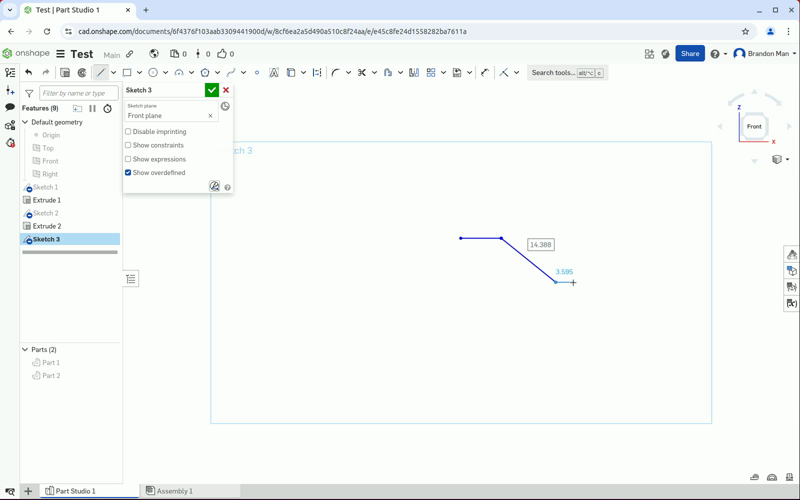
click(573, 282)
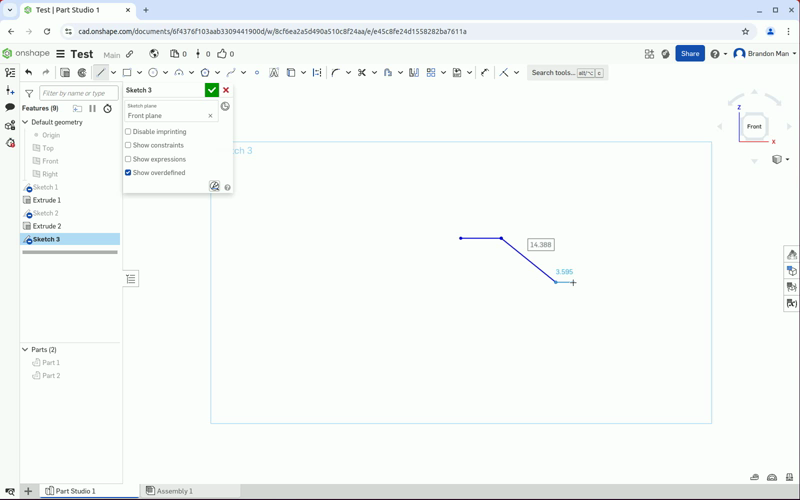
key_up(shift)
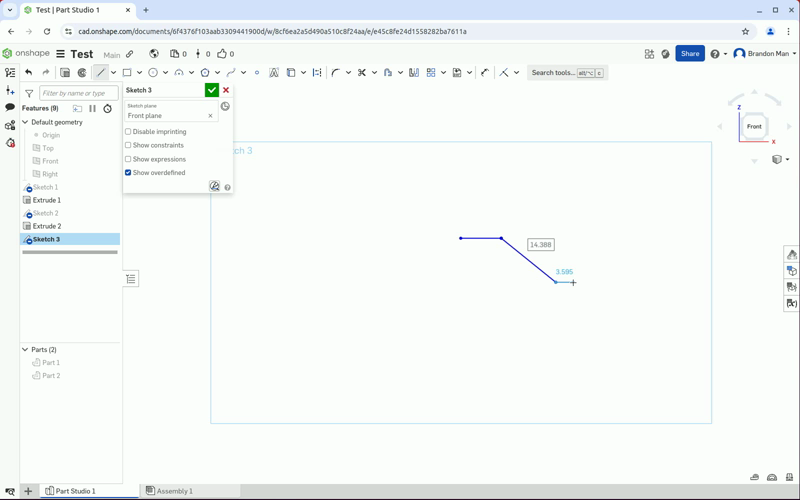
key_down(shift)
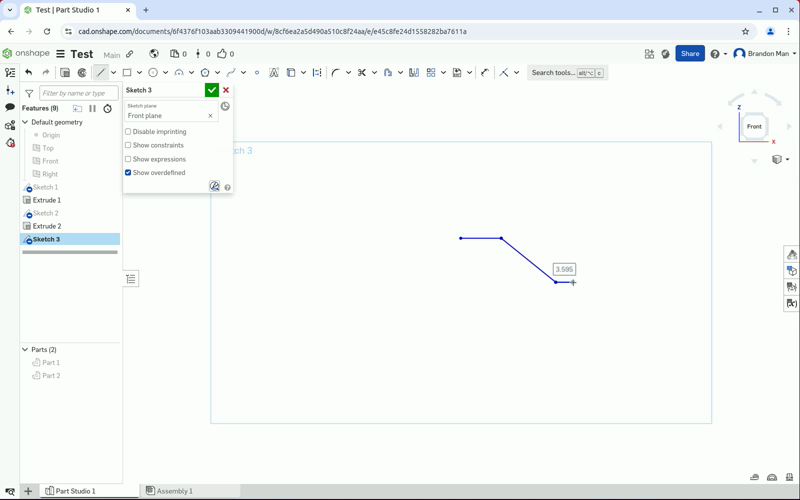
mouse_move(501, 224)
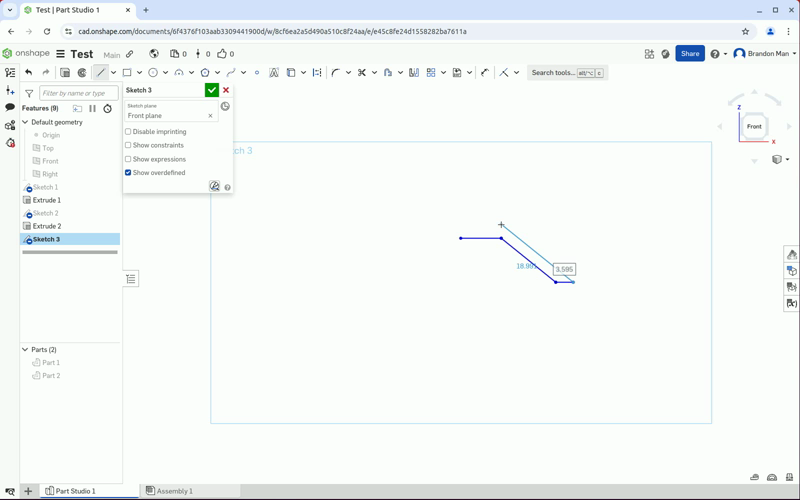
click(501, 224)
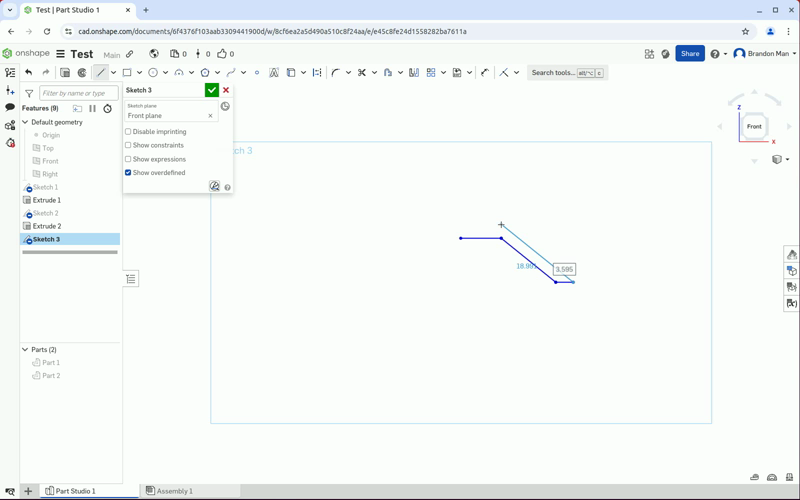
key_up(shift)
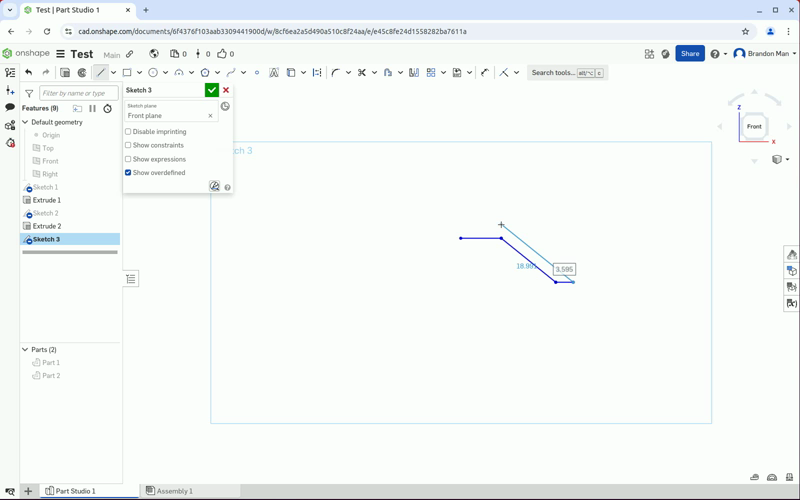
key_down(shift)
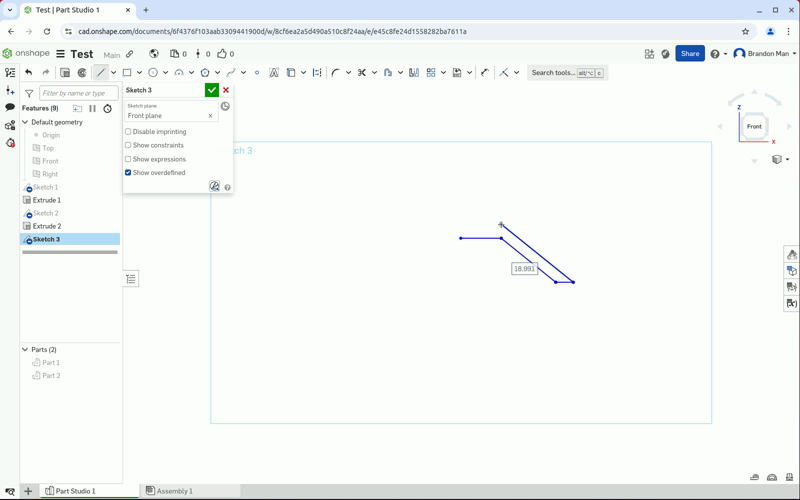
mouse_move(531, 224)
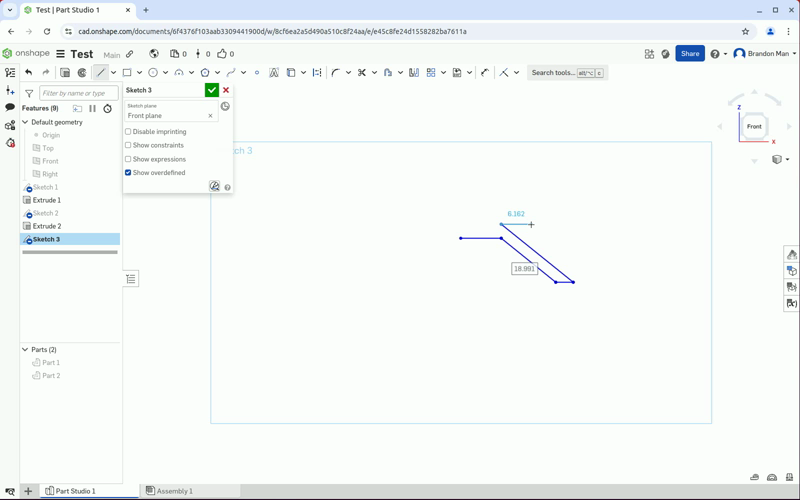
mouse_move(460, 224)
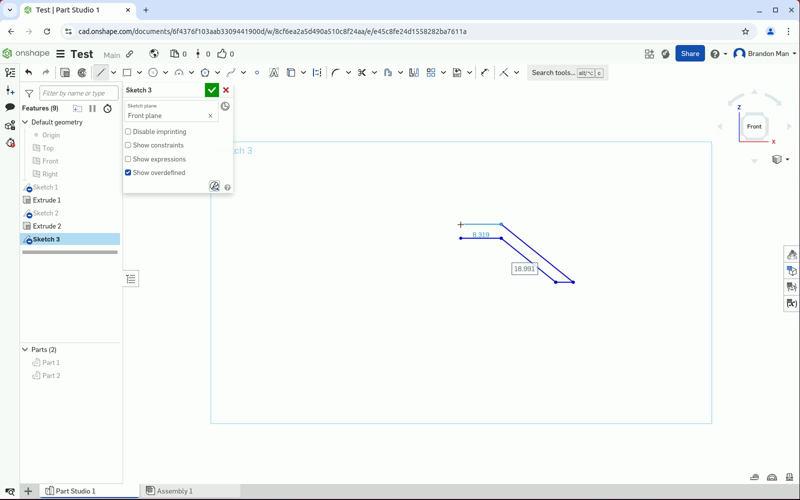
click(460, 224)
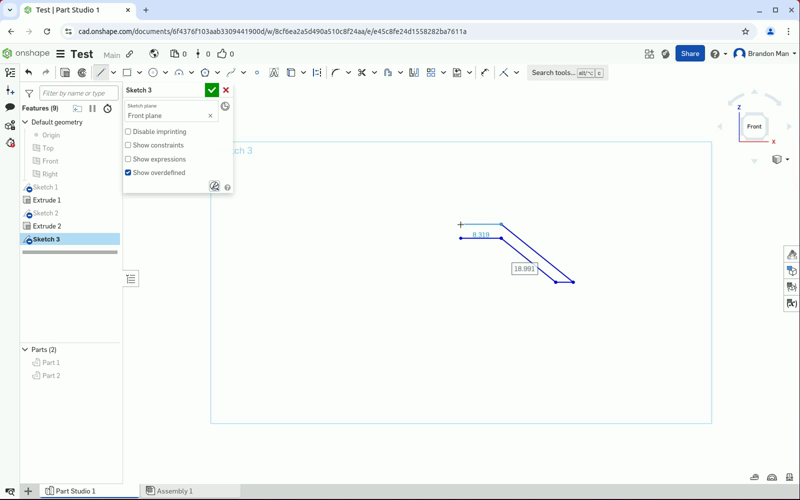
key_up(shift)
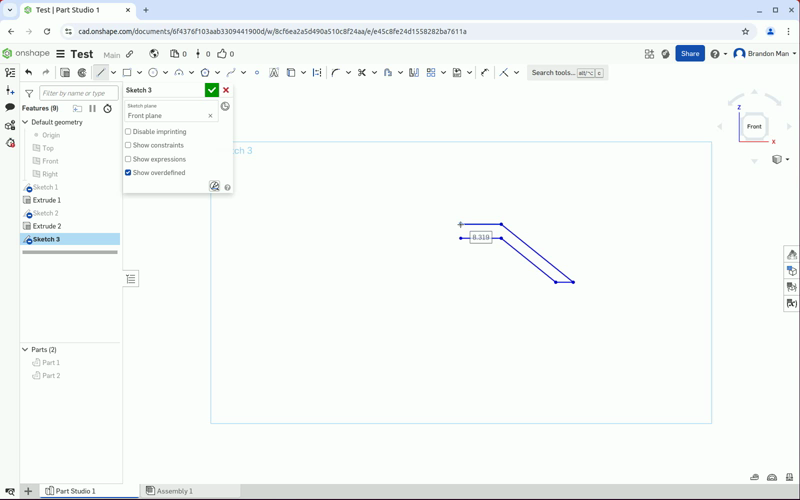
mouse_move(490, 224)
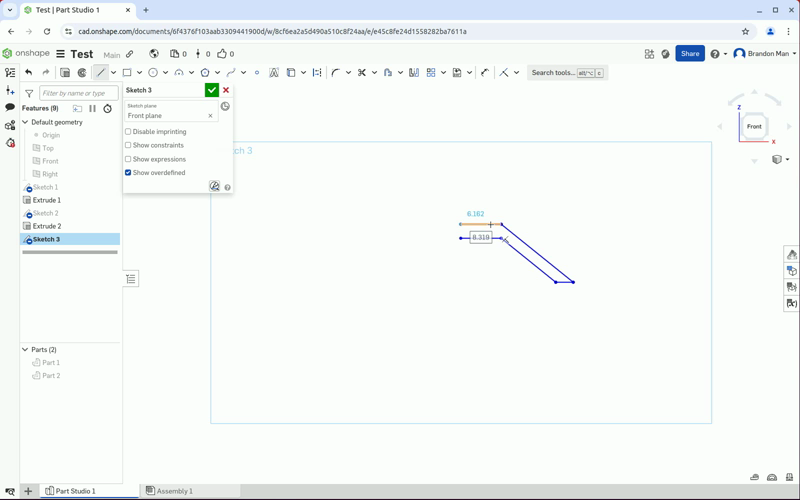
key_down(shift)
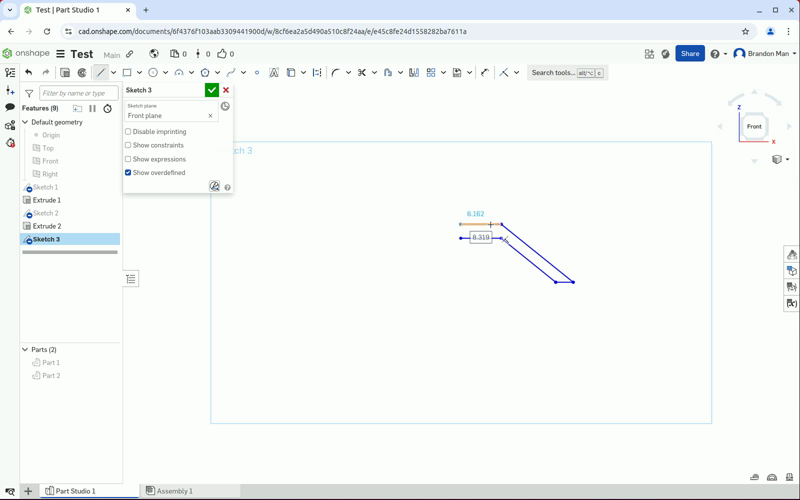
mouse_move(460, 238)
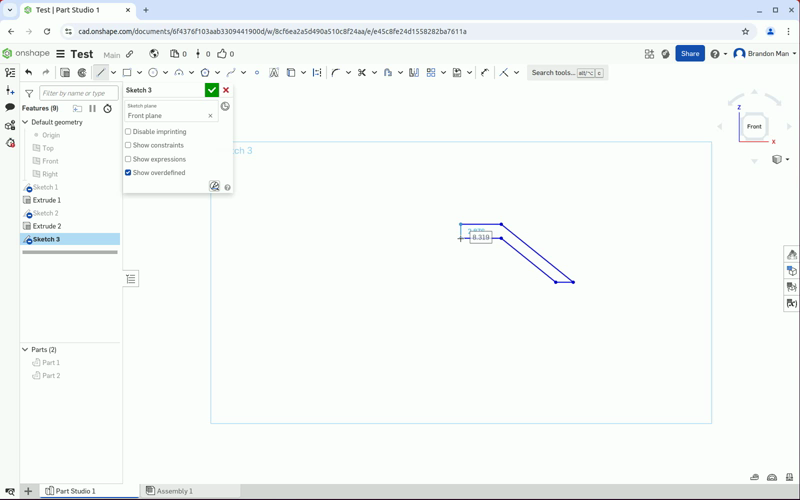
key_up(shift)
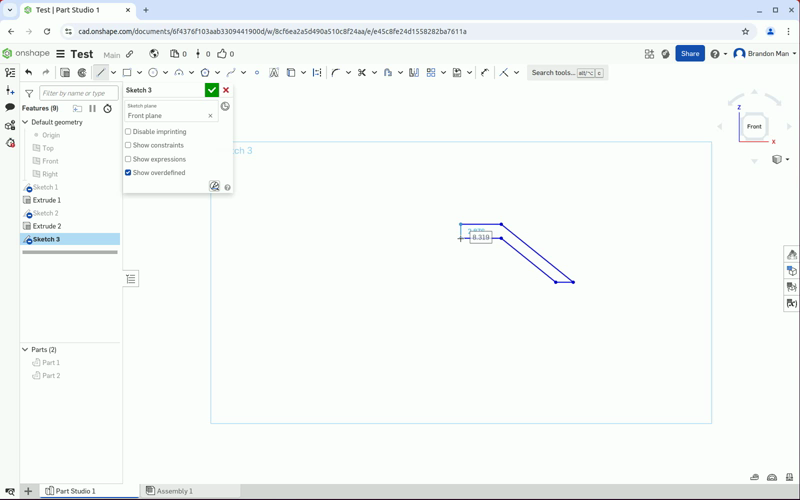
click(460, 238)
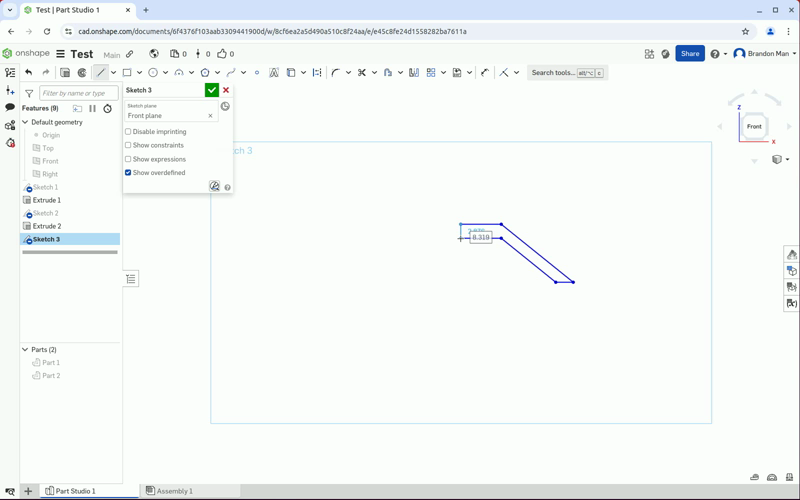
key(esc)
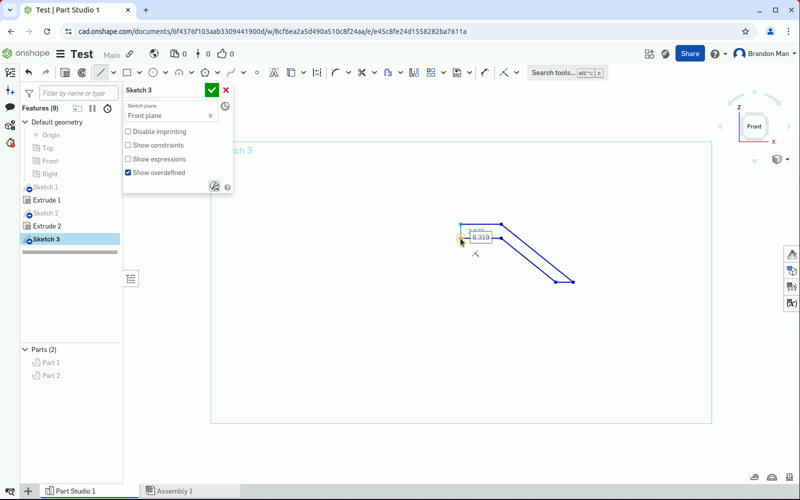
mouse_move(477, 228)
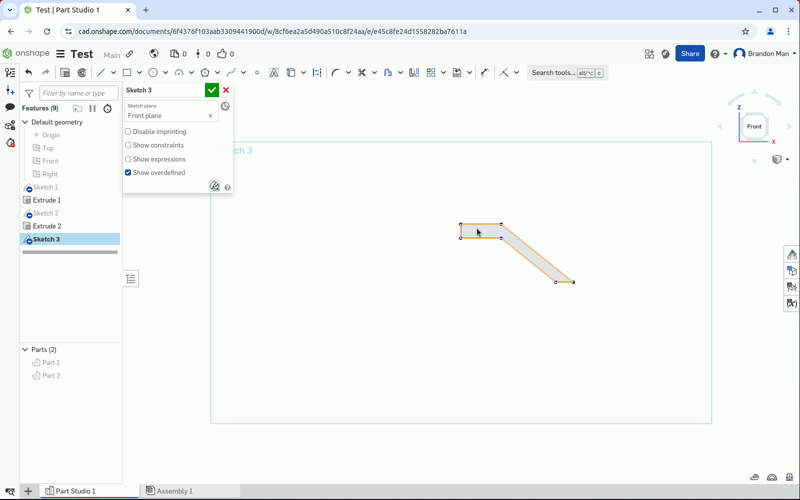
scroll(6)
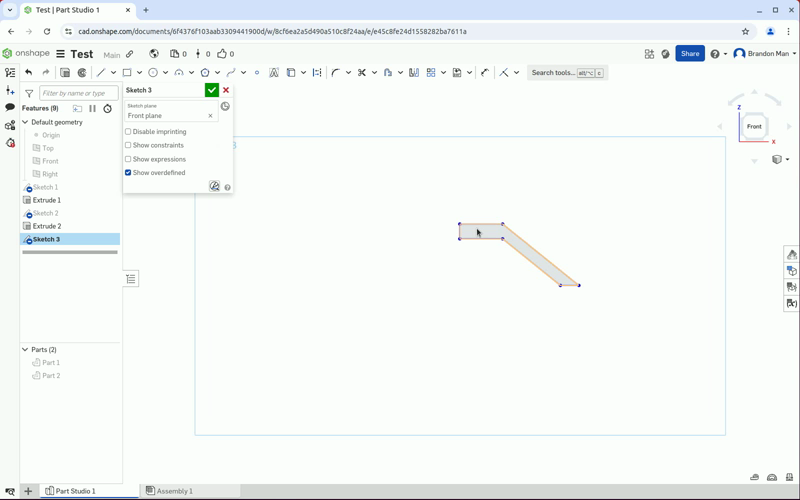
scroll(6)
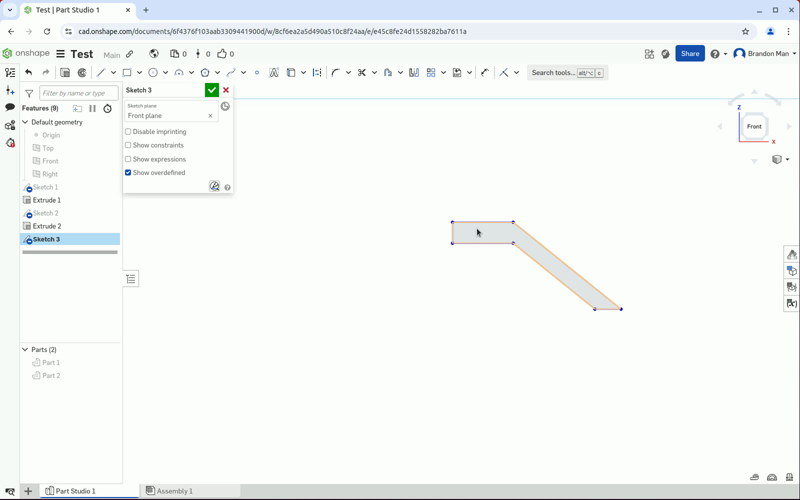
scroll(6)
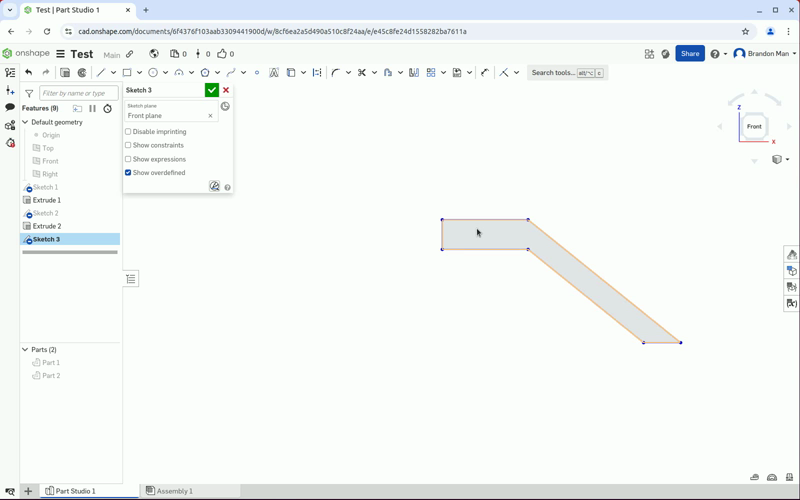
scroll(6)
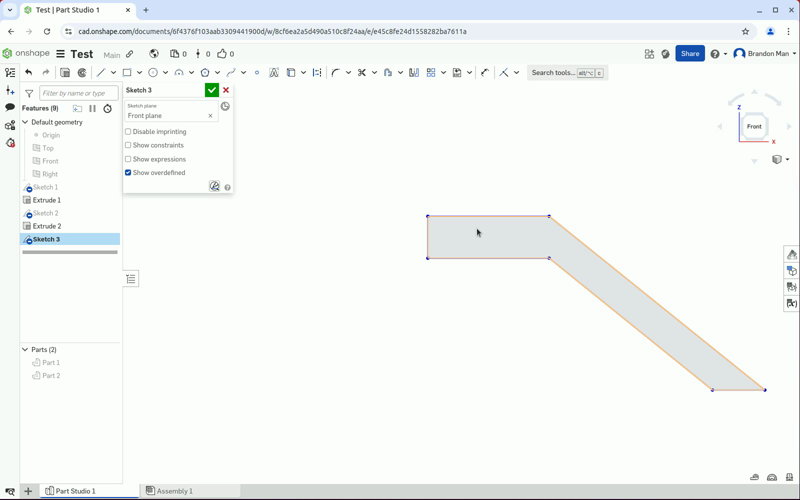
scroll(6)
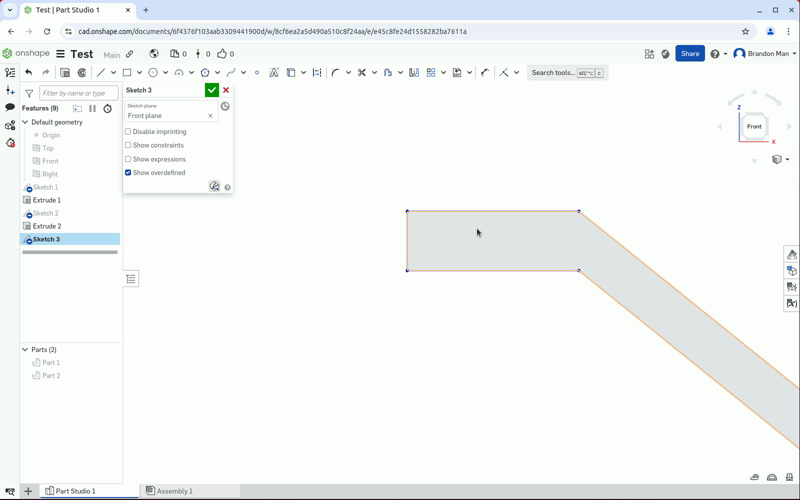
scroll(6)
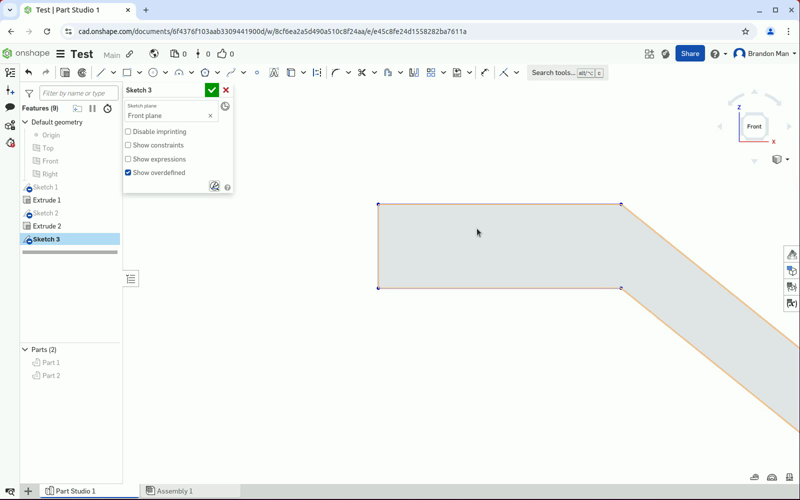
scroll(6)
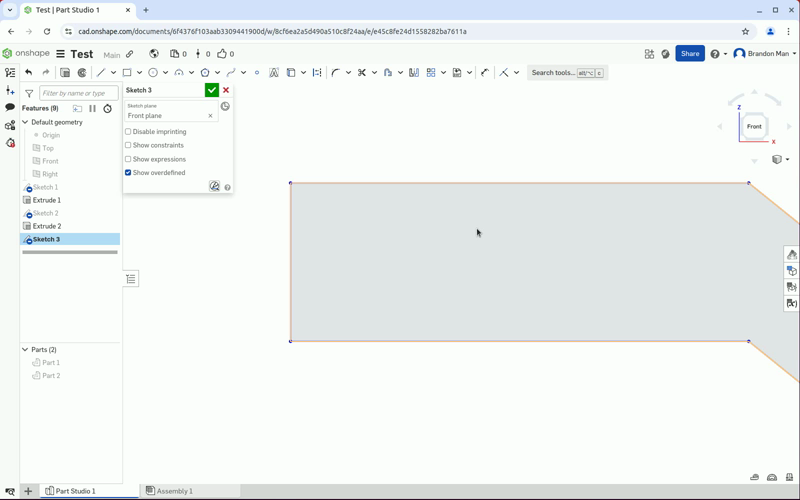
click(477, 228)
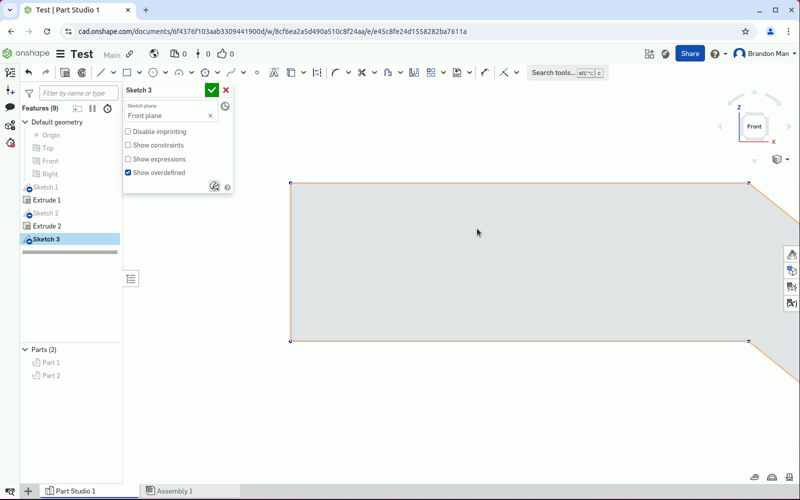
scroll(-6)
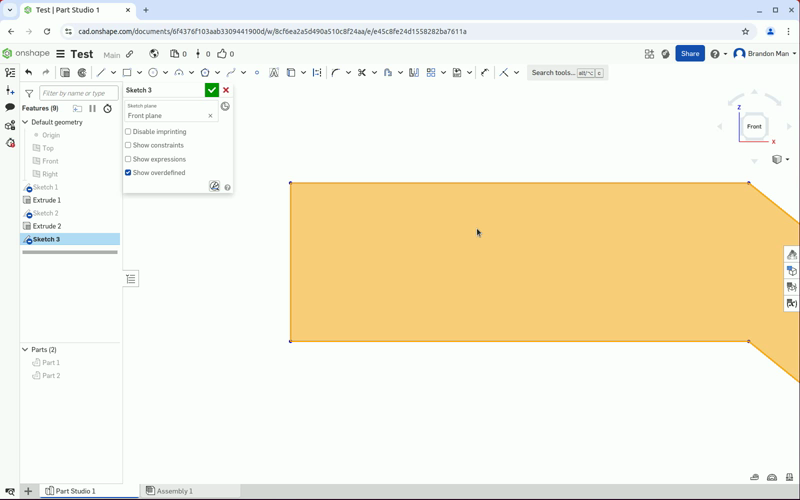
scroll(-6)
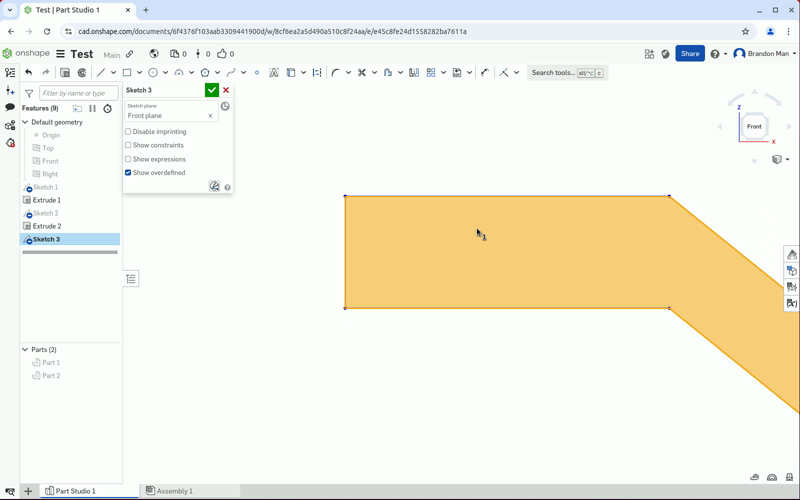
scroll(-6)
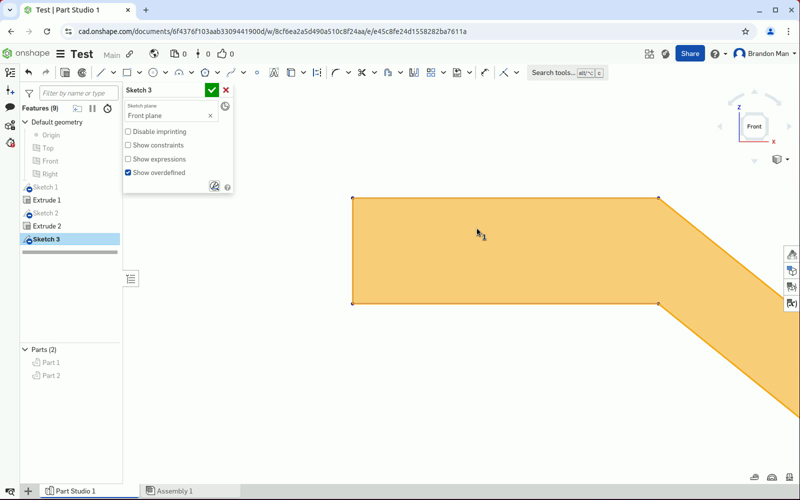
scroll(-6)
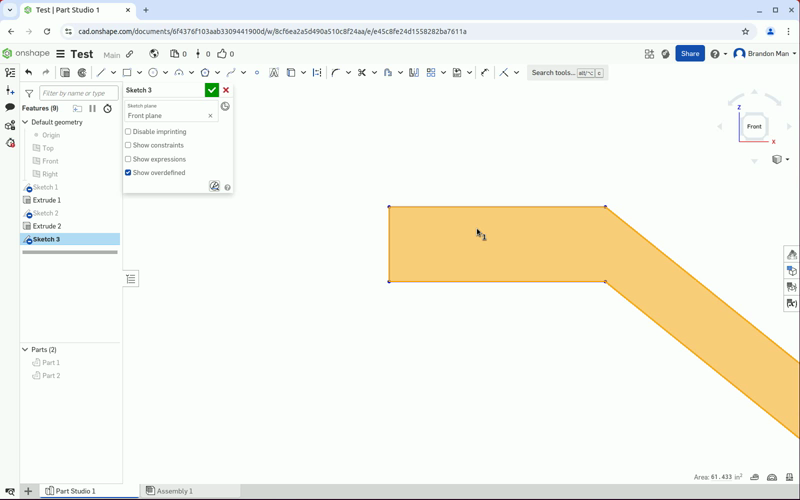
scroll(-6)
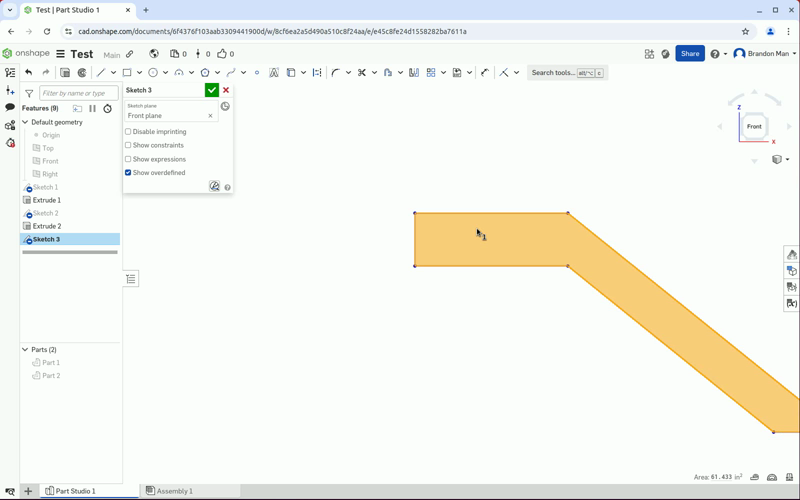
scroll(-6)
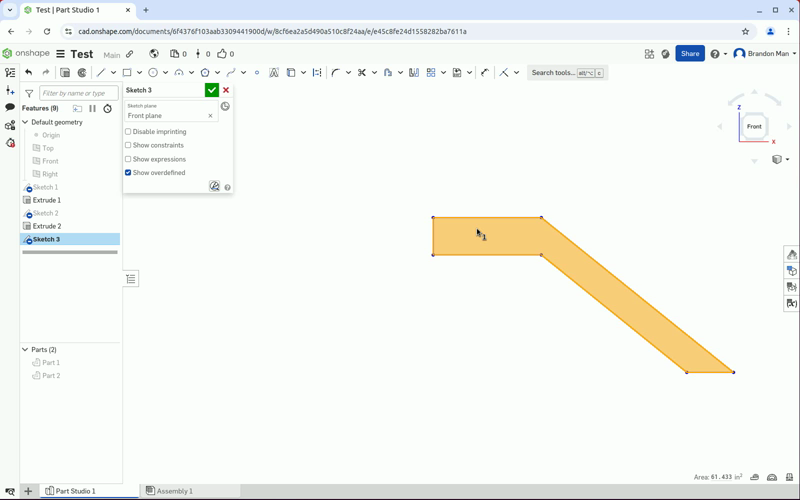
scroll(-6)
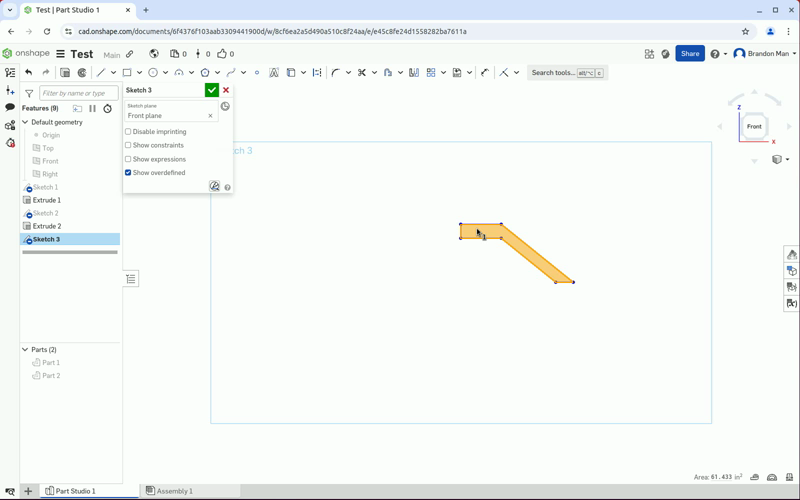
mouse_move(73, 352)
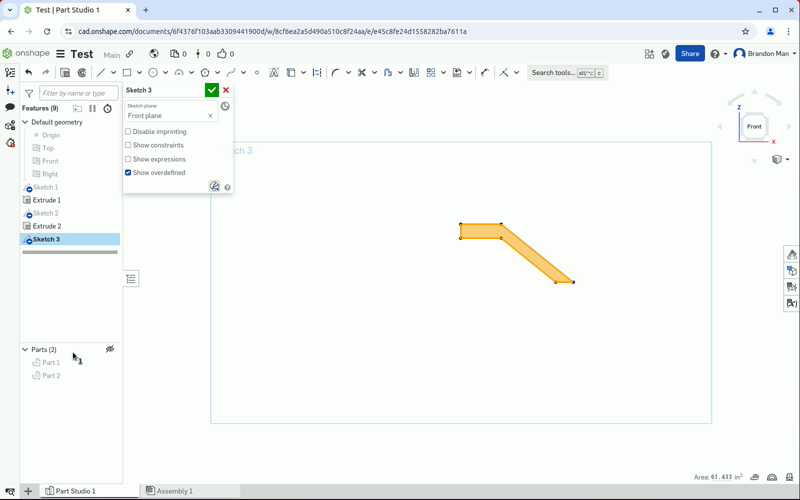
key(shift+y)
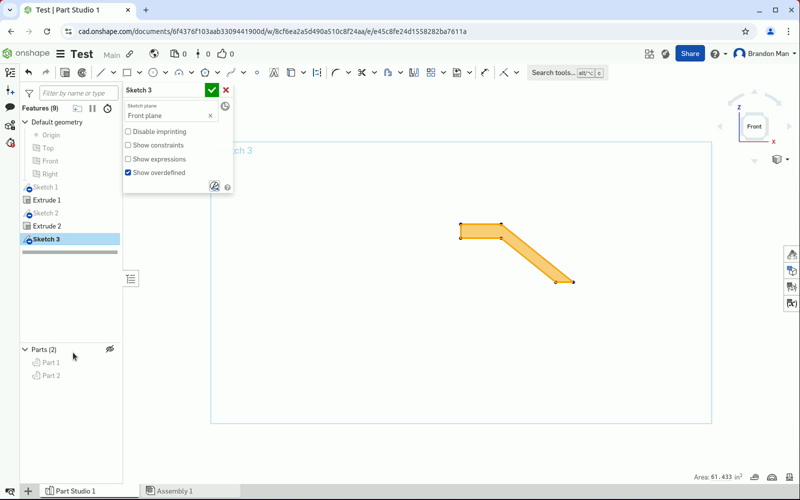
key(shift+e)
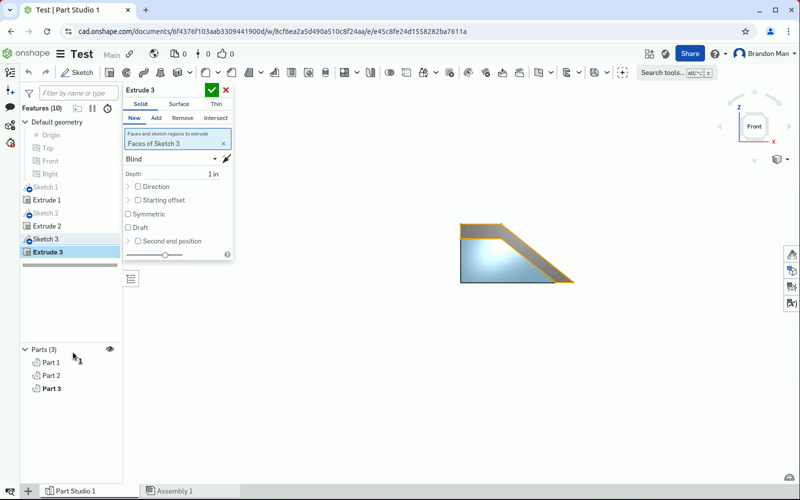
mouse_move(143, 106)
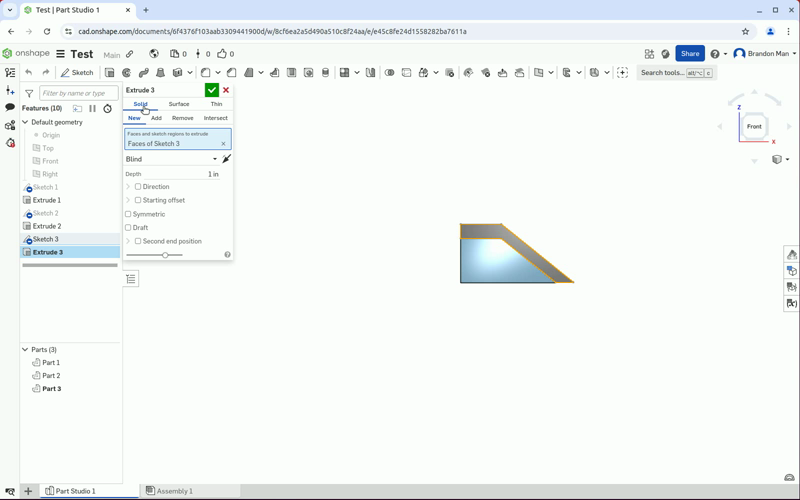
click(143, 106)
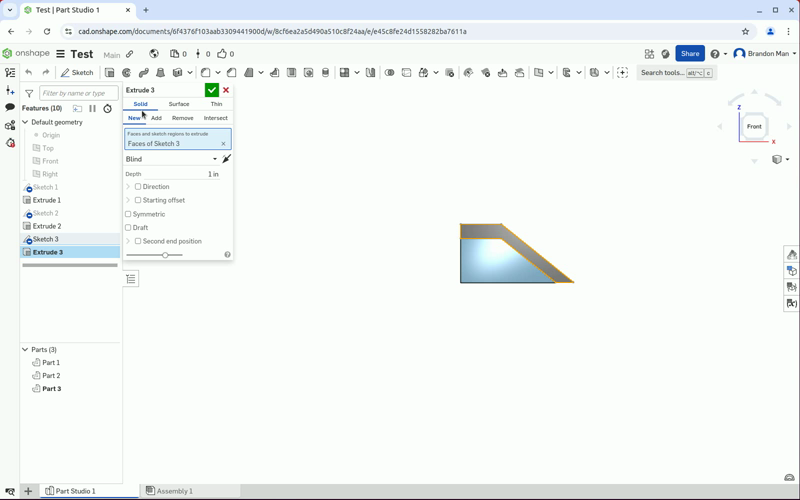
mouse_move(137, 120)
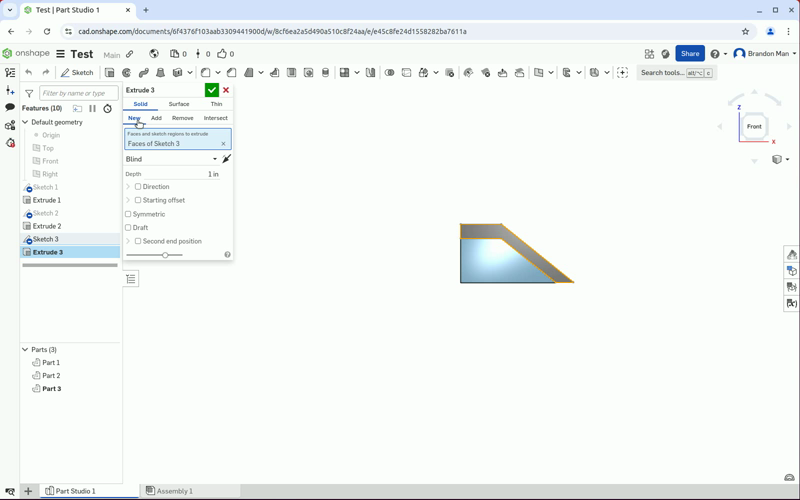
click(137, 120)
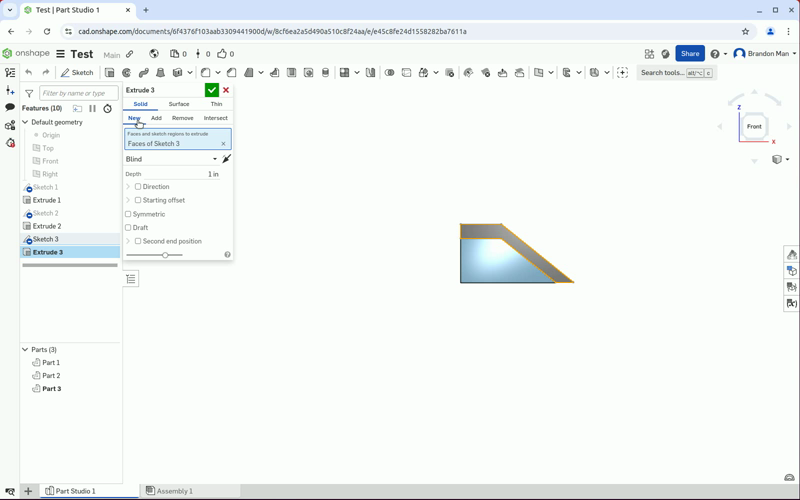
key(tab, 4)
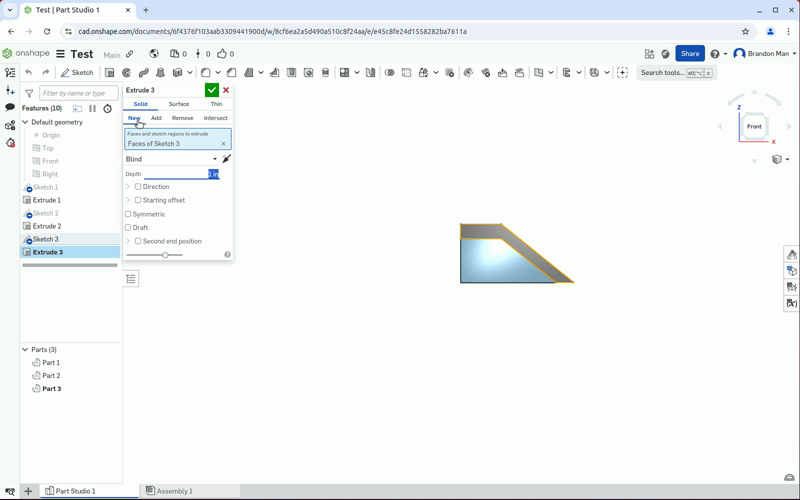
text(5.536)
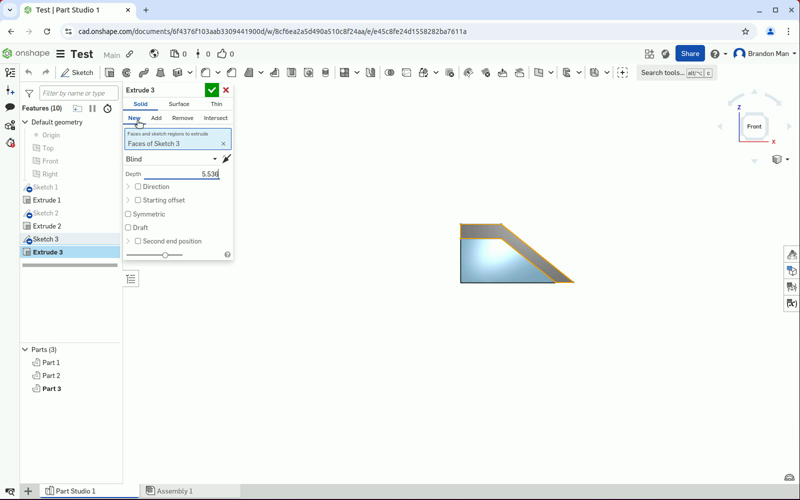
key(enter)
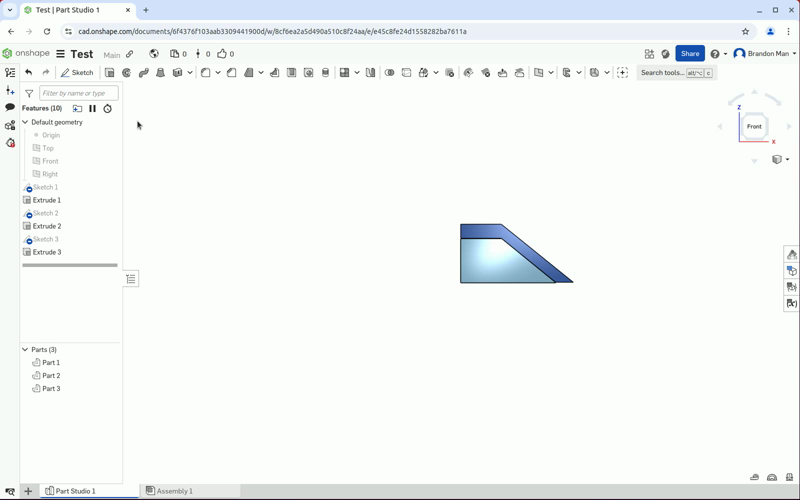
key(shift+h)
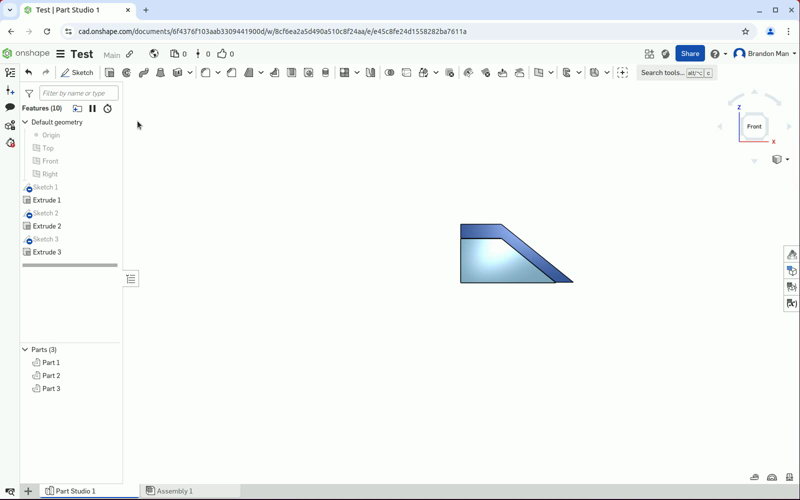
key(shift+h)
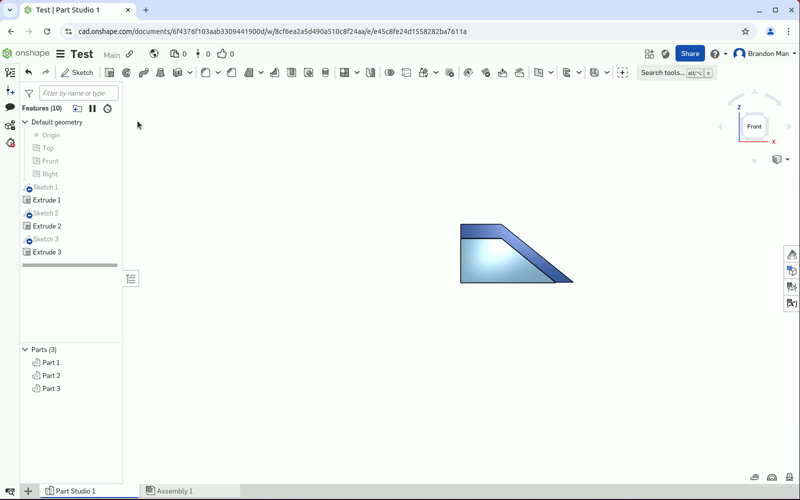
mouse_move(73, 189)
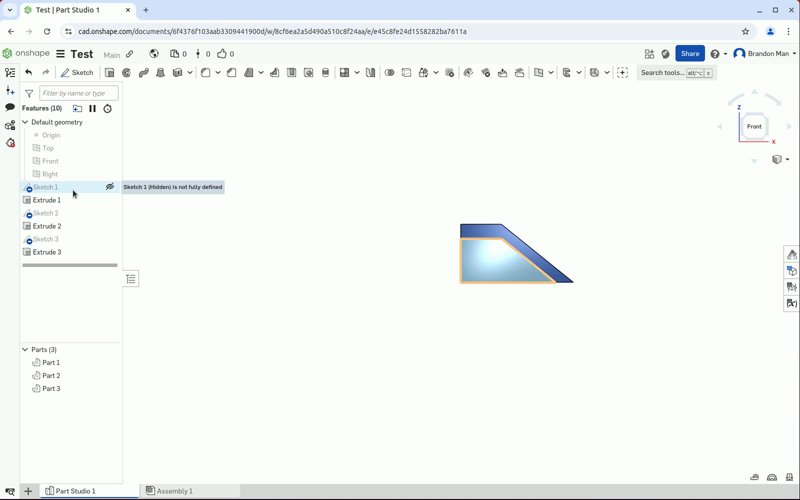
click(73, 189)
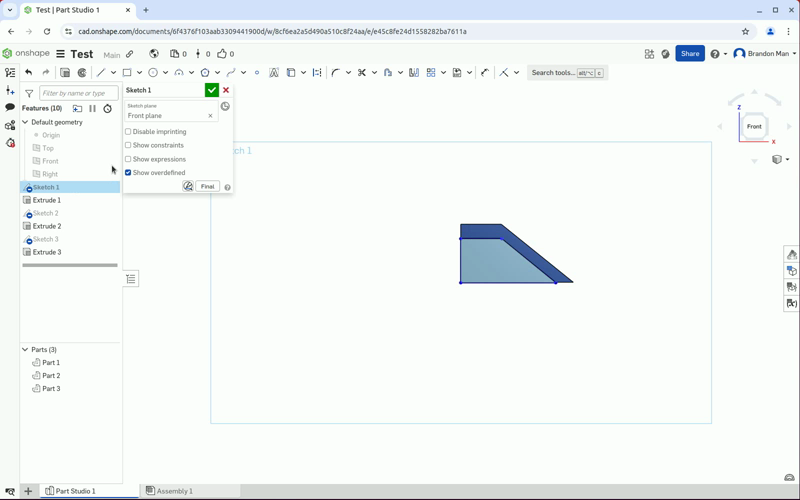
mouse_move(229, 92)
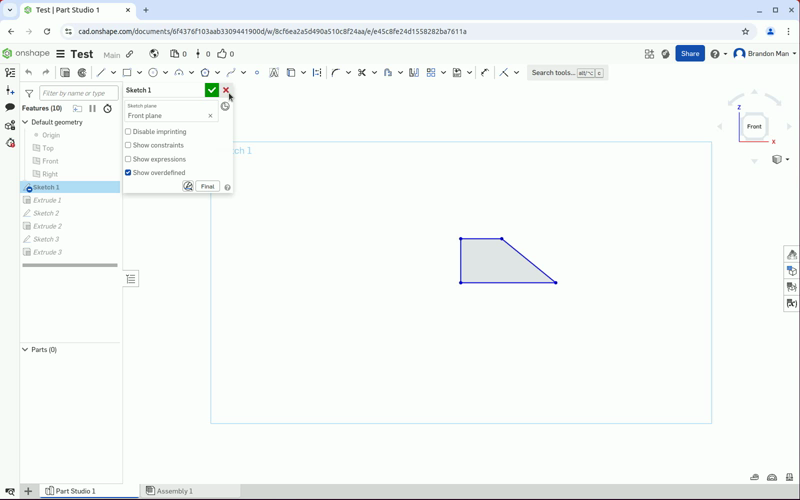
click(229, 92)
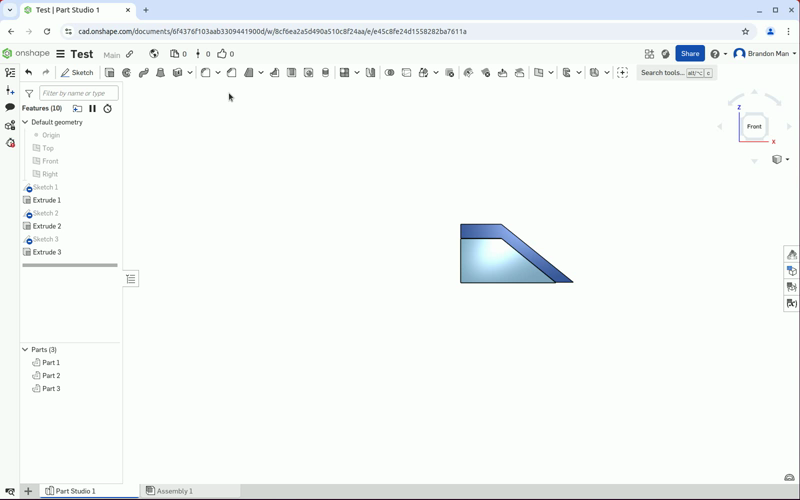
mouse_move(73, 352)
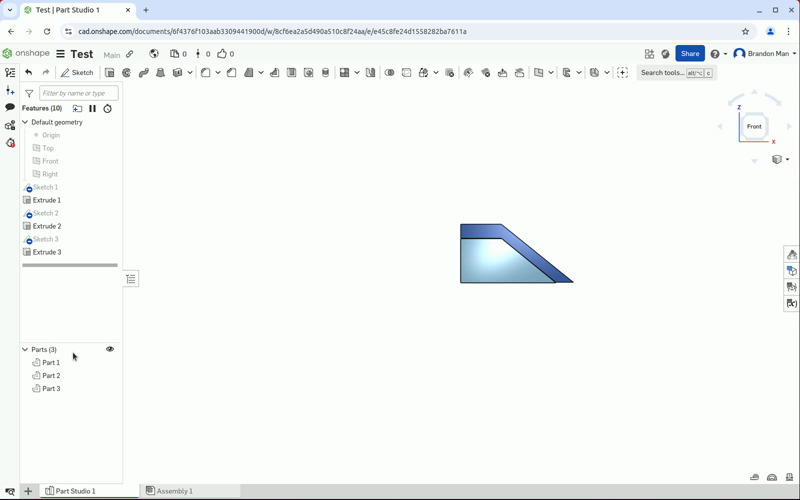
key(y)
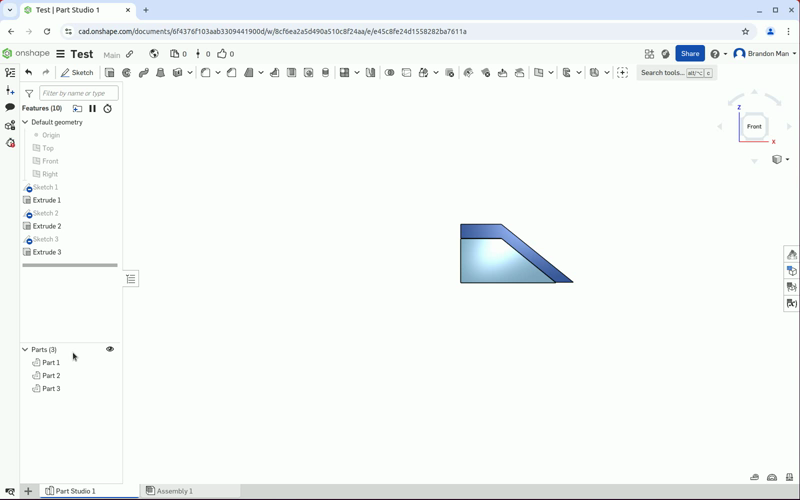
key(shift+p)
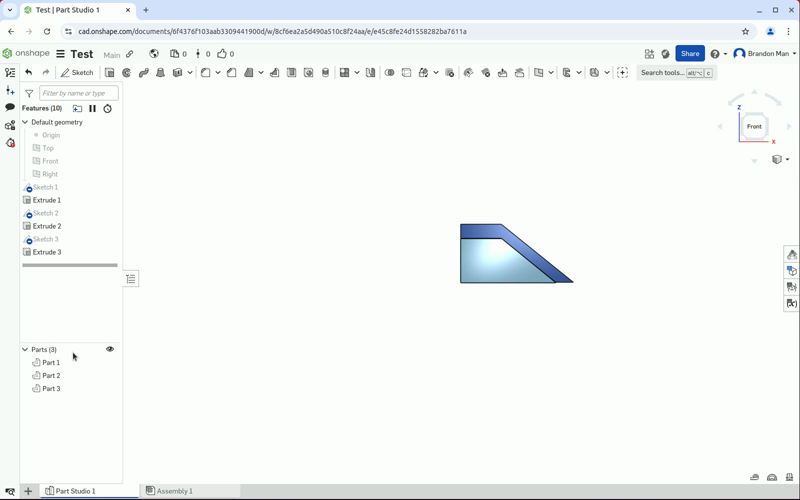
key(space)
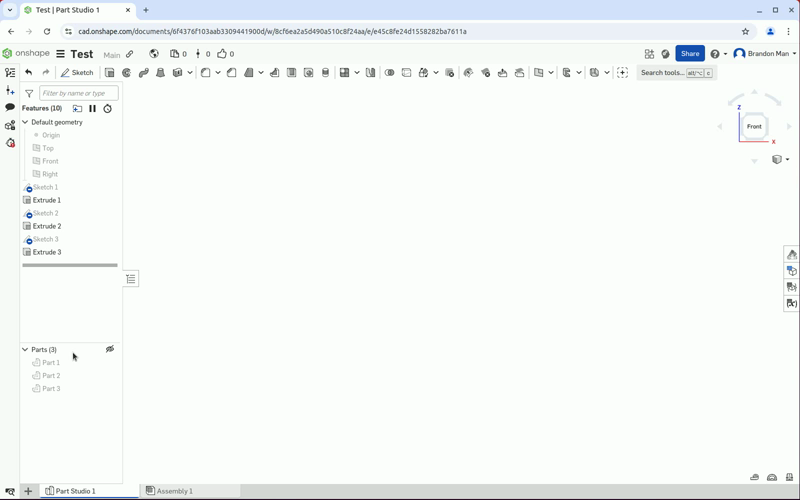
key_down(shift)
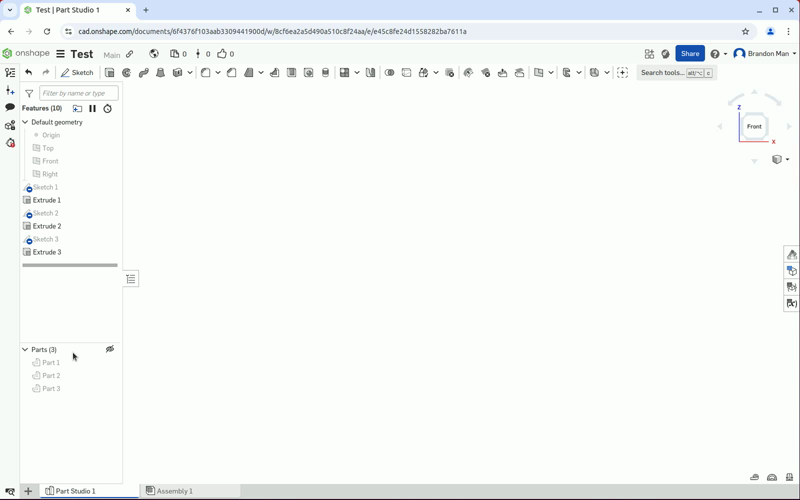
key(left)
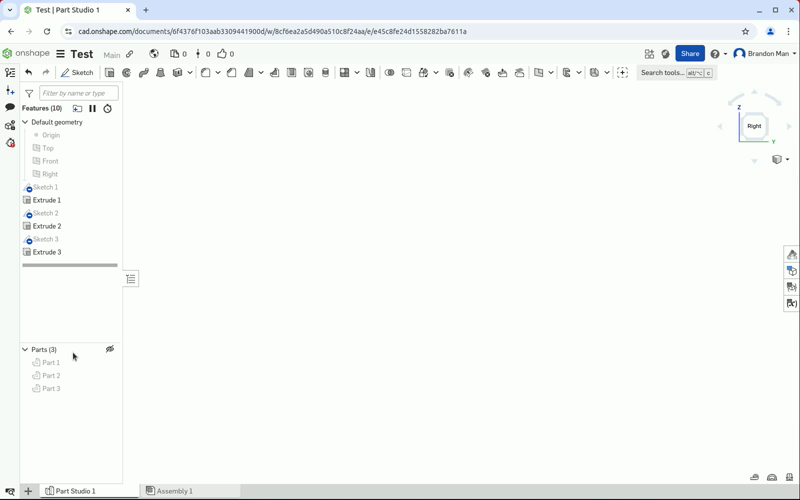
key_up(shift)
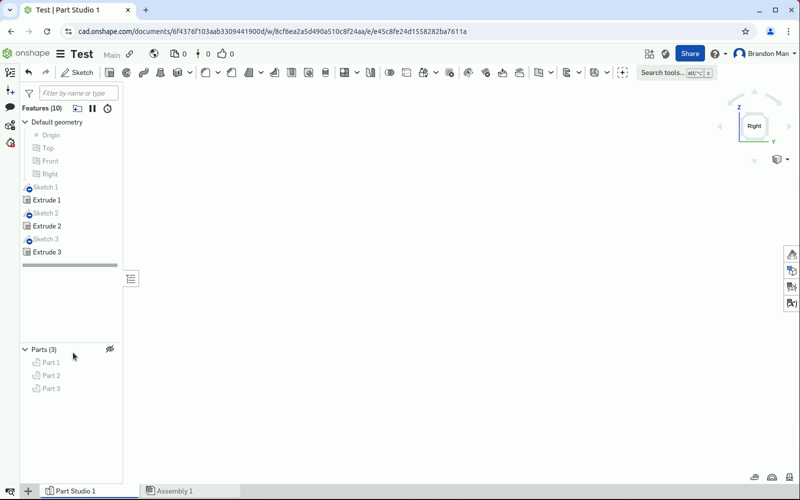
mouse_move(73, 352)
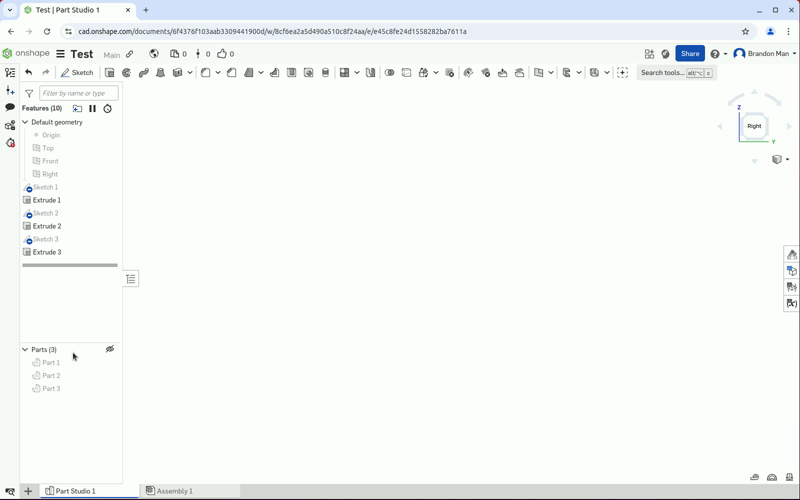
key(shift+y)
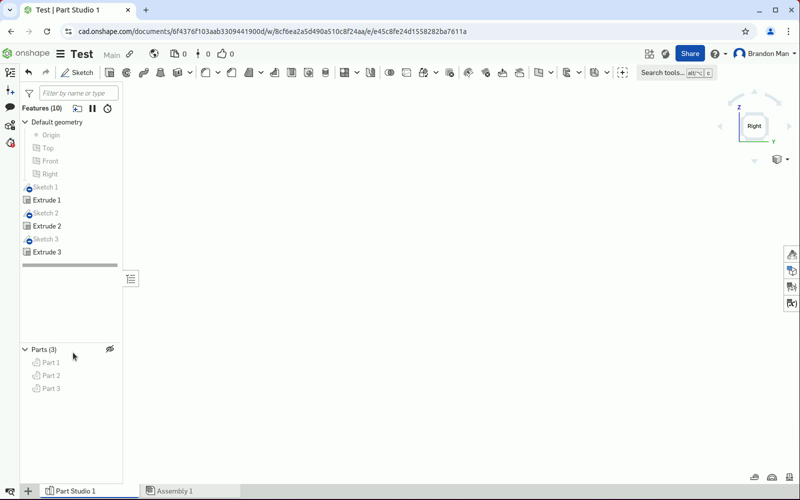
key(shift+s)
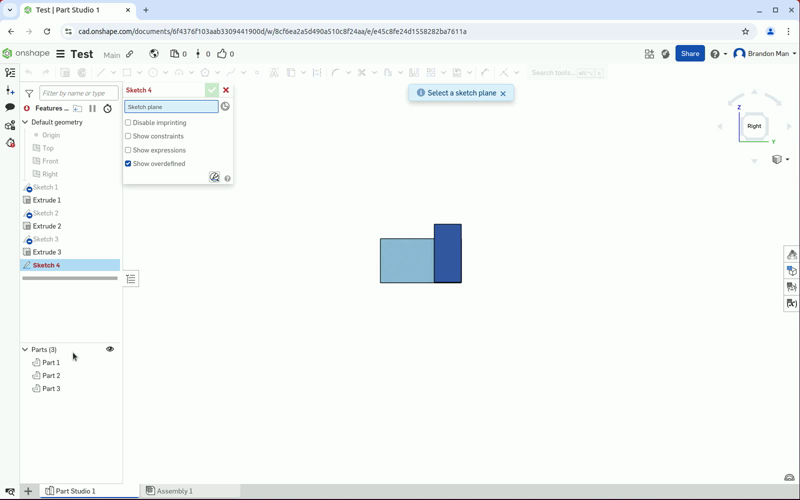
mouse_move(73, 176)
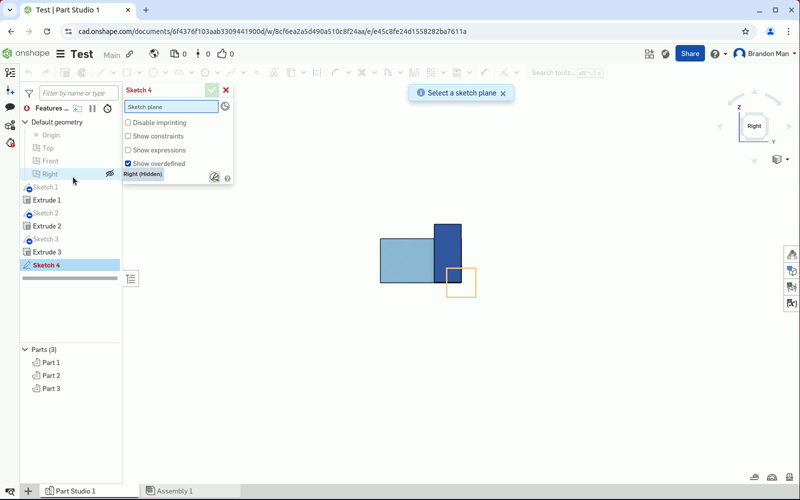
click(73, 176)
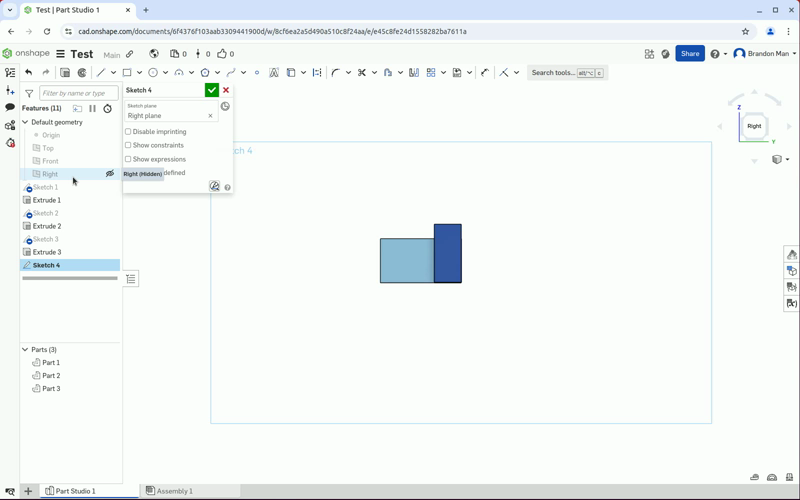
mouse_move(73, 352)
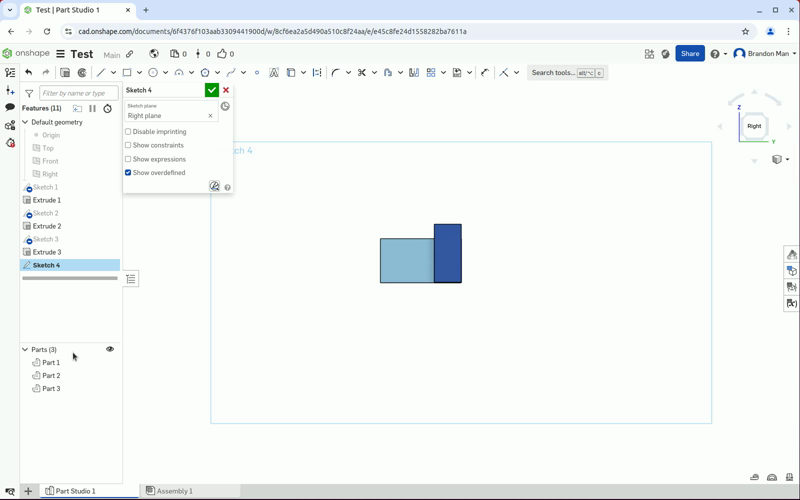
key(y)
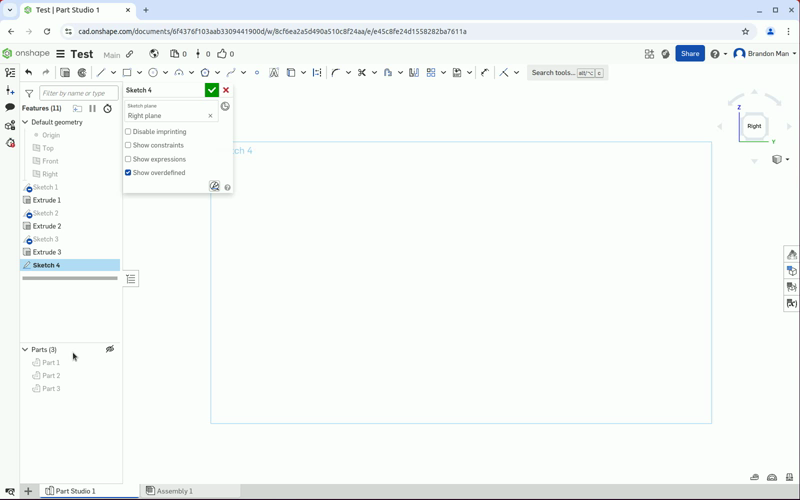
key(c)
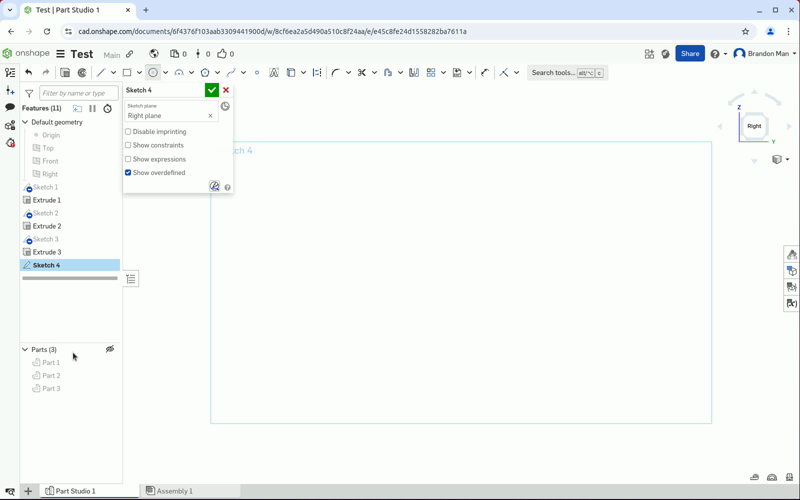
key_down(shift)
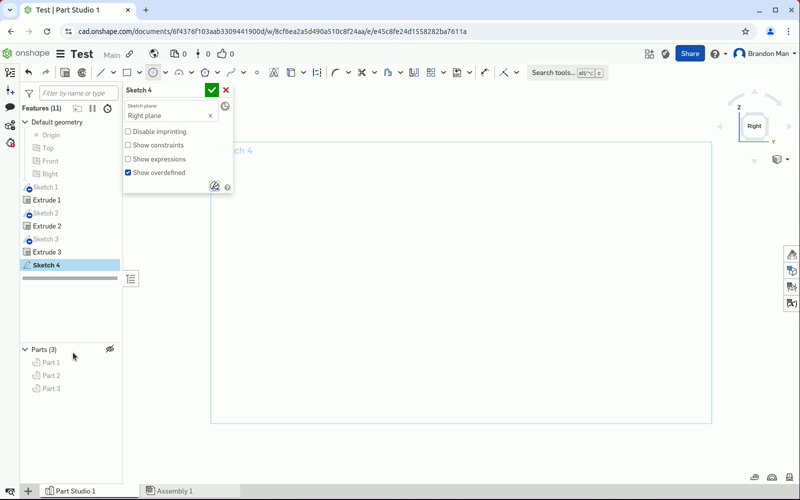
mouse_move(407, 260)
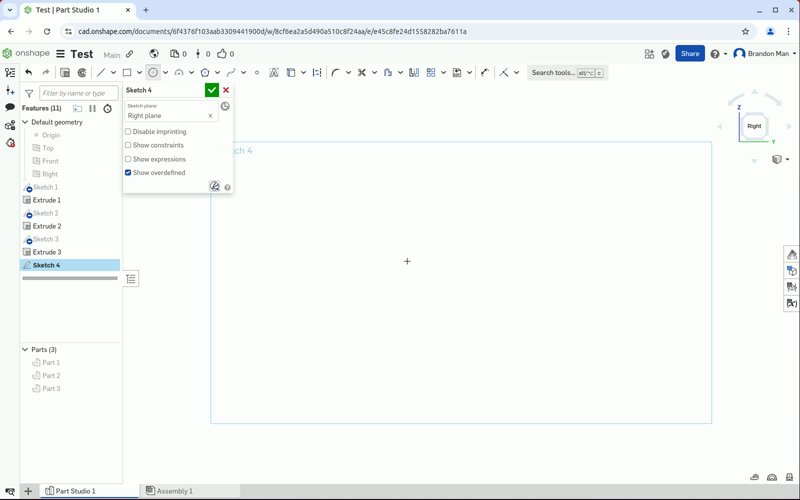
click(407, 260)
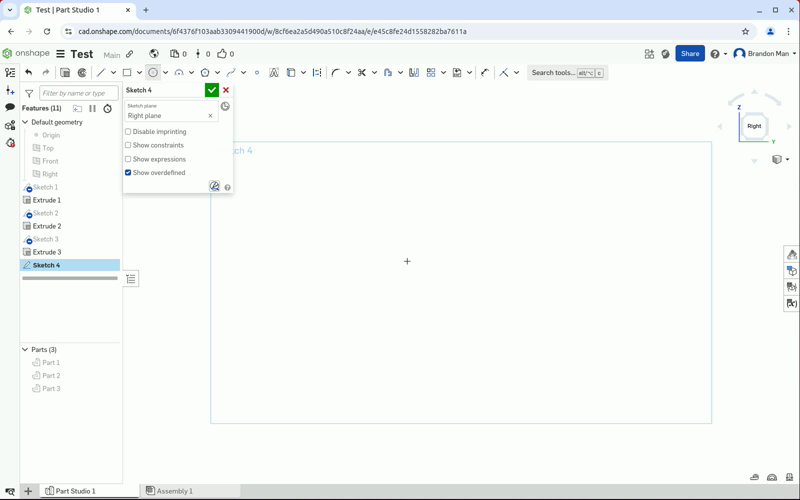
key_up(shift)
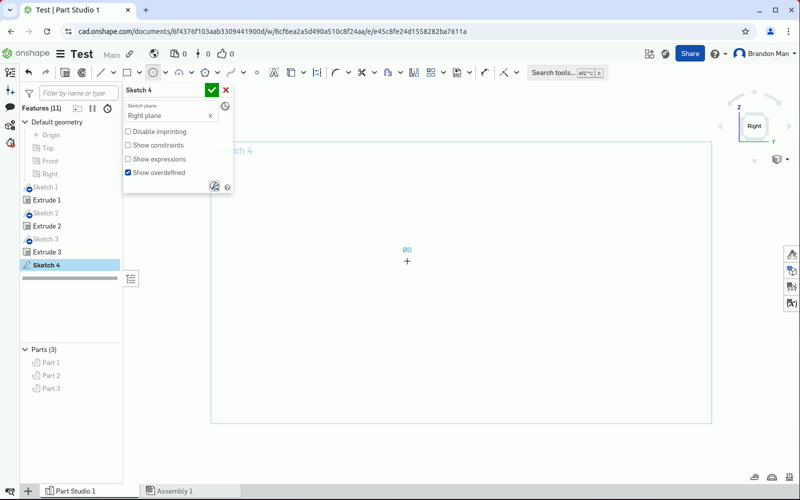
mouse_move(419, 260)
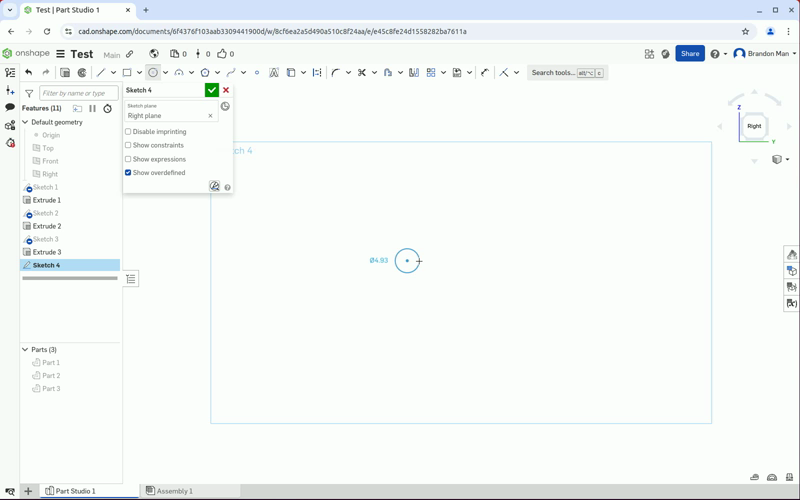
click(419, 260)
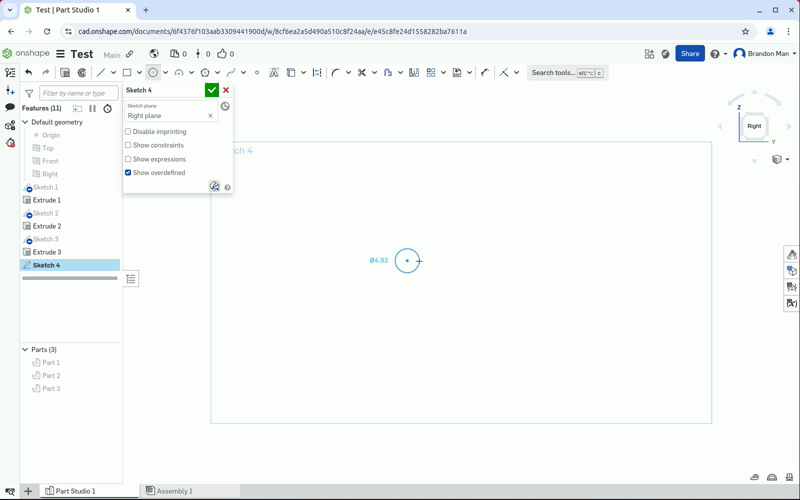
key(esc)
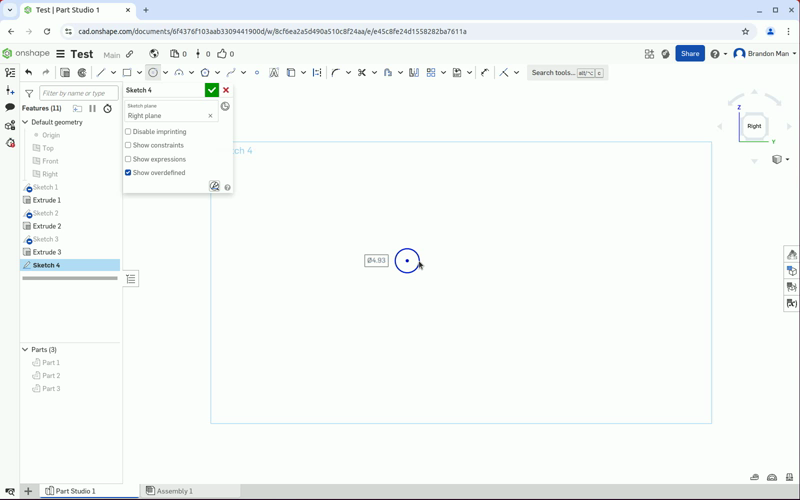
mouse_move(398, 260)
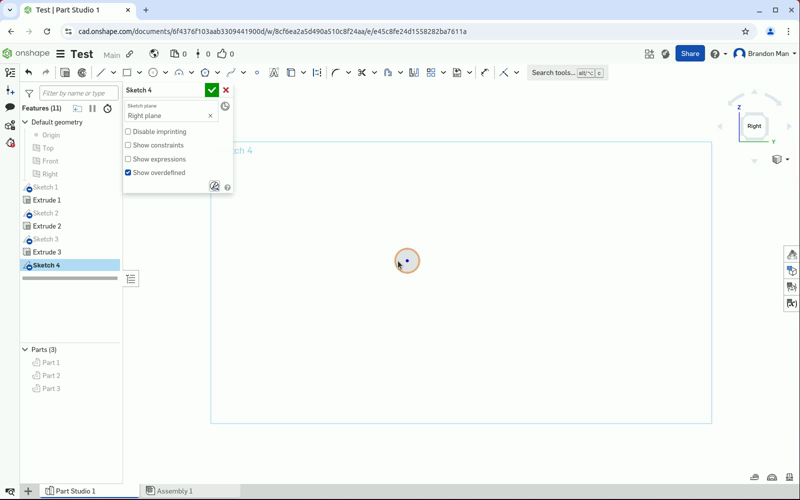
scroll(6)
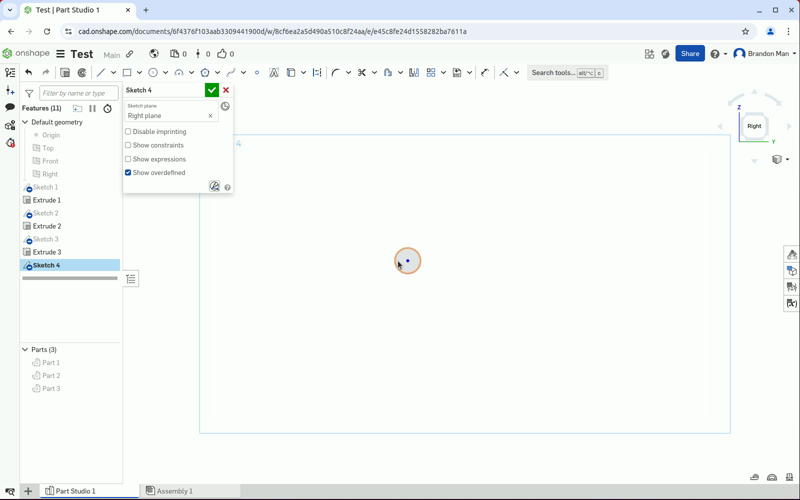
scroll(6)
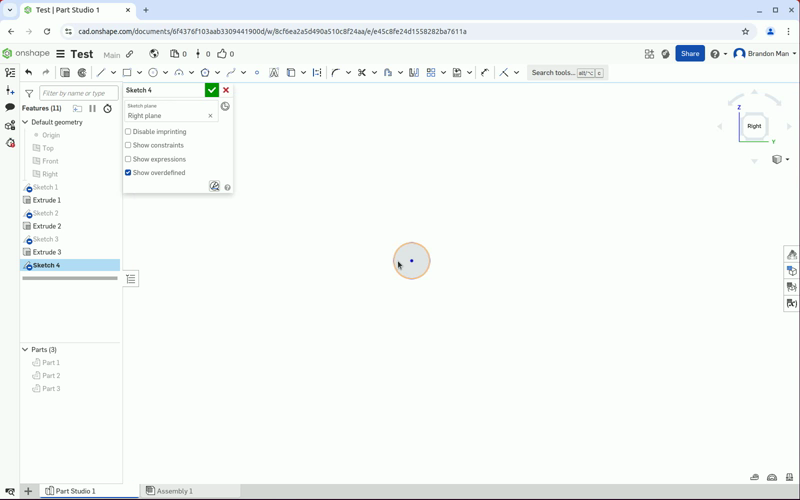
scroll(6)
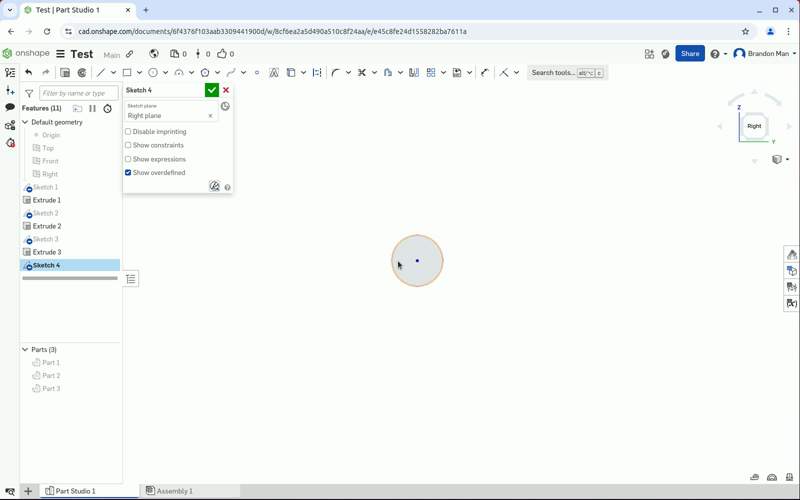
scroll(6)
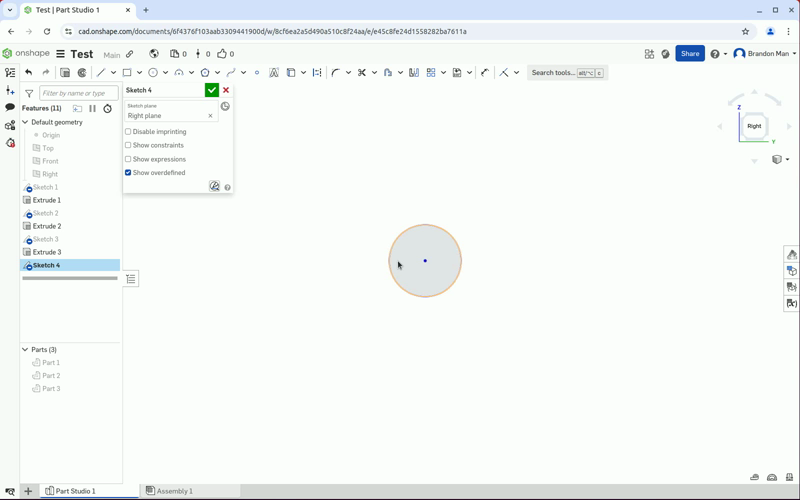
scroll(6)
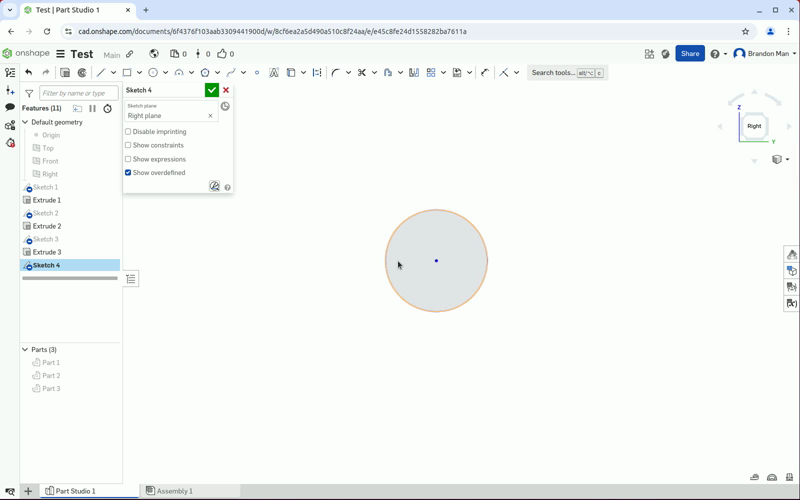
scroll(6)
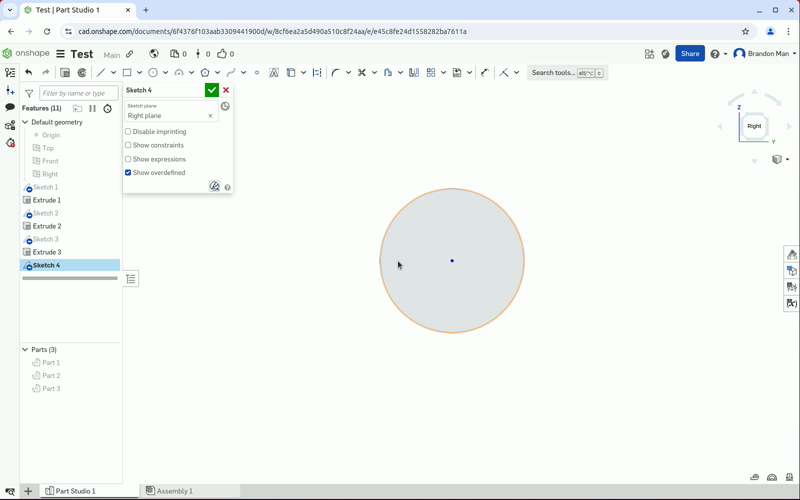
scroll(6)
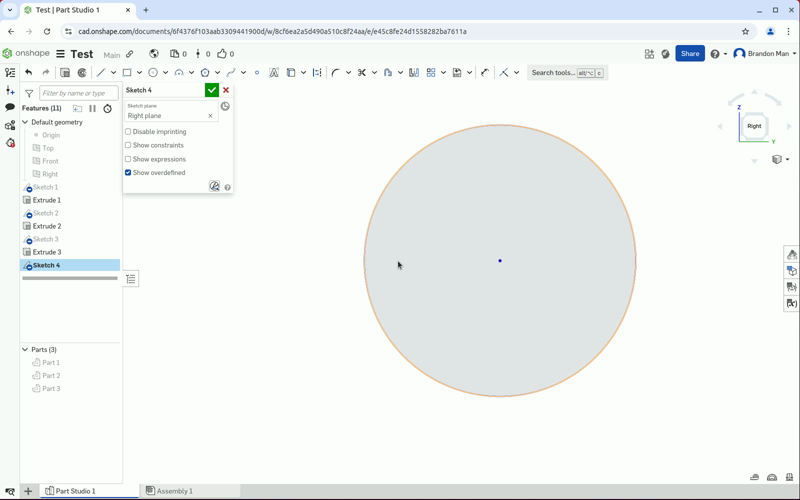
click(398, 260)
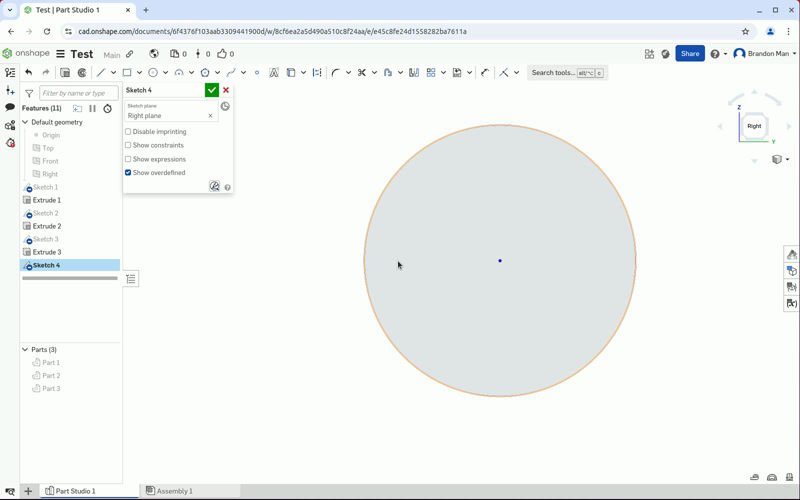
scroll(-6)
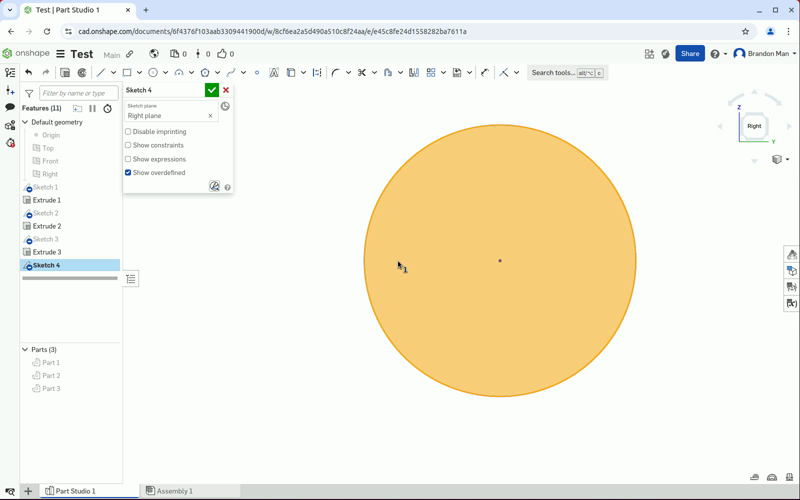
scroll(-6)
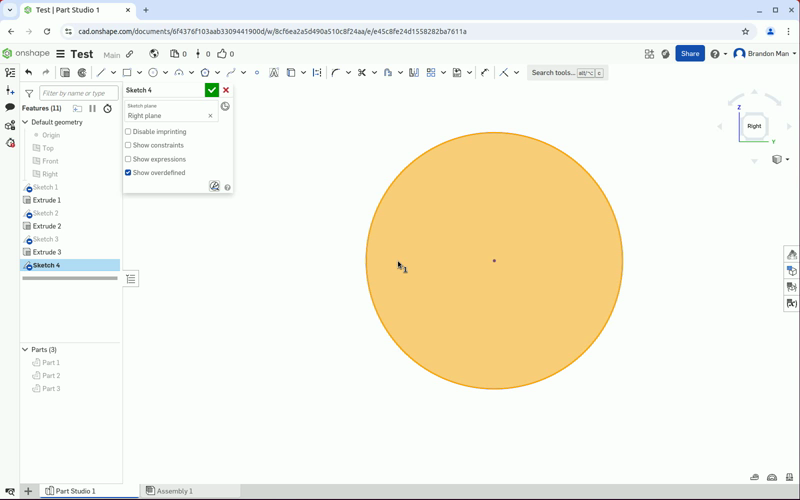
scroll(-6)
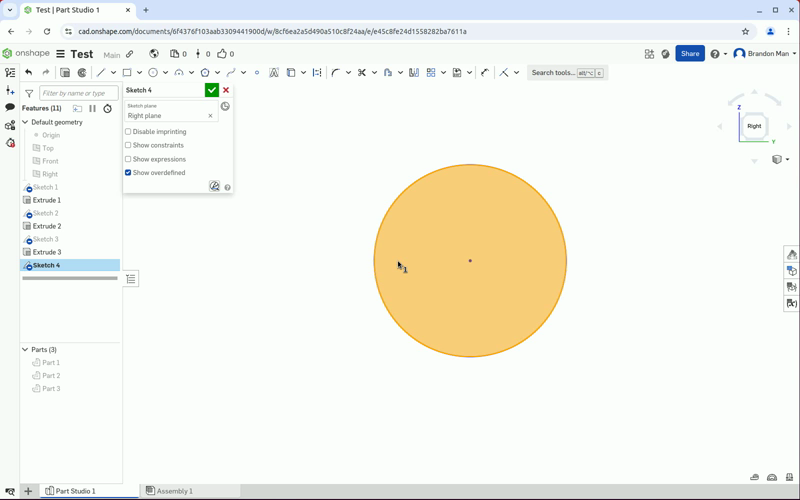
scroll(-6)
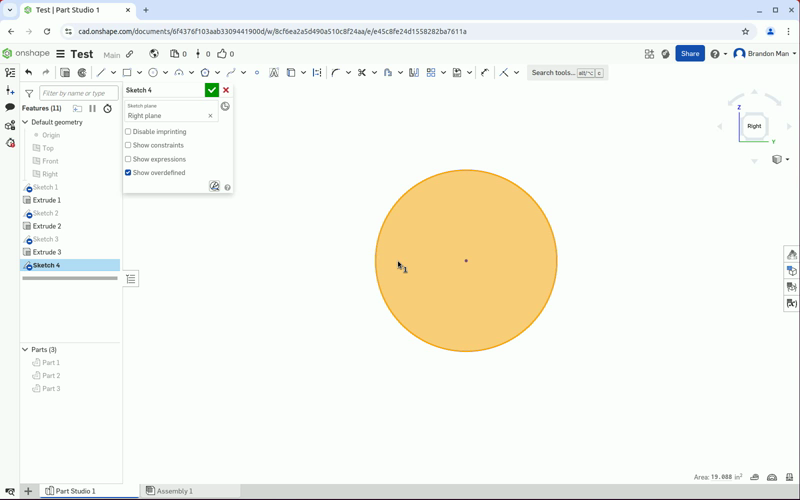
scroll(-6)
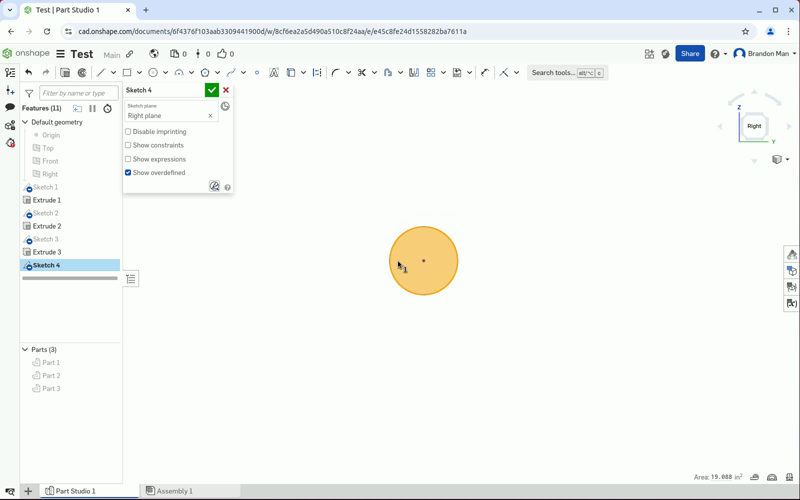
scroll(-6)
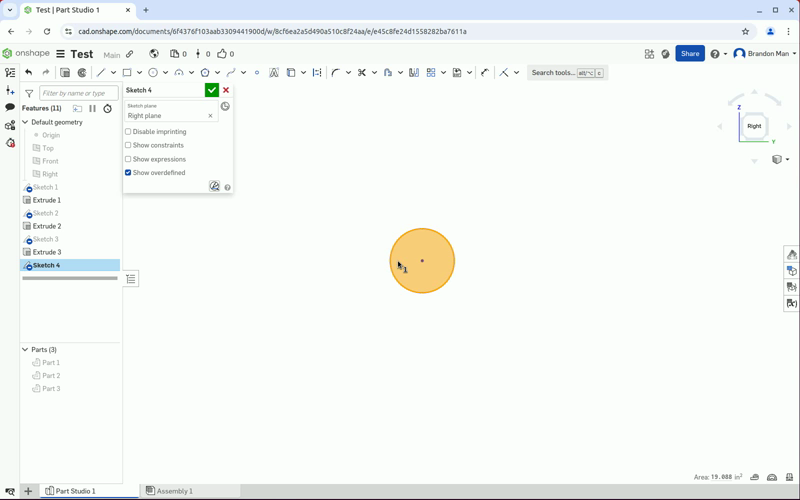
scroll(-6)
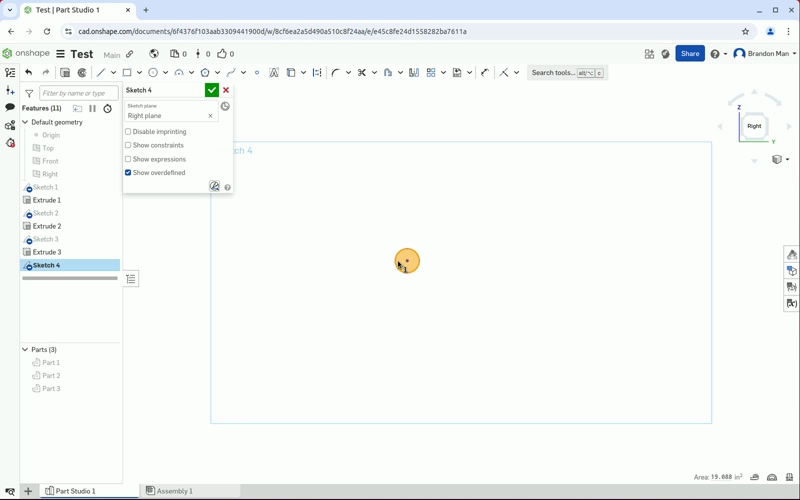
mouse_move(73, 352)
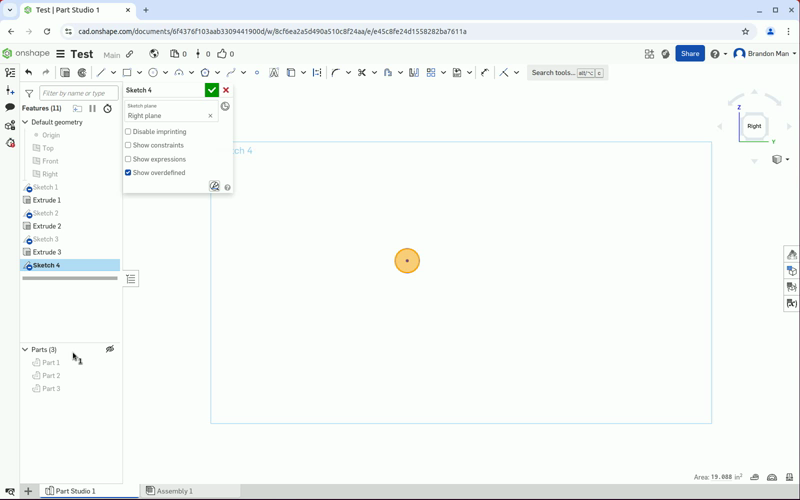
key(shift+y)
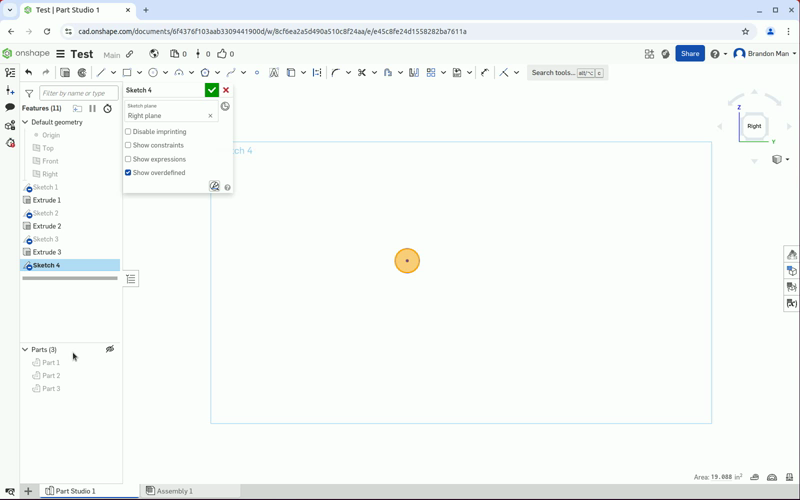
key(shift+e)
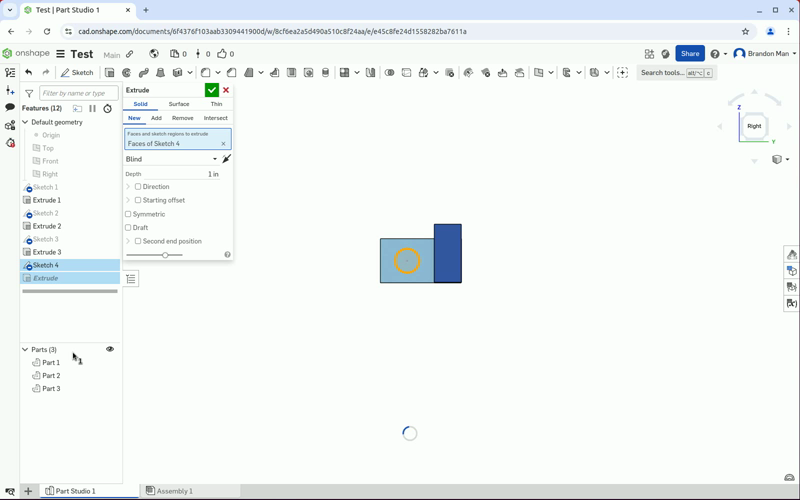
mouse_move(143, 106)
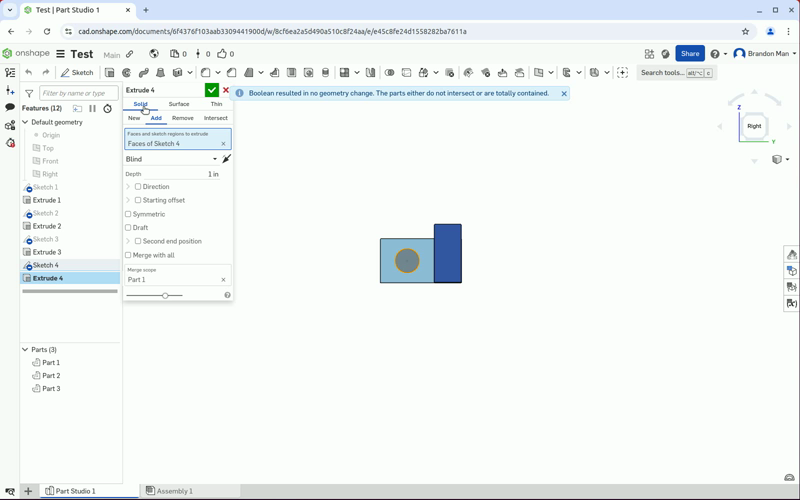
click(143, 106)
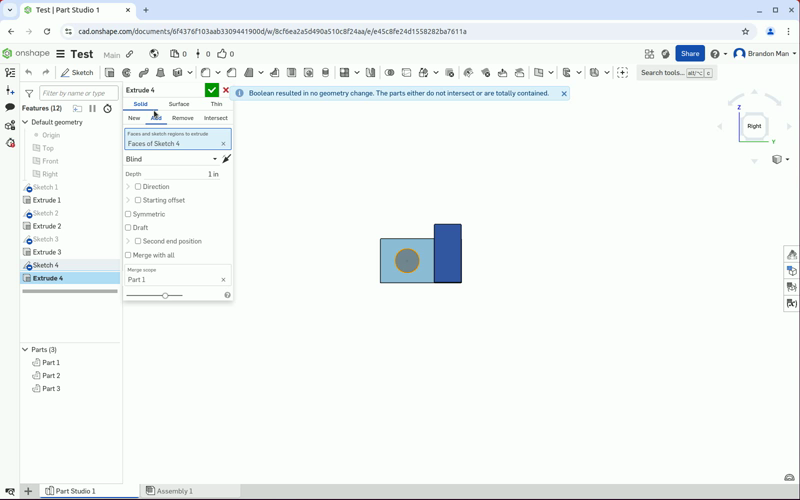
mouse_move(186, 120)
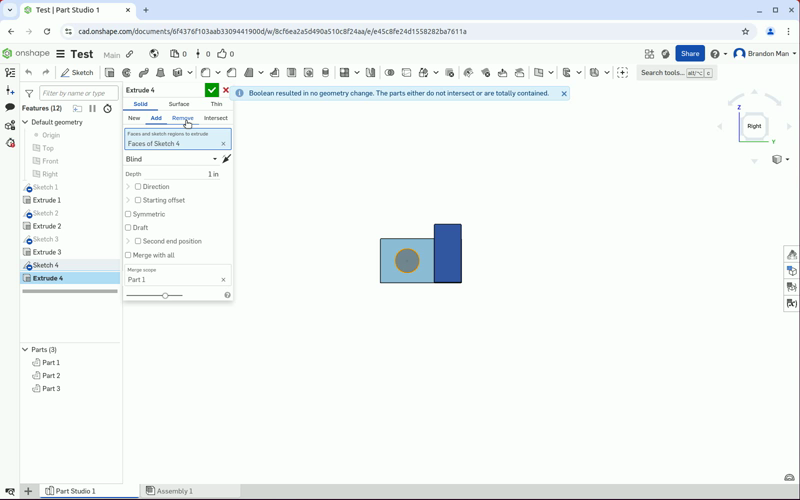
click(186, 120)
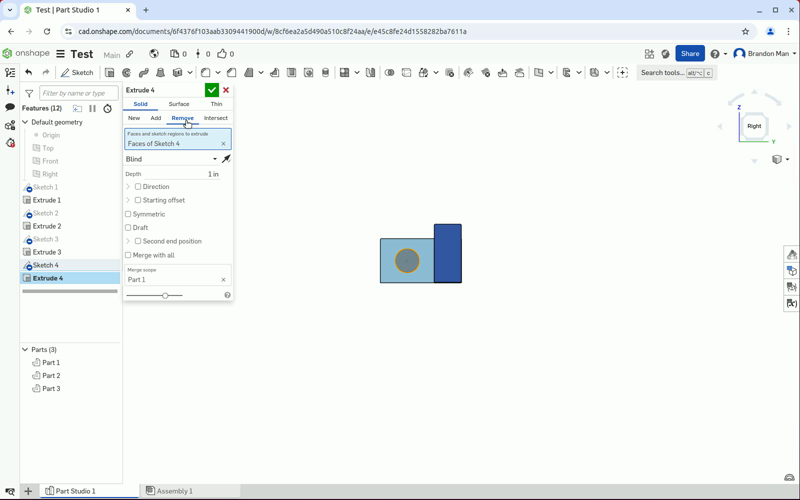
key(tab, 4)
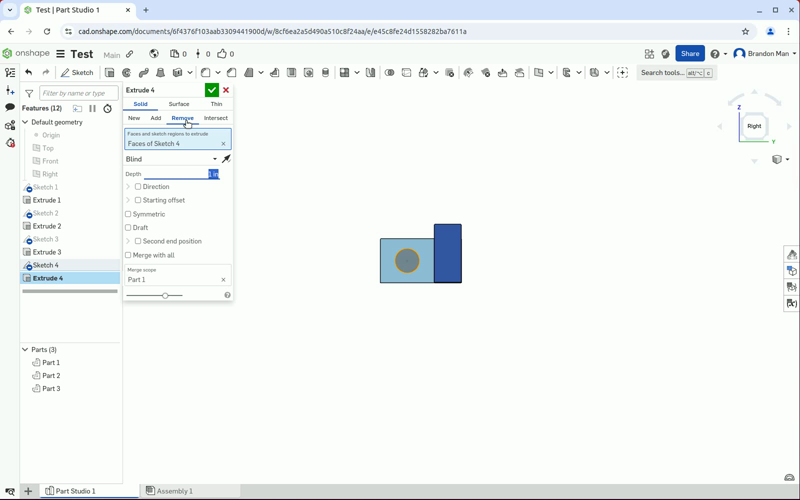
text(-30.57)
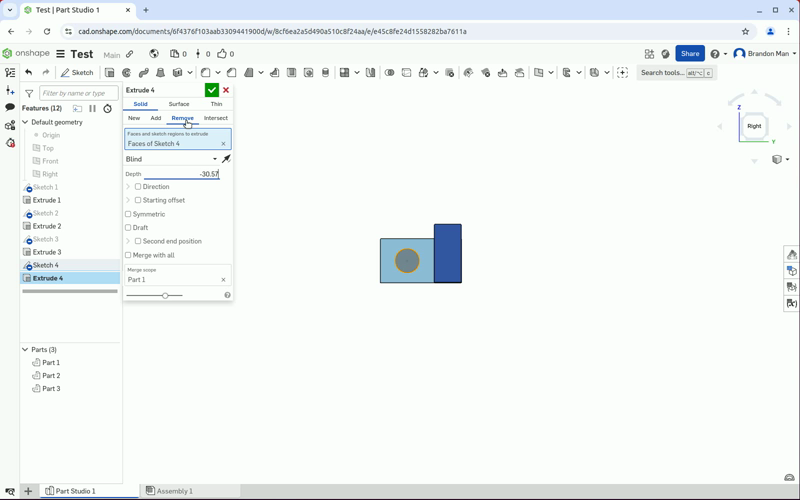
key(tab, 6)
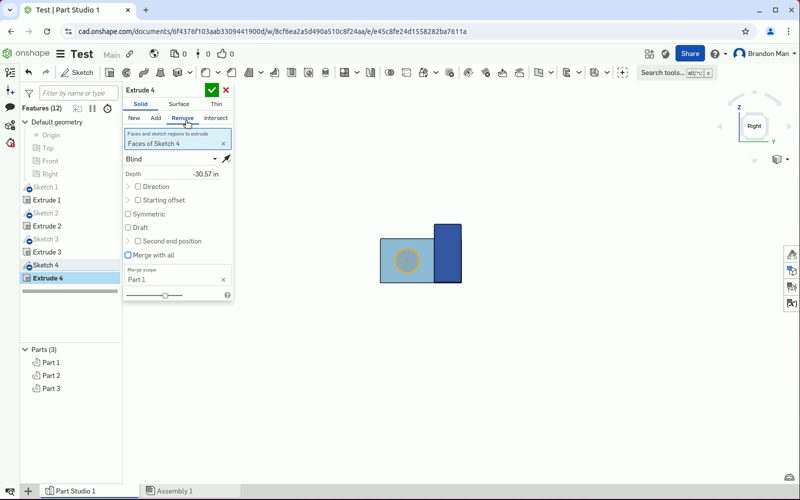
key(space)
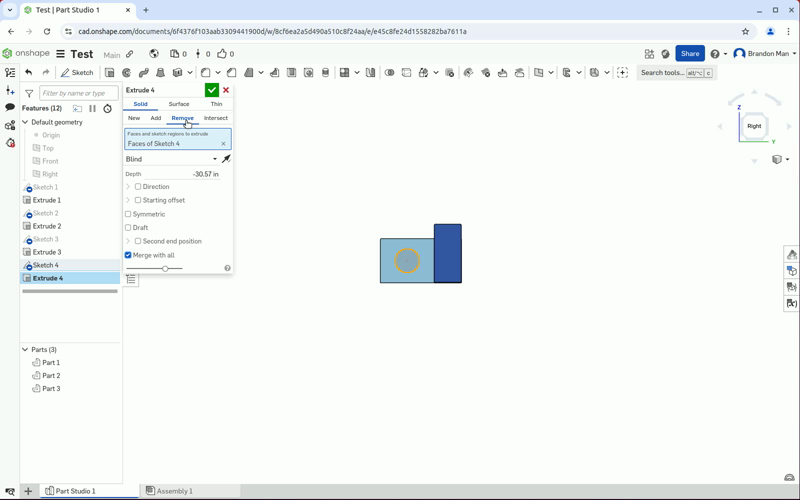
key(enter)
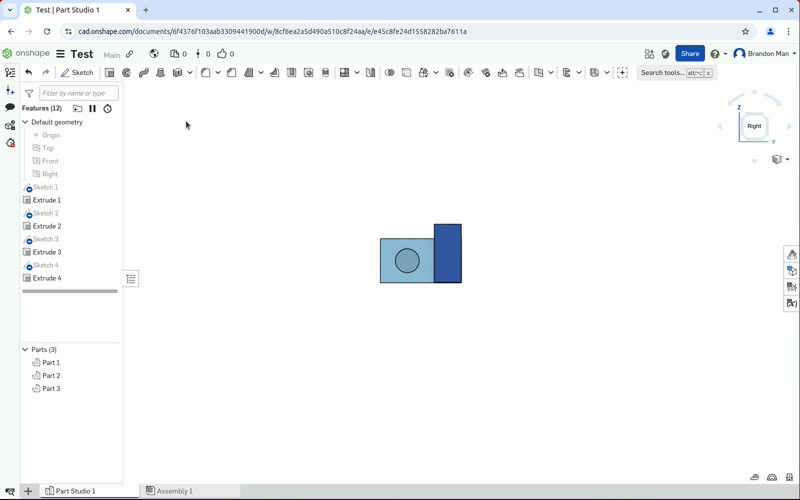
key(shift+h)
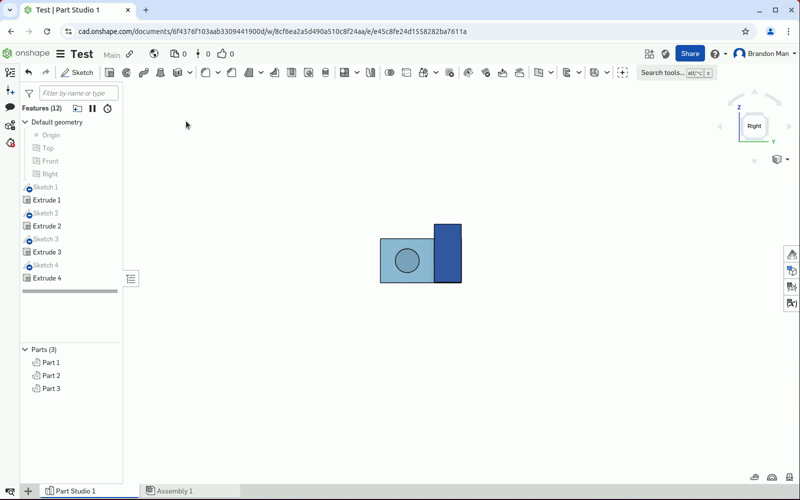
key(shift+h)
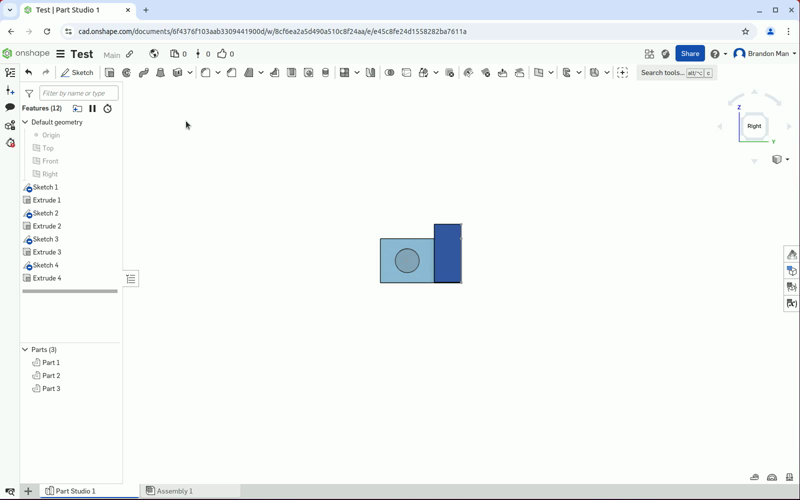
key(shift+7)
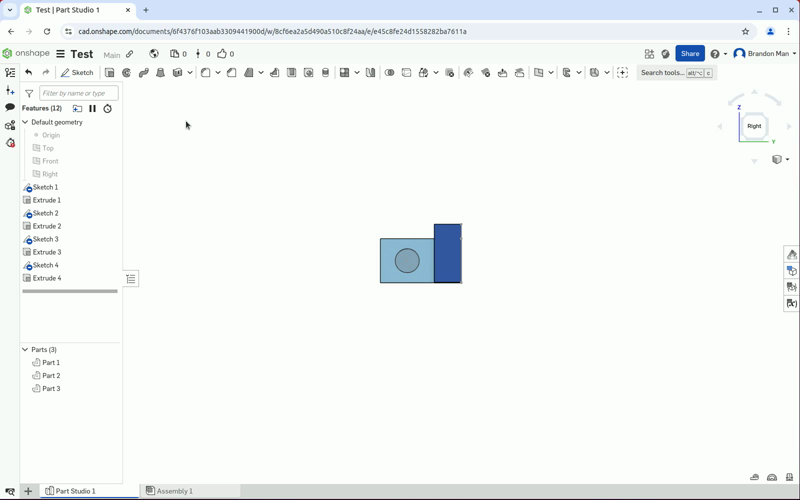
key(right, 2)
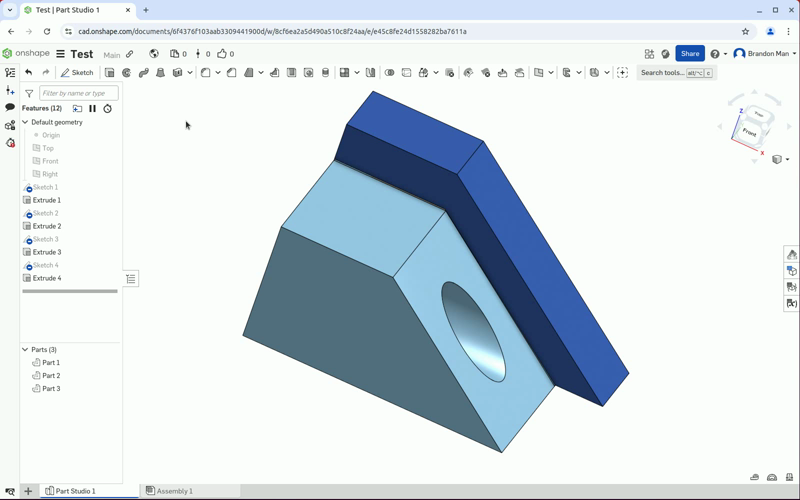
key(down, 2)
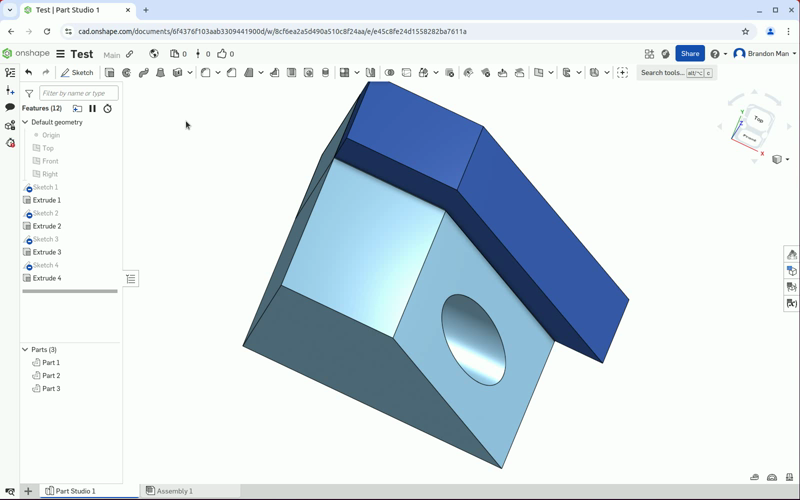
key(up, 2)
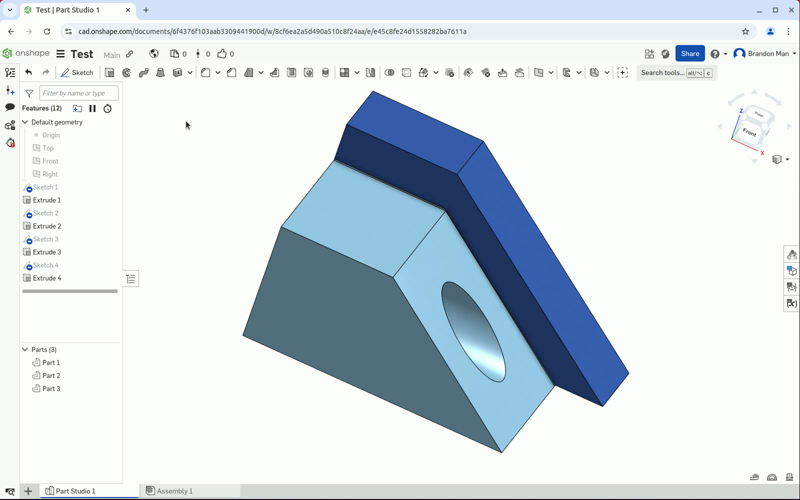
key(left, 2)
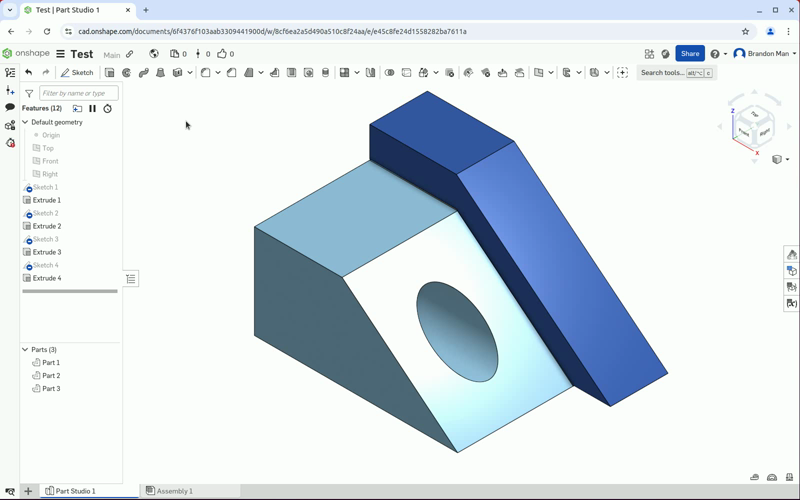
mouse_move(73, 189)
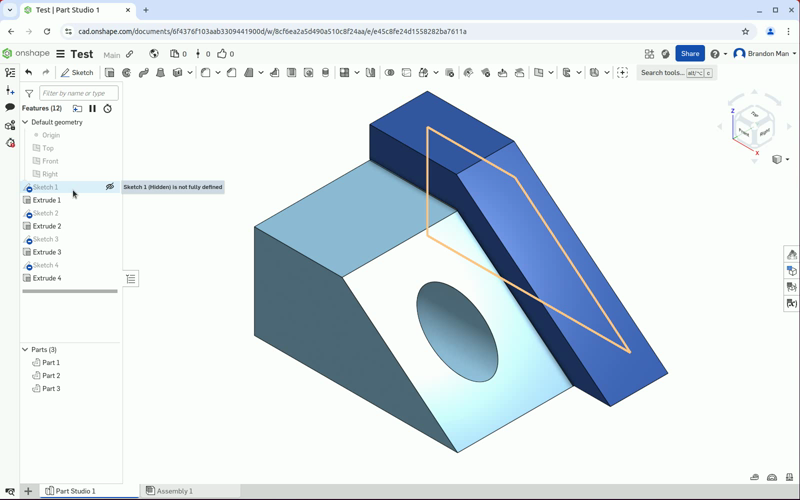
click(73, 189)